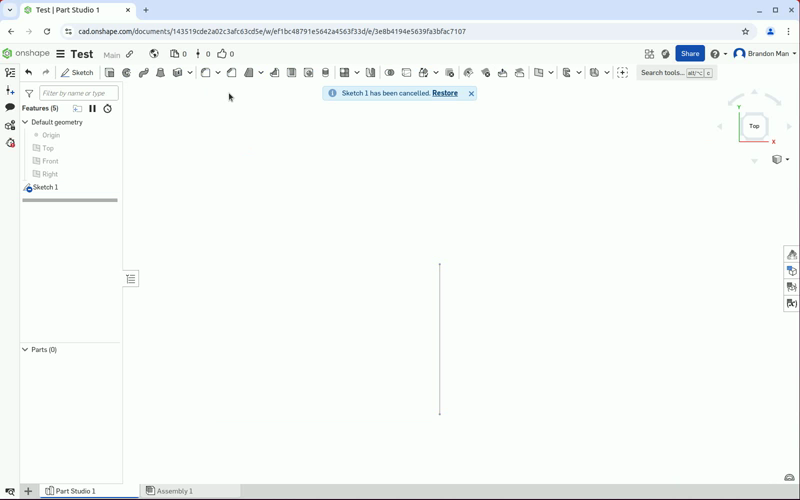
key(shift+h)
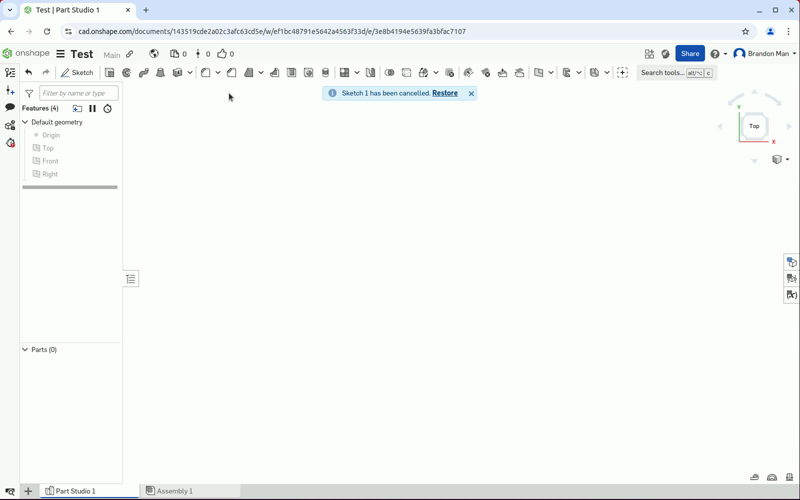
mouse_move(73, 352)
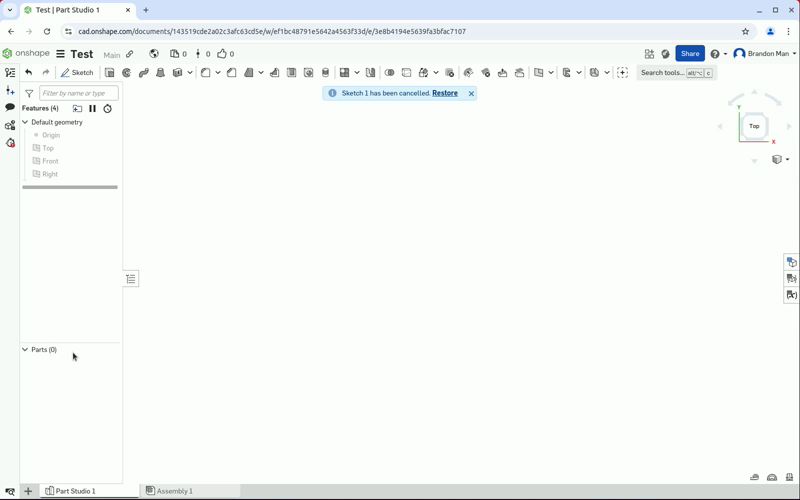
key(y)
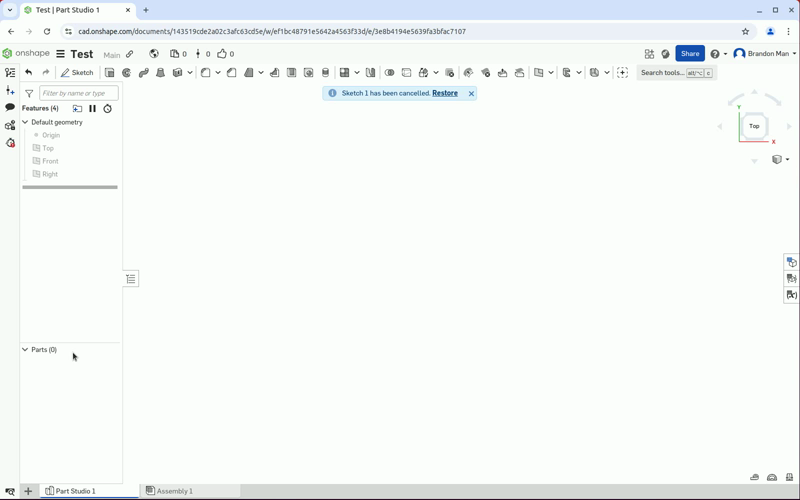
key(shift+p)
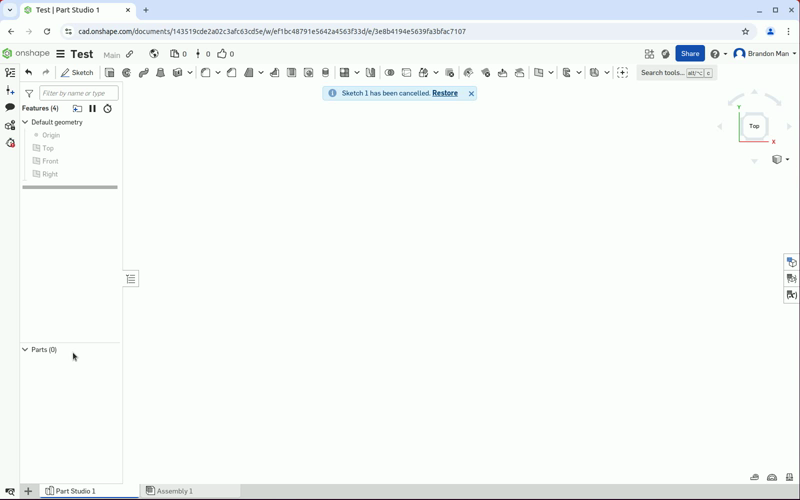
key(space)
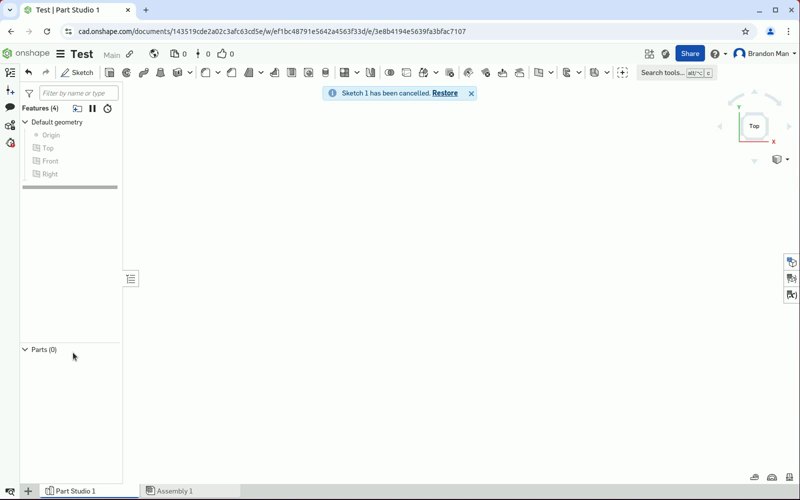
key_down(shift)
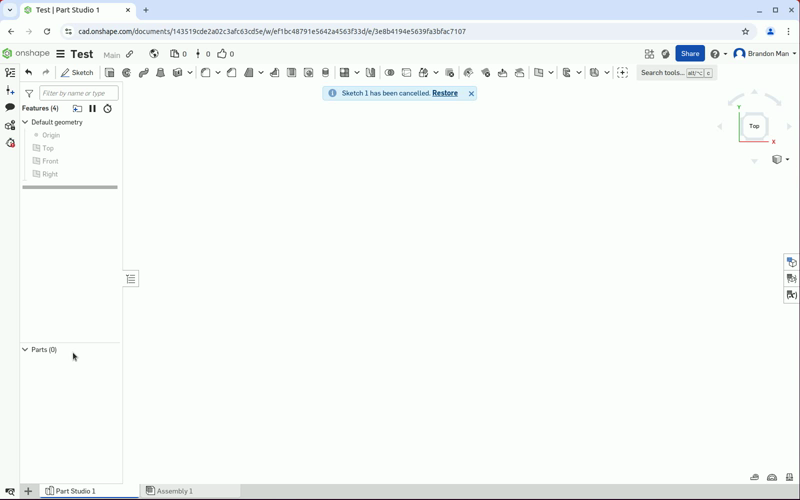
key(up)
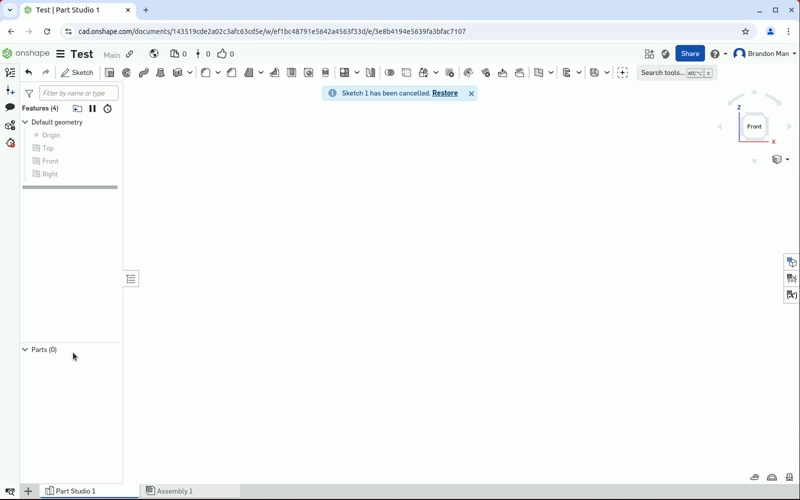
key_up(shift)
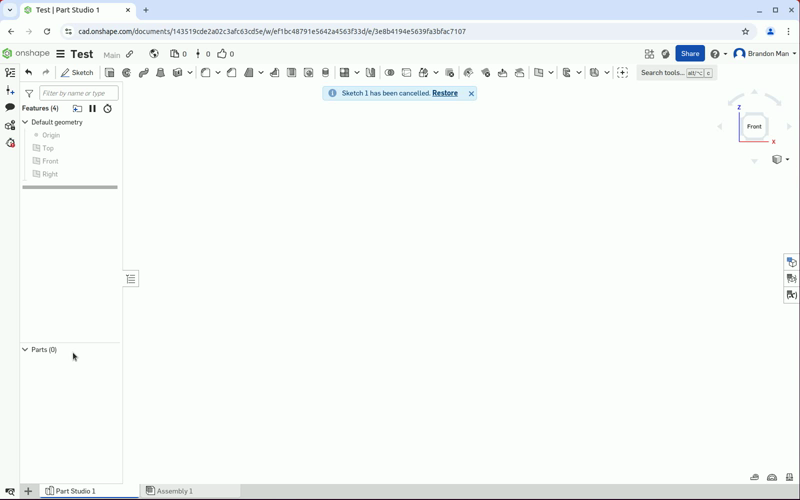
mouse_move(73, 352)
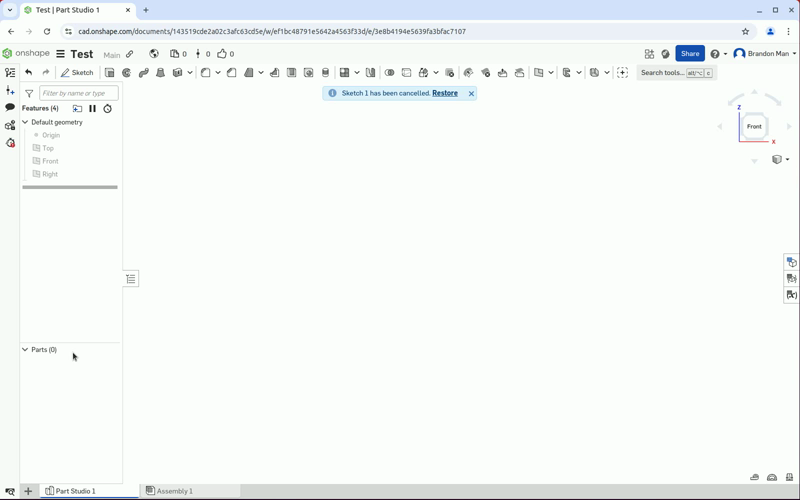
key(shift+y)
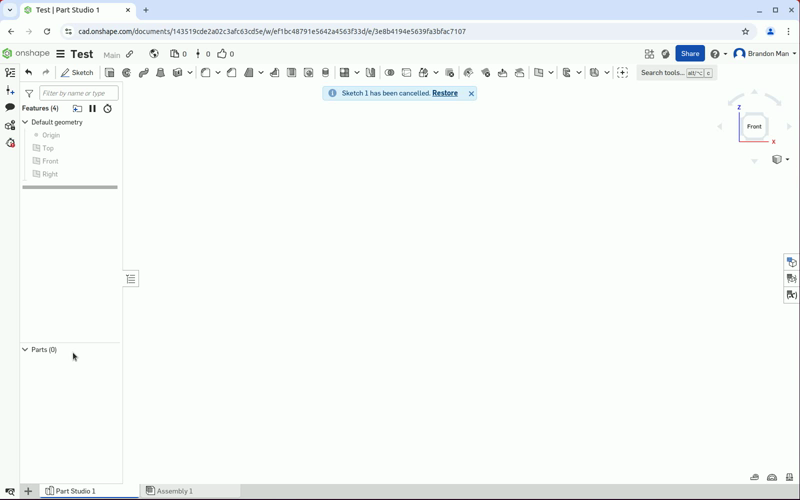
key(shift+s)
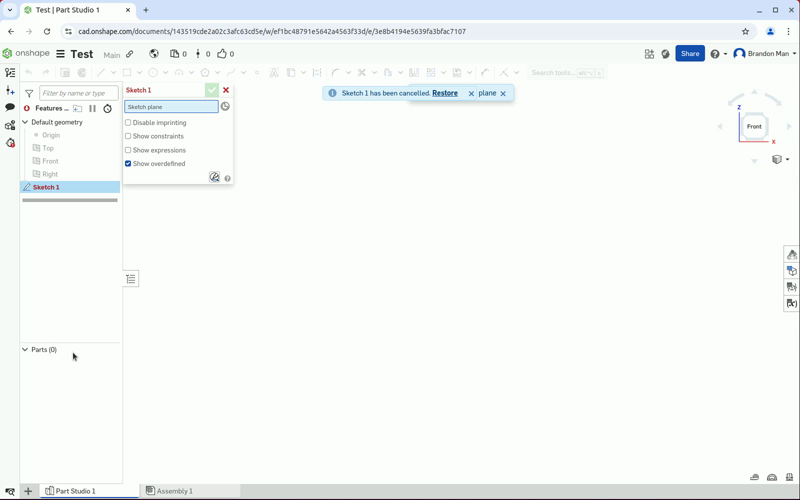
mouse_move(73, 163)
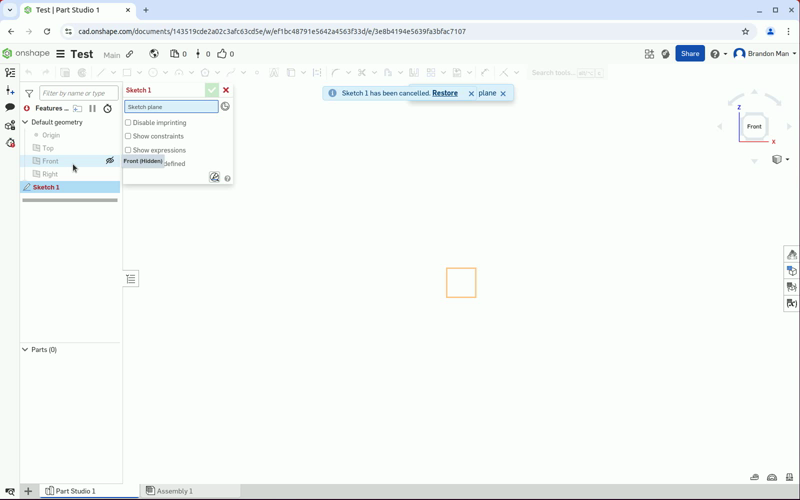
click(73, 163)
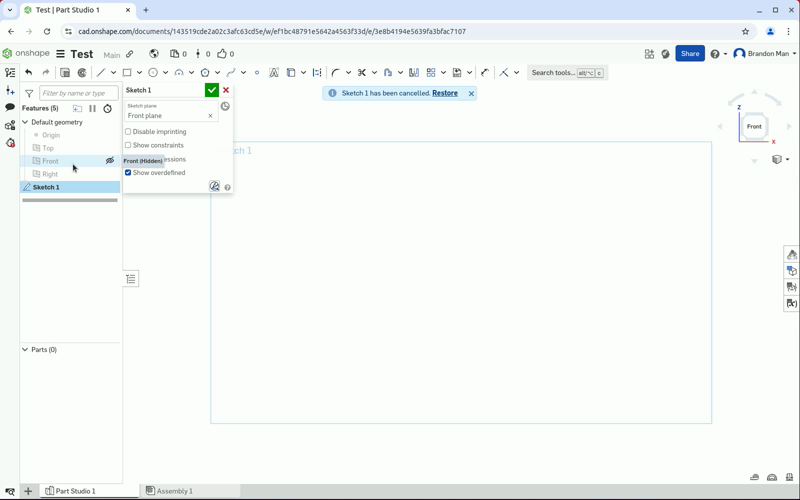
mouse_move(73, 352)
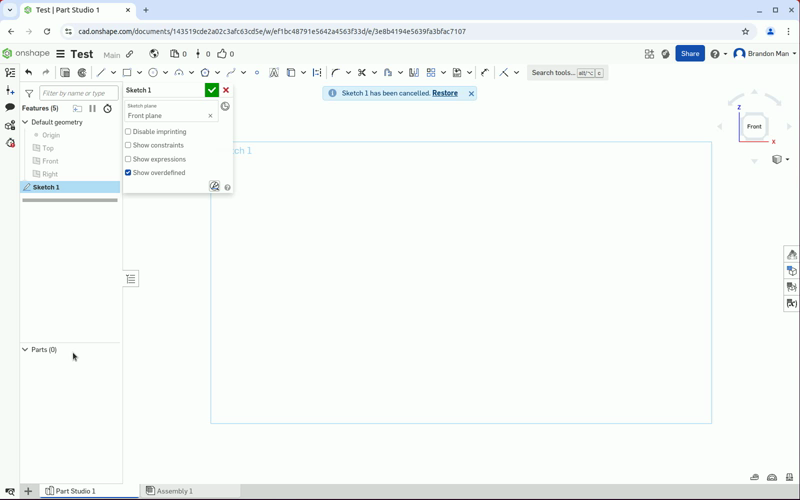
key(y)
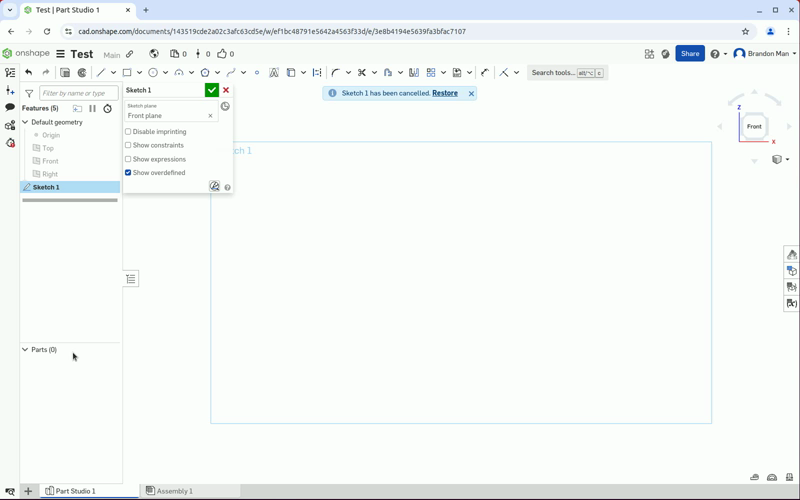
key(l)
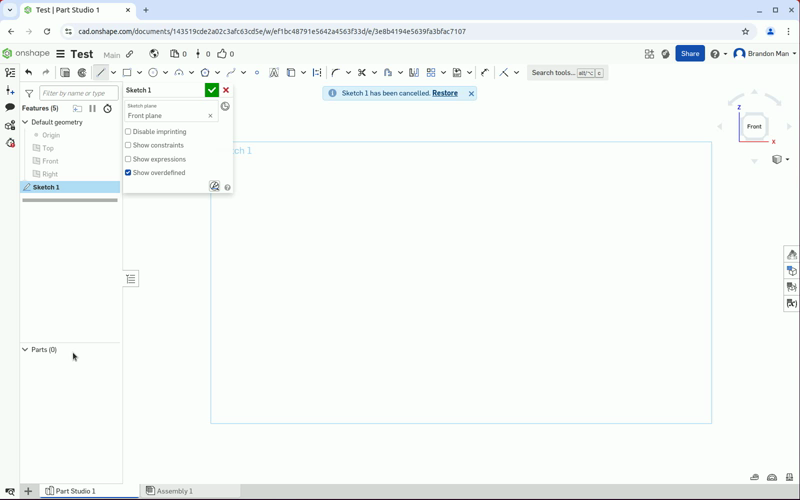
key_down(shift)
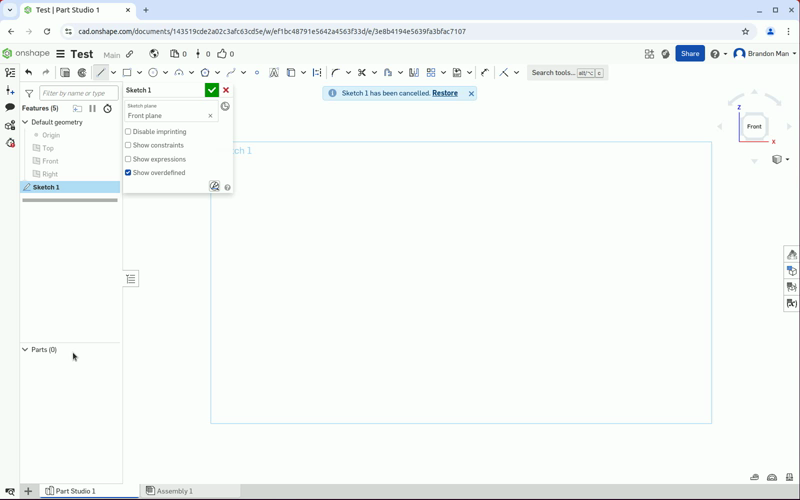
mouse_move(348, 324)
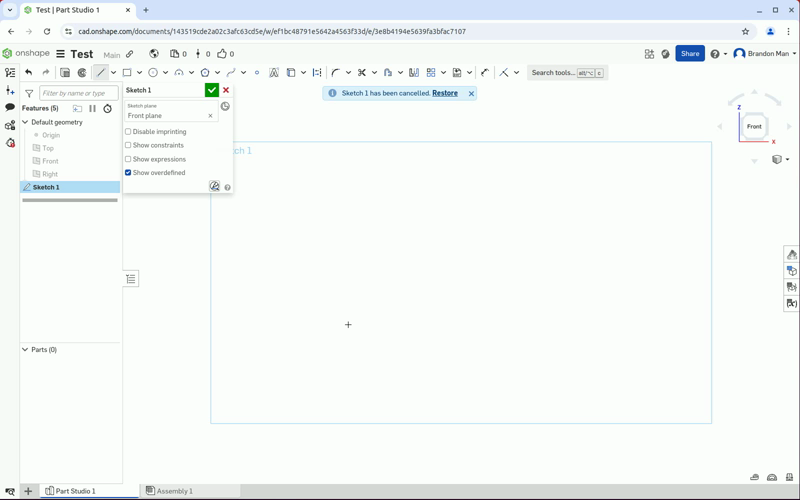
click(348, 324)
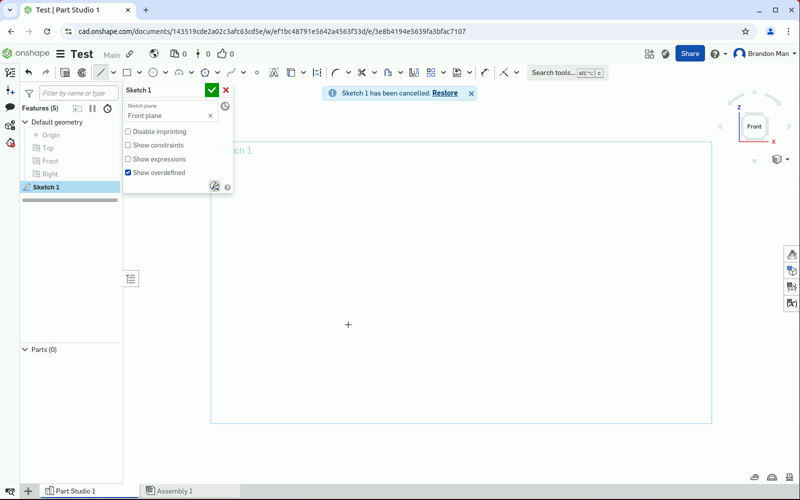
key_up(shift)
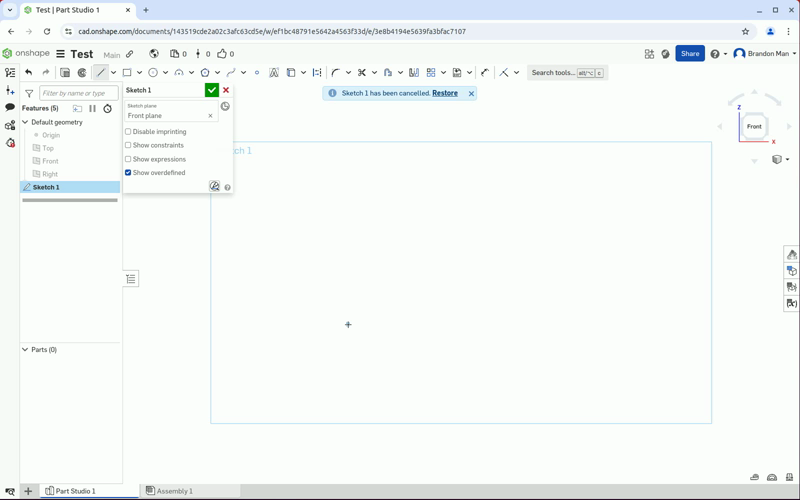
key_down(shift)
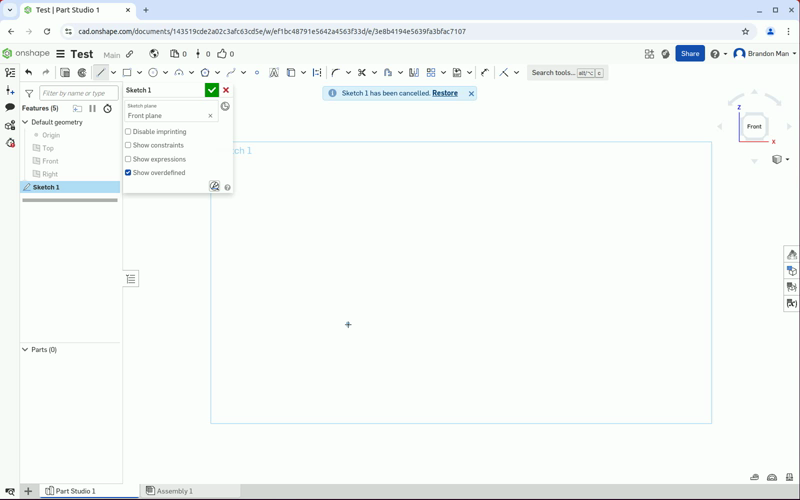
mouse_move(572, 324)
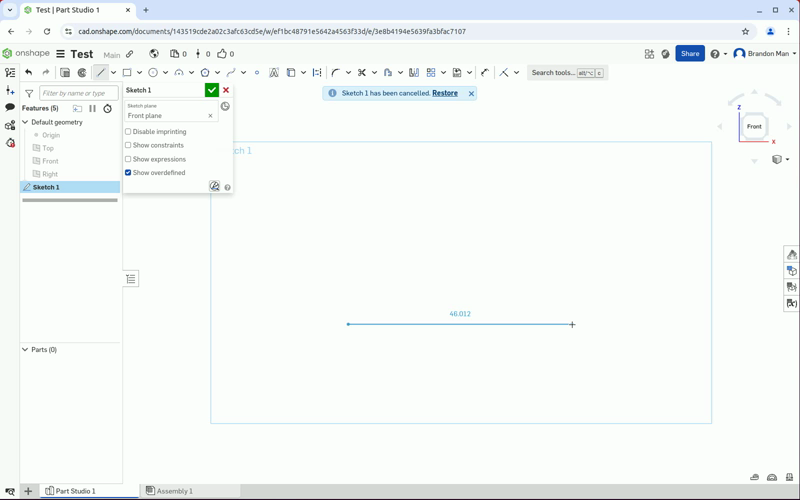
click(572, 324)
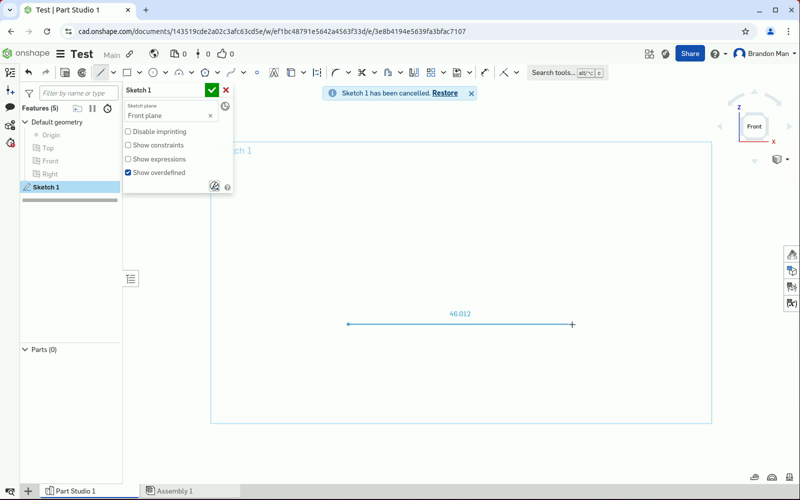
key_up(shift)
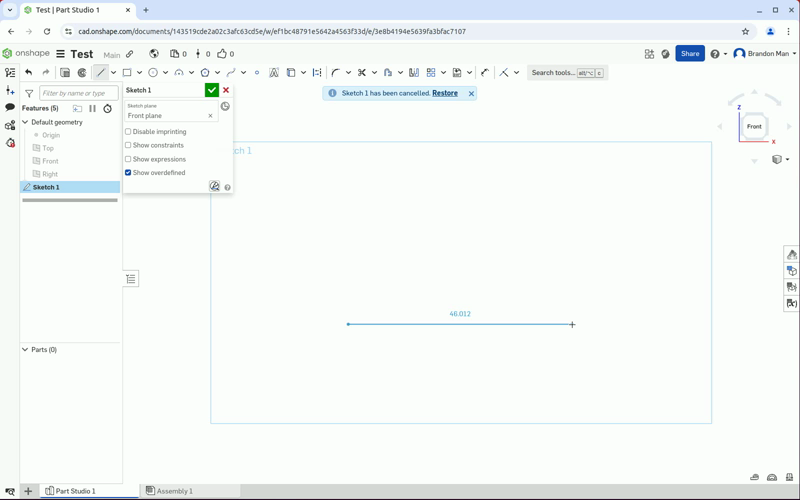
key_down(shift)
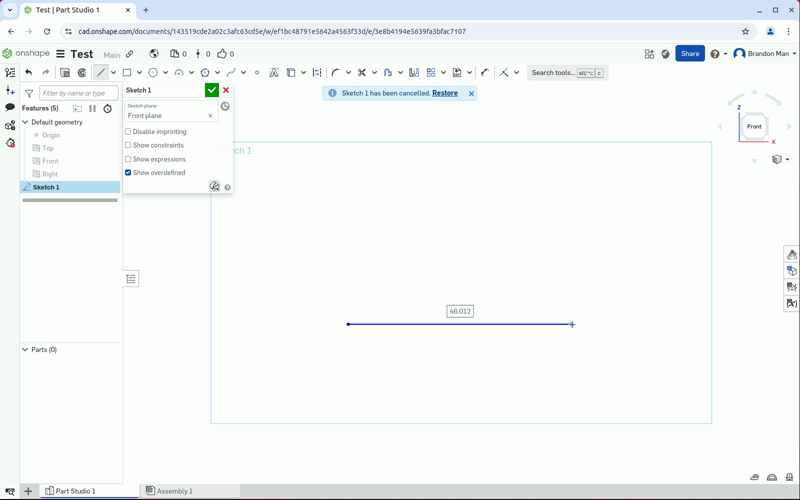
mouse_move(572, 243)
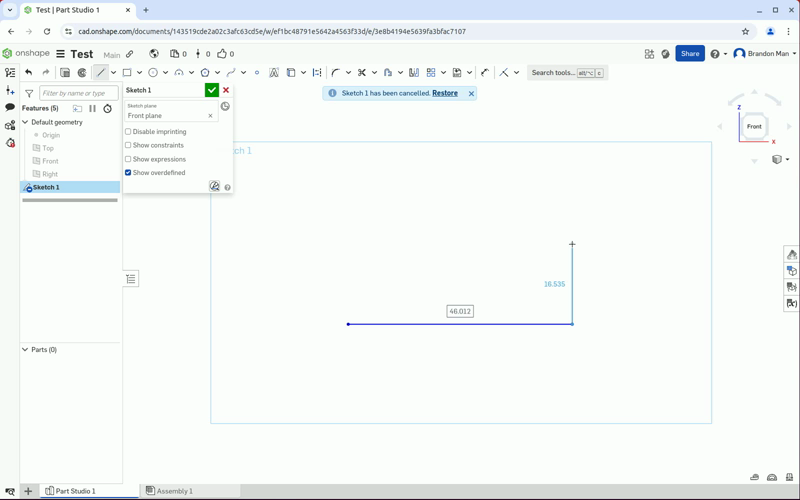
click(572, 243)
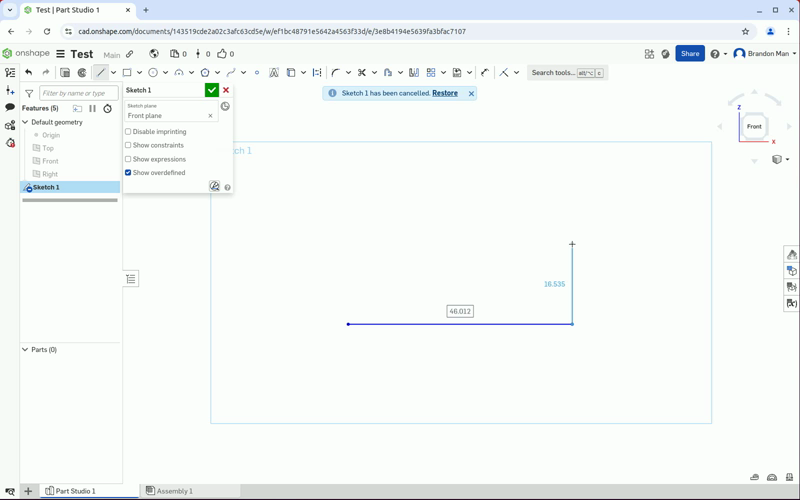
key_up(shift)
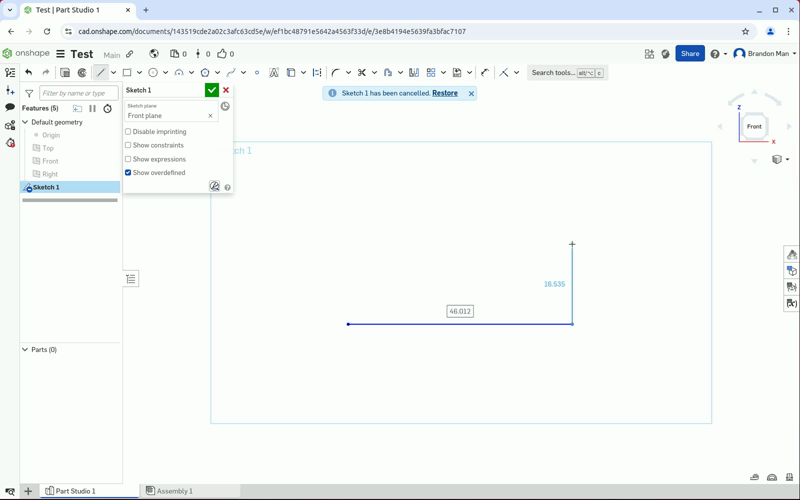
key_down(shift)
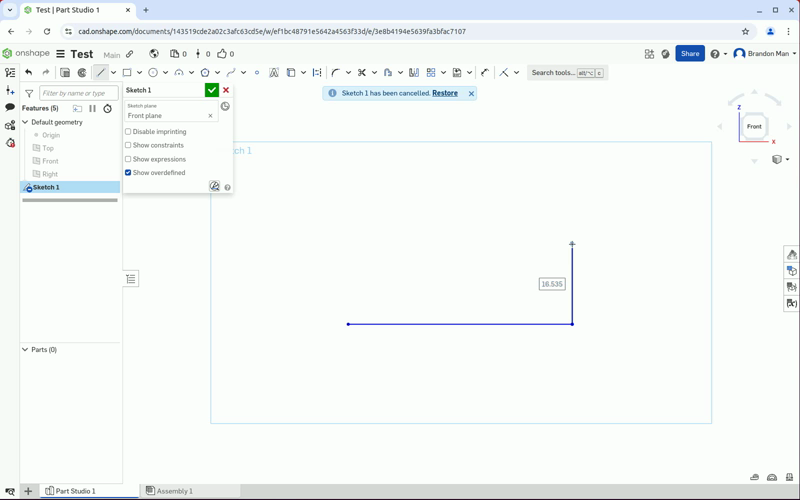
mouse_move(348, 243)
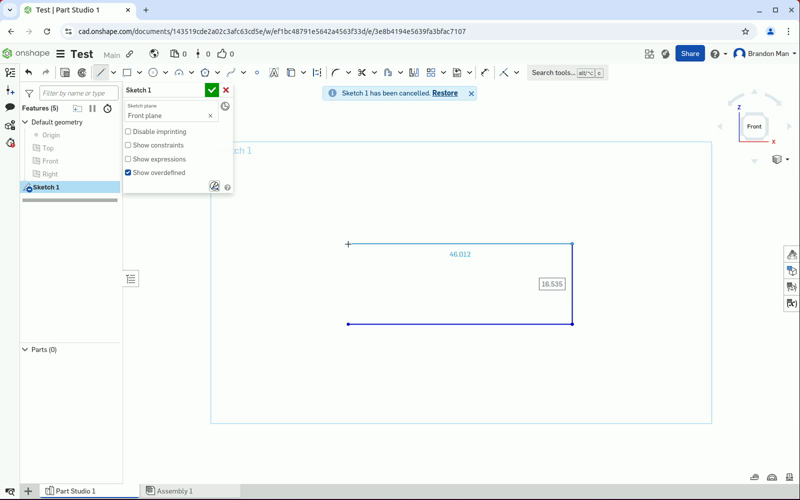
click(348, 243)
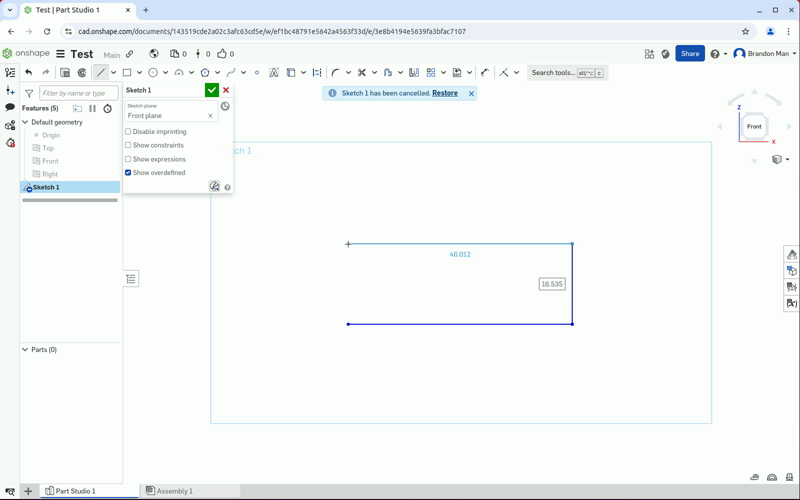
key_up(shift)
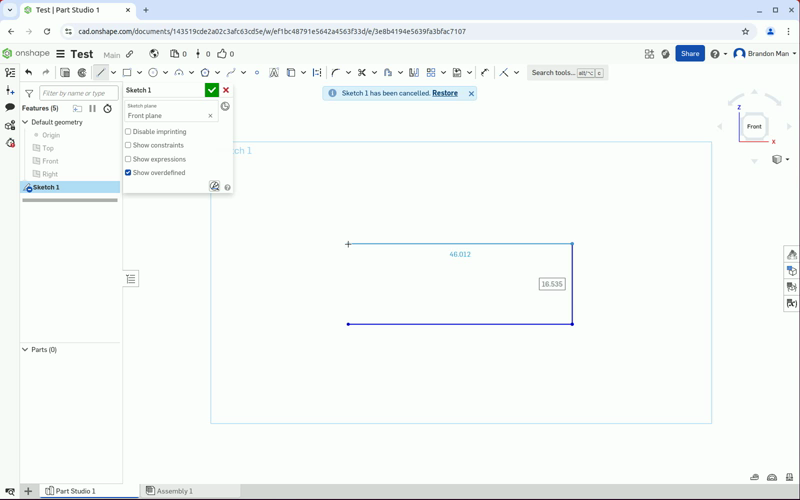
key_down(shift)
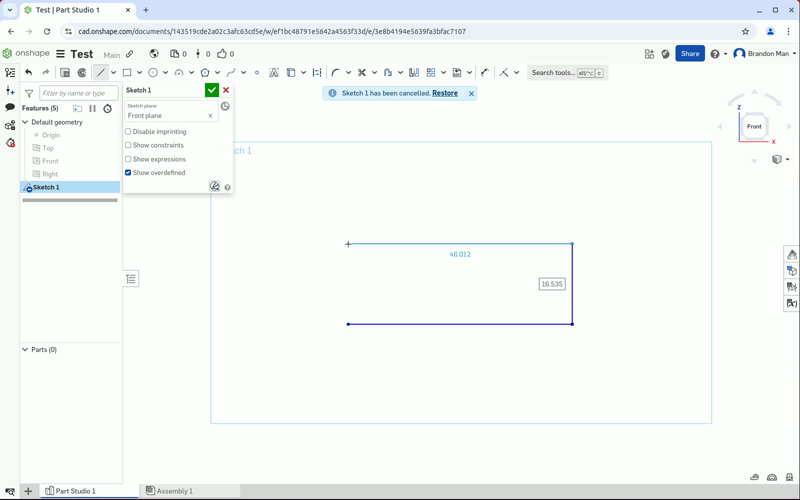
mouse_move(348, 324)
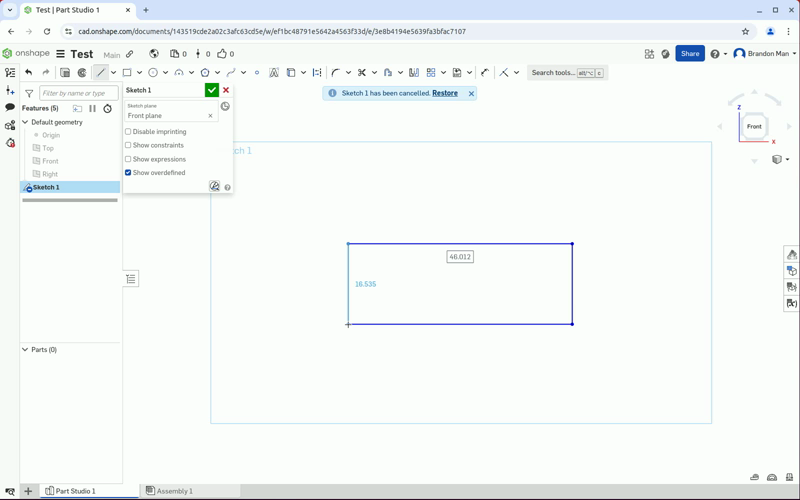
key_up(shift)
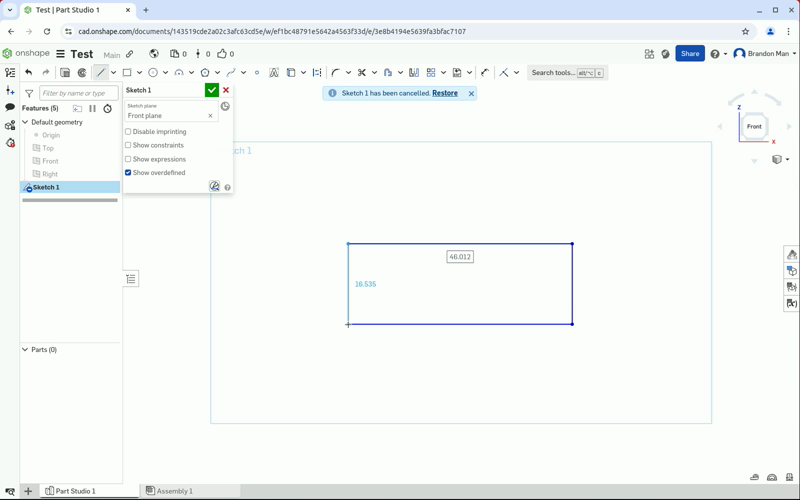
click(348, 324)
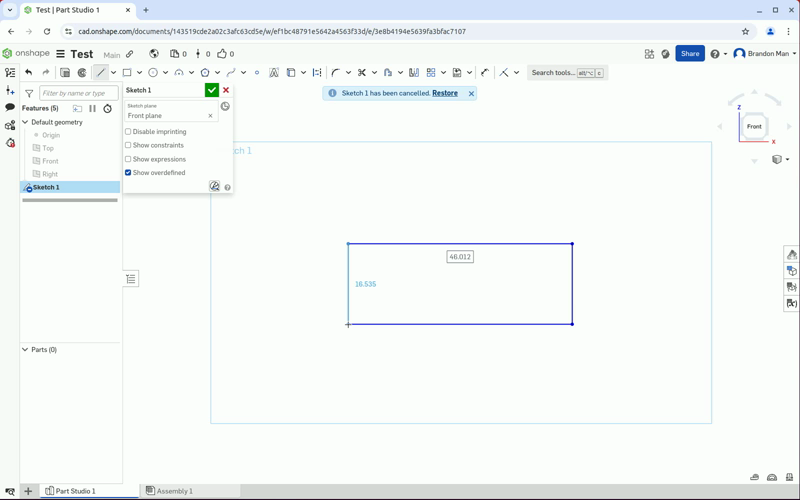
key(esc)
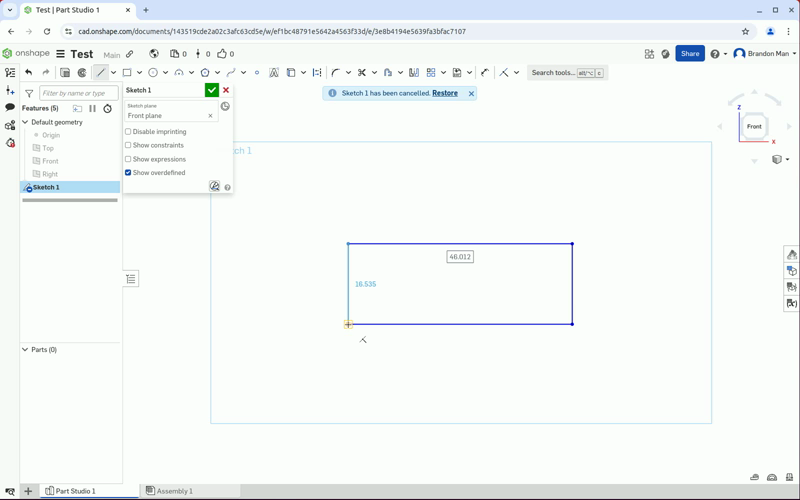
key(c)
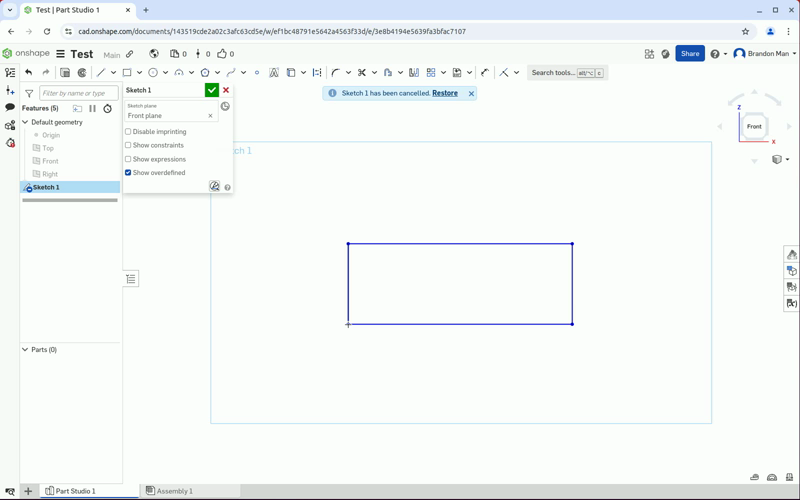
key_down(shift)
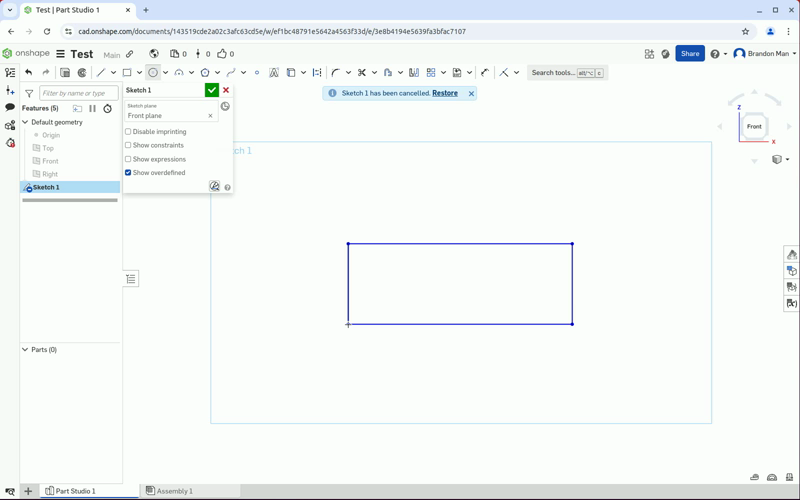
mouse_move(355, 316)
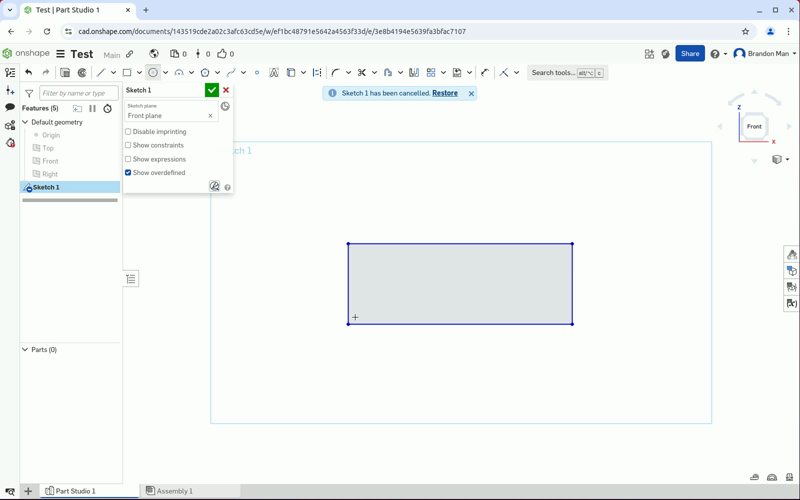
click(355, 316)
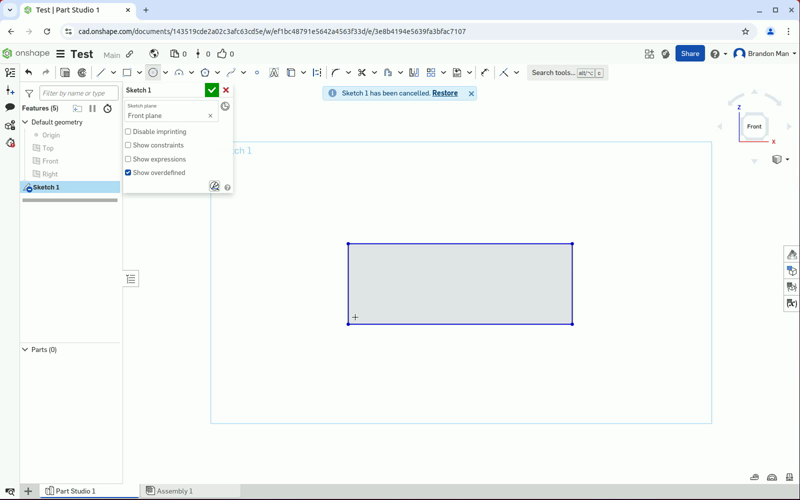
key_up(shift)
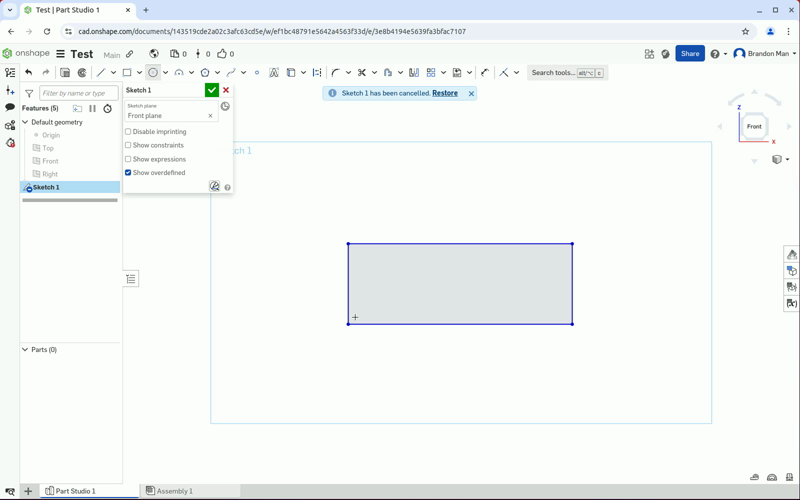
mouse_move(360, 316)
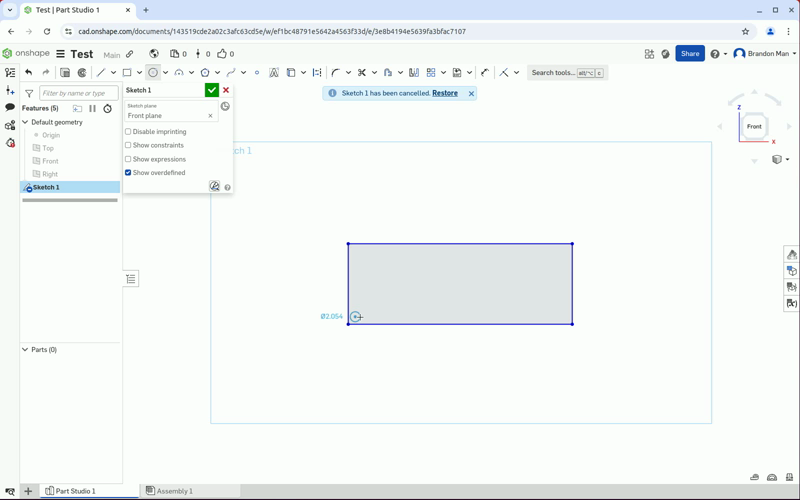
click(360, 316)
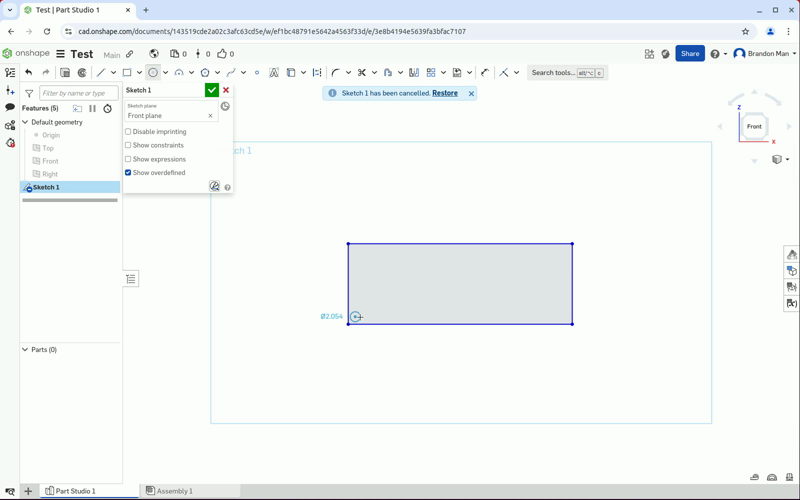
key(esc)
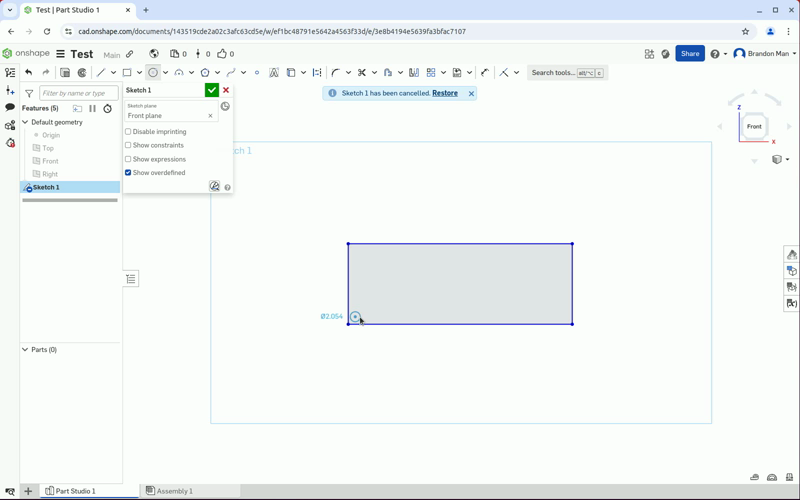
key(c)
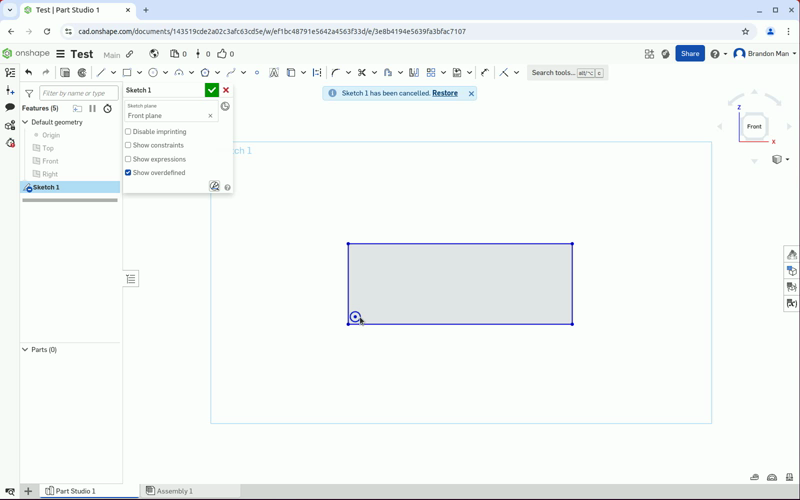
key_down(shift)
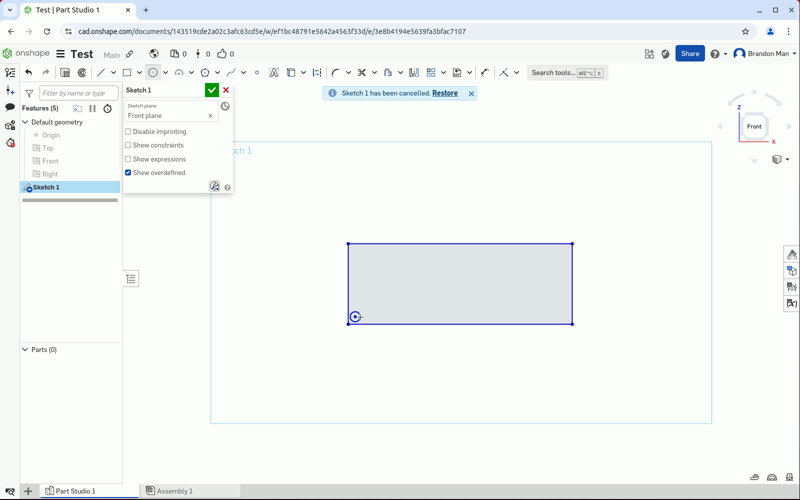
mouse_move(355, 248)
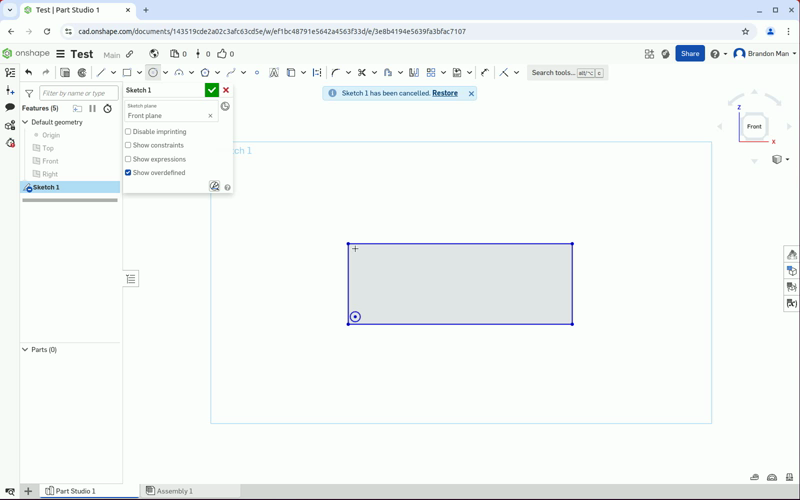
click(355, 248)
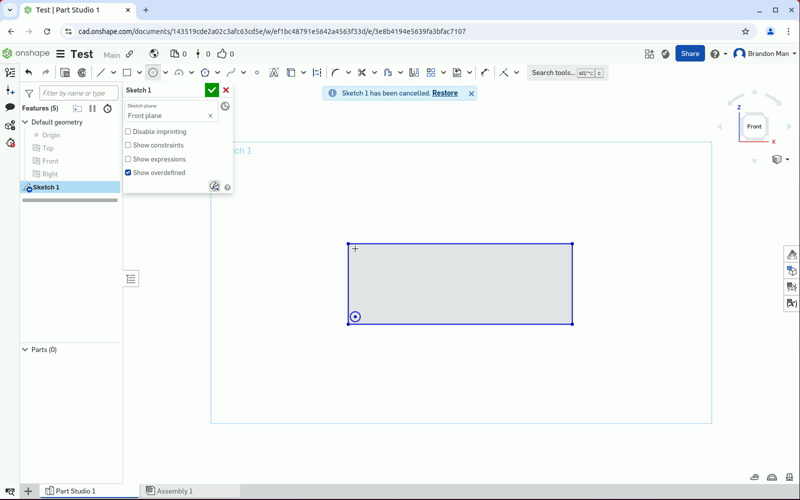
key_up(shift)
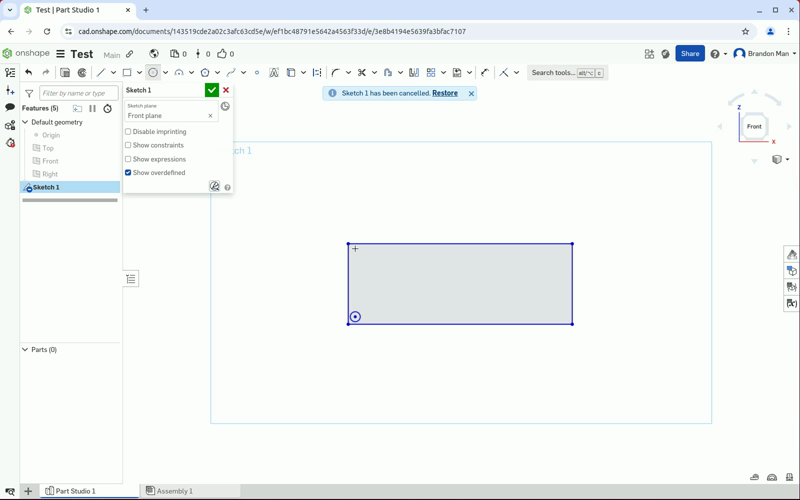
mouse_move(360, 248)
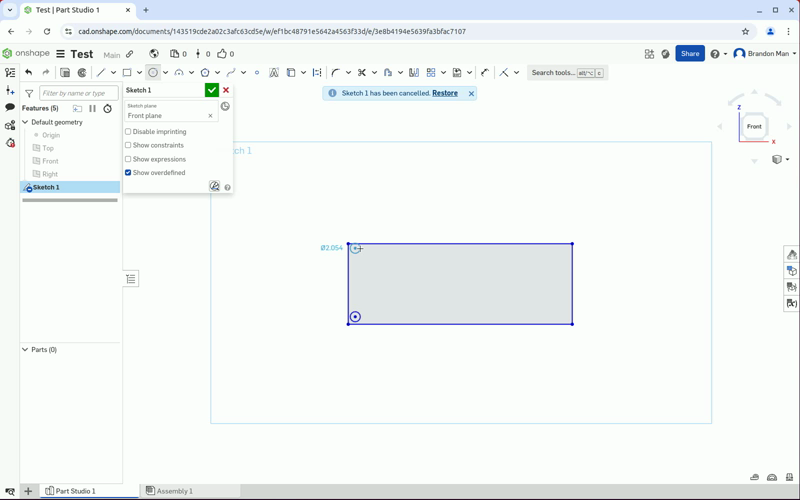
click(360, 248)
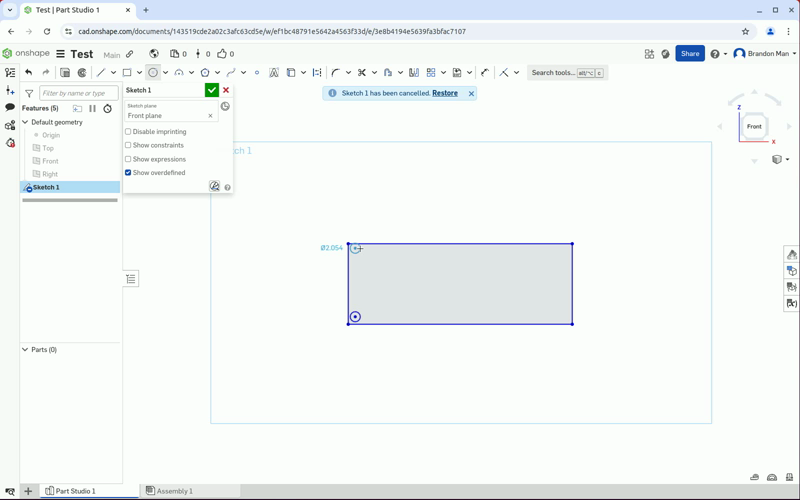
key(esc)
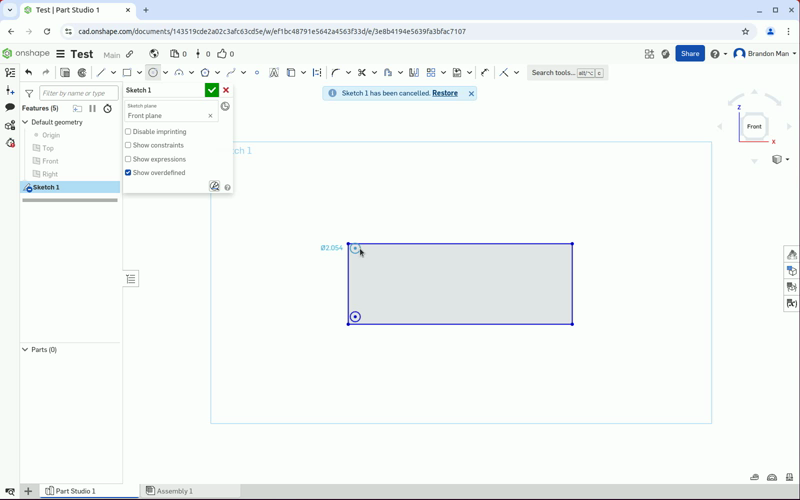
key(c)
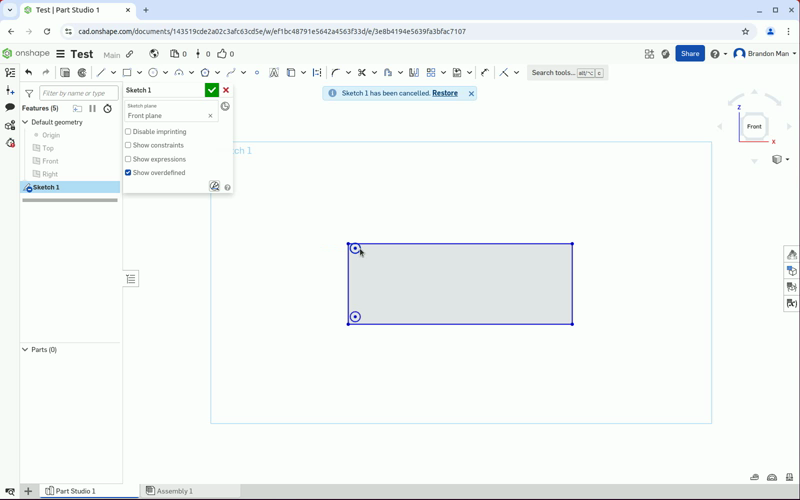
key_down(shift)
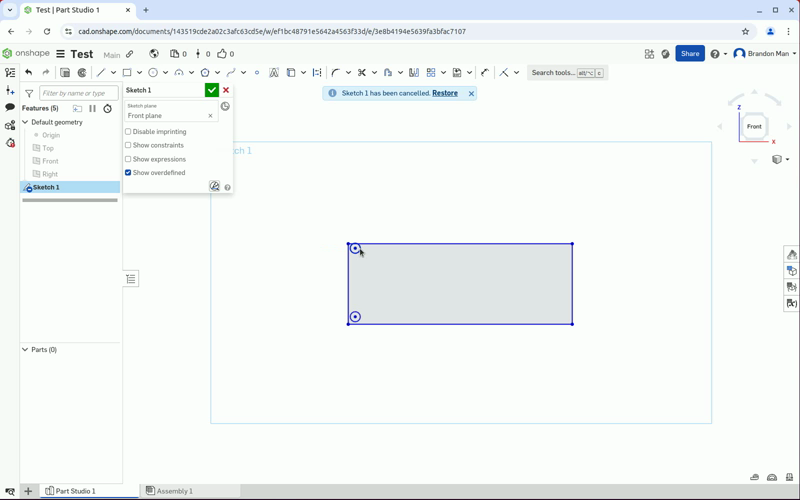
mouse_move(564, 316)
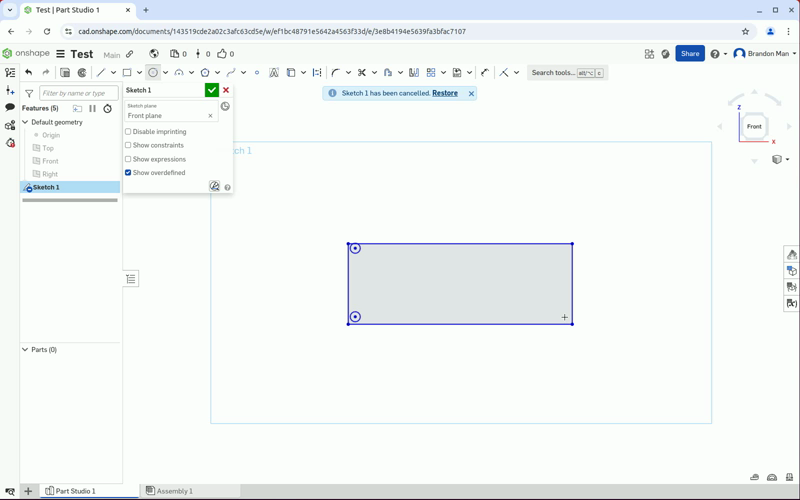
click(564, 316)
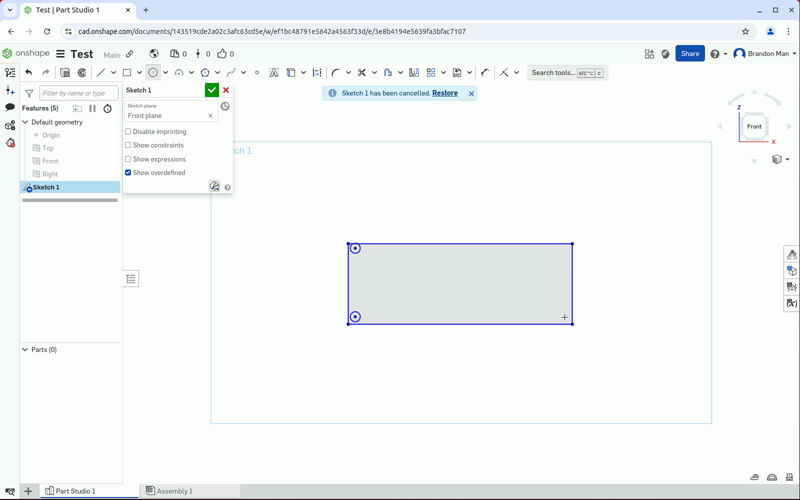
key_up(shift)
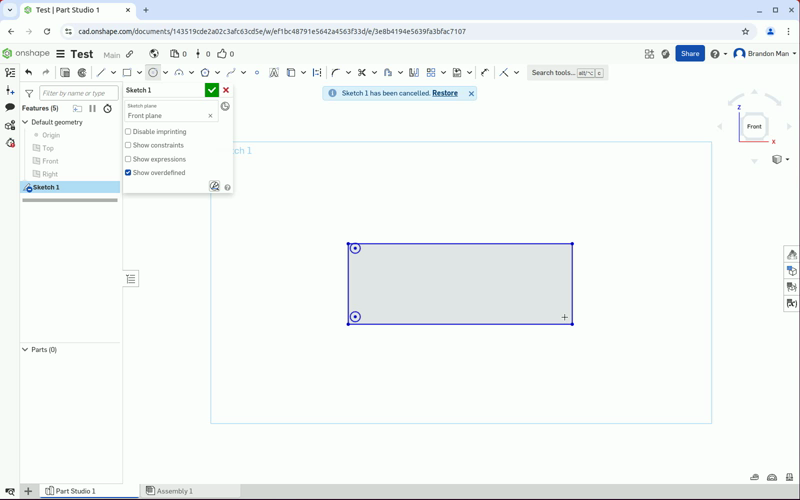
mouse_move(569, 316)
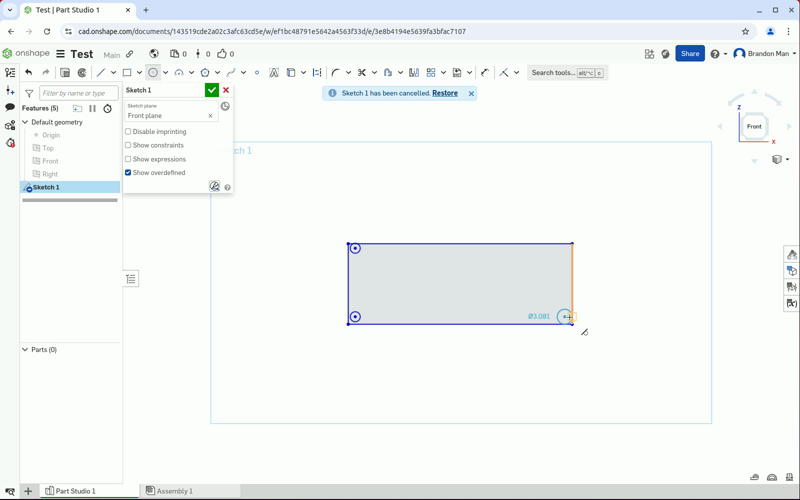
click(569, 316)
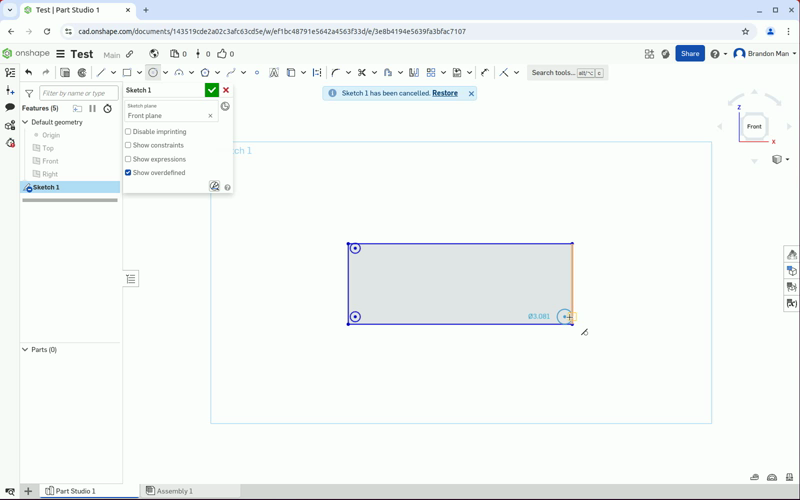
key(esc)
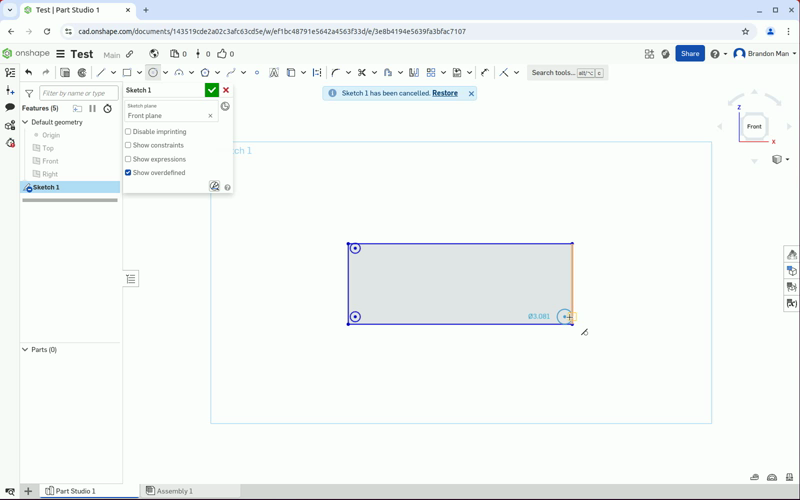
key(c)
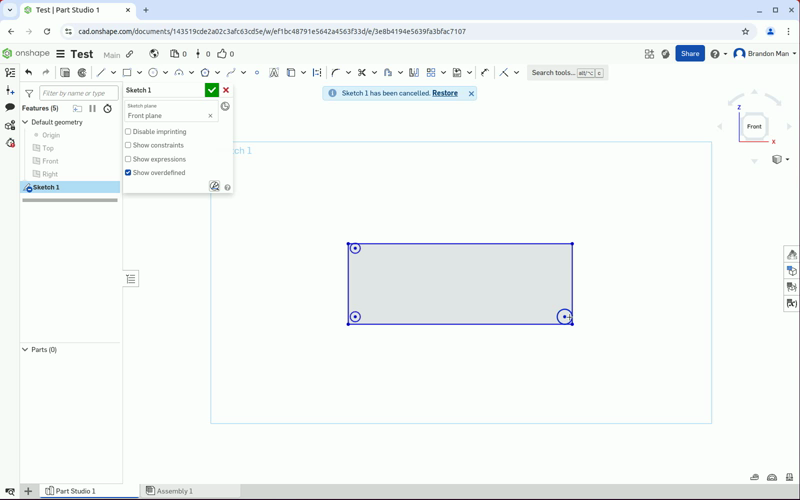
key_down(shift)
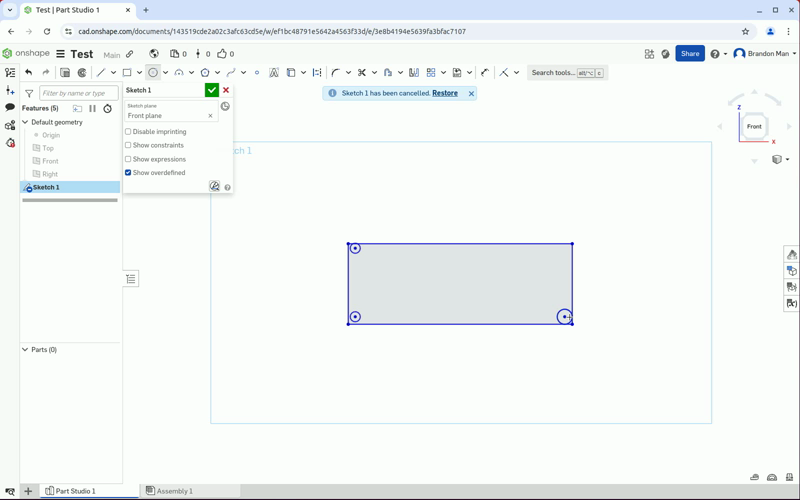
mouse_move(564, 248)
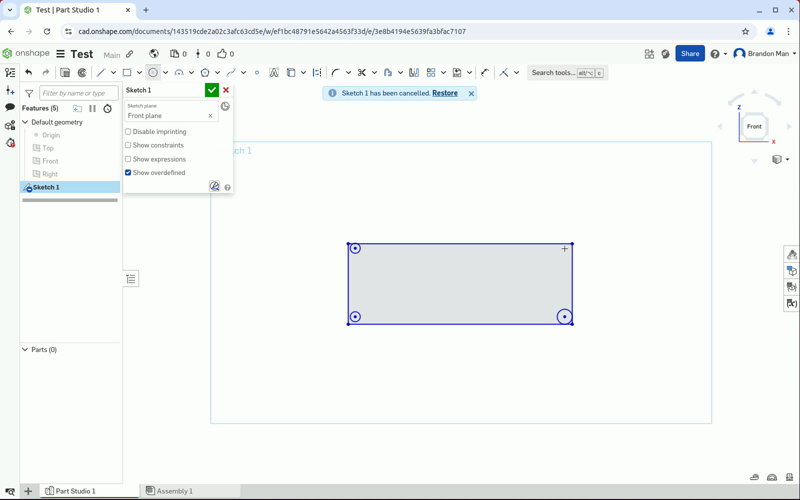
click(564, 248)
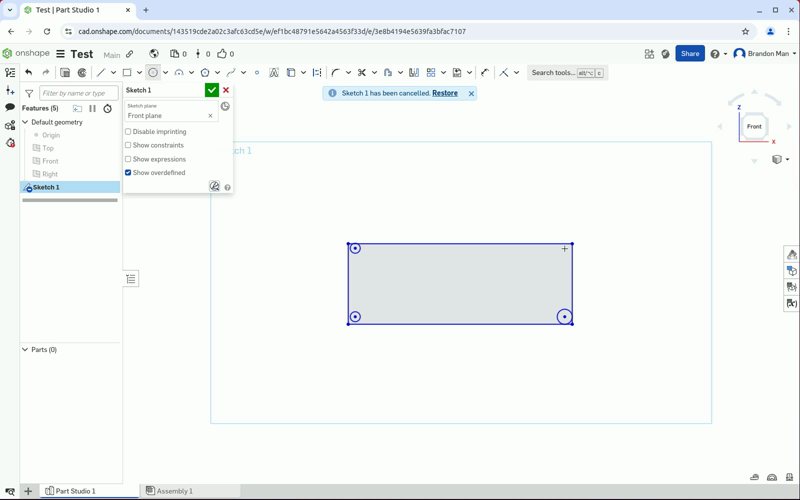
key_up(shift)
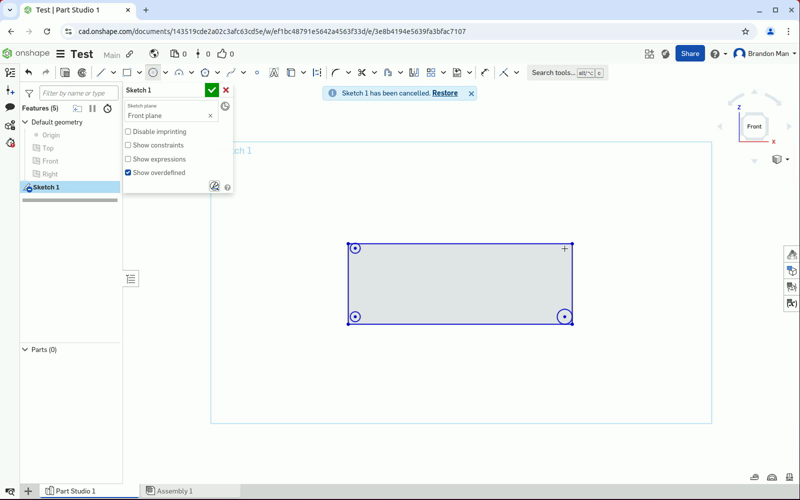
mouse_move(569, 248)
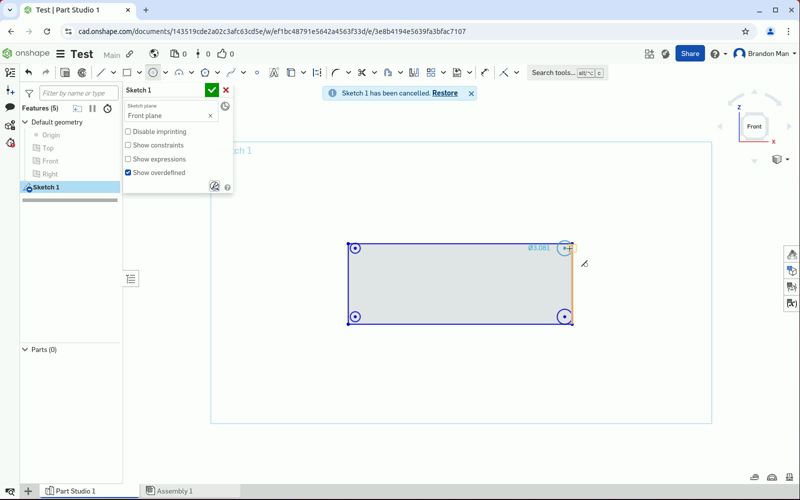
click(569, 248)
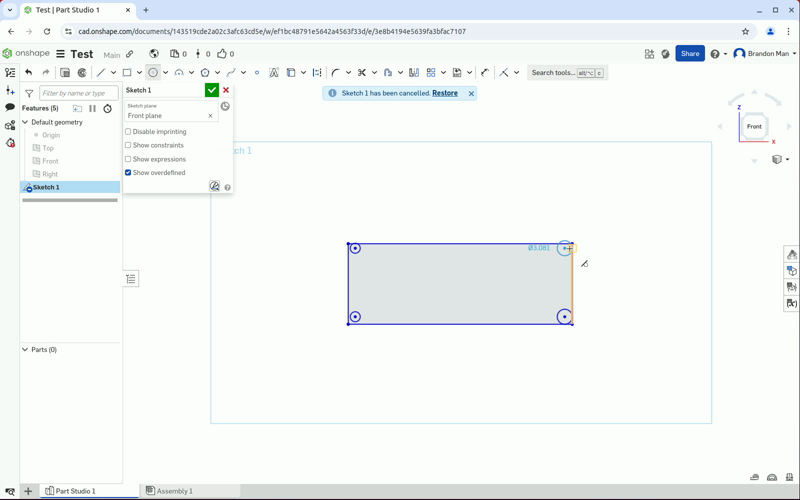
key(esc)
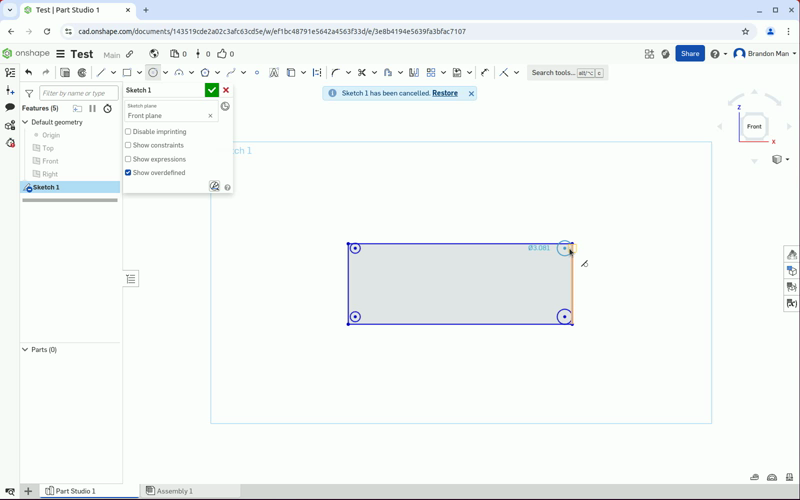
mouse_move(370, 301)
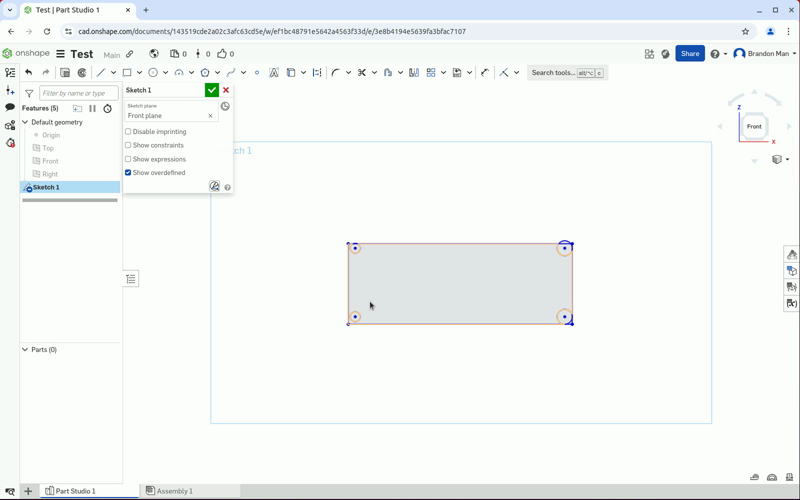
click(370, 301)
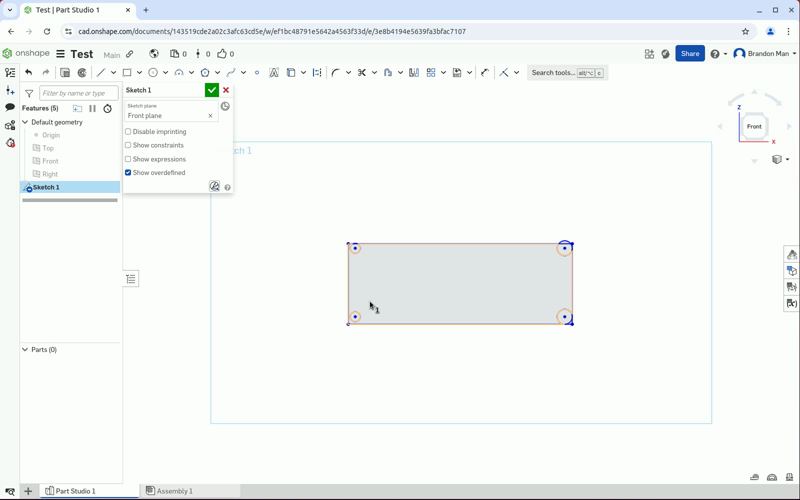
mouse_move(73, 352)
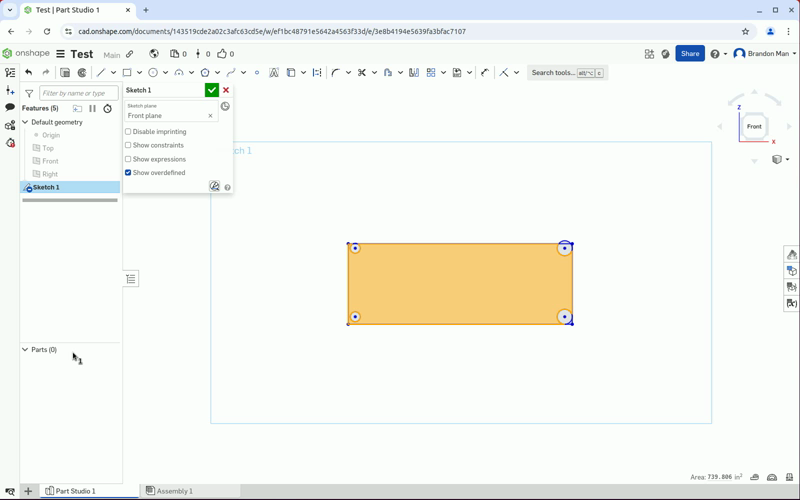
key(shift+y)
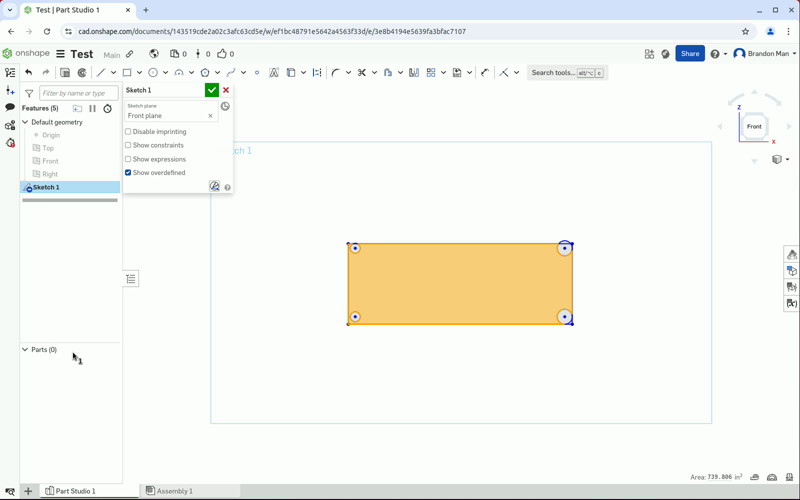
key(shift+e)
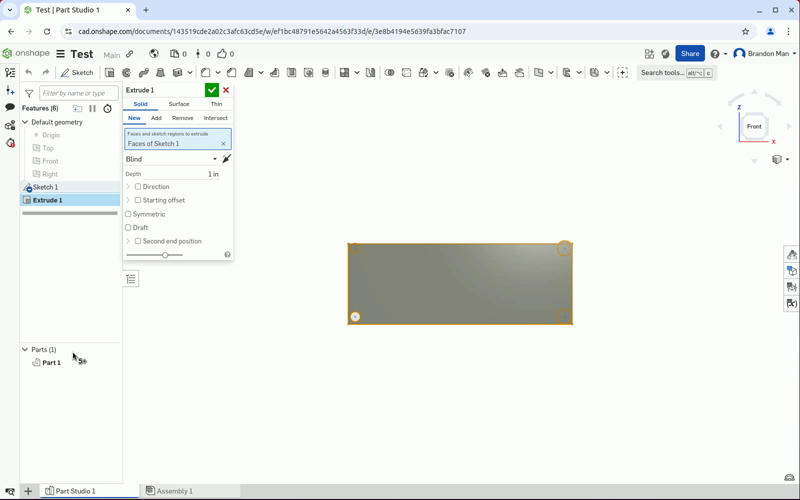
mouse_move(143, 106)
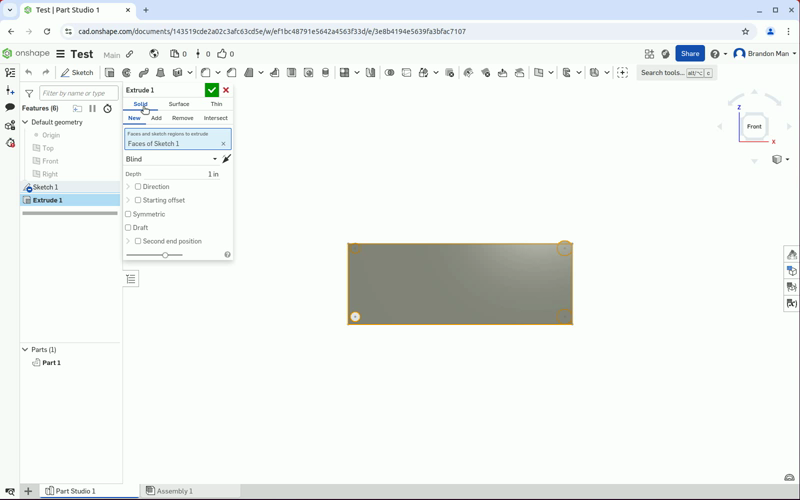
click(143, 106)
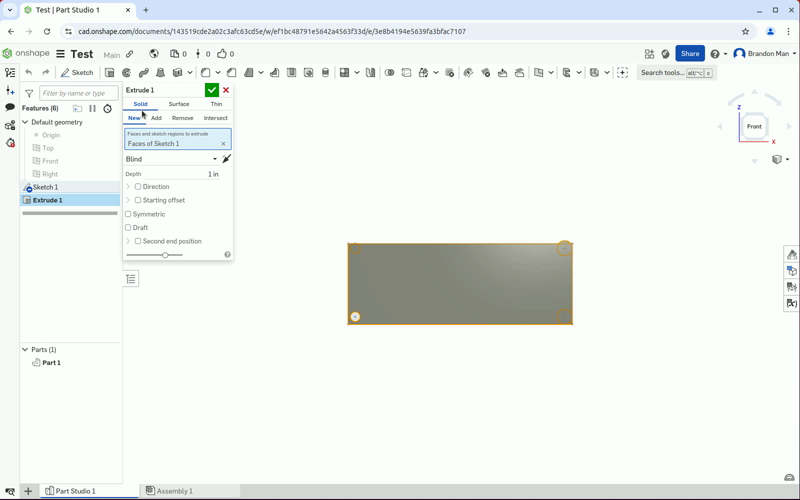
mouse_move(137, 120)
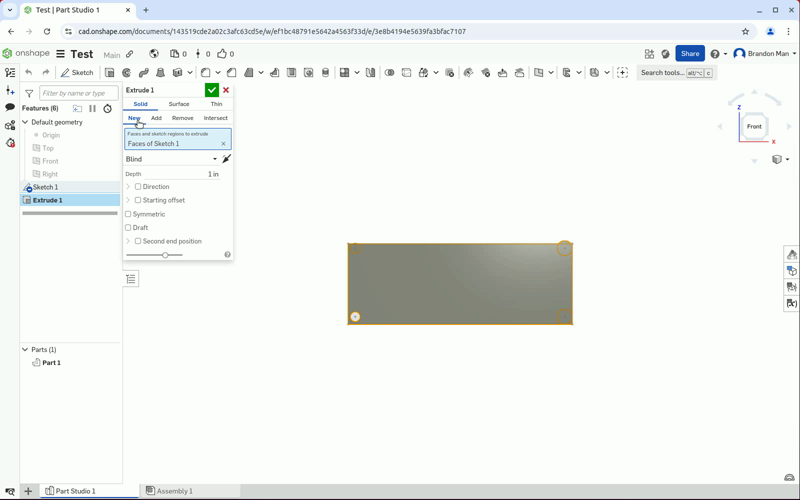
click(137, 120)
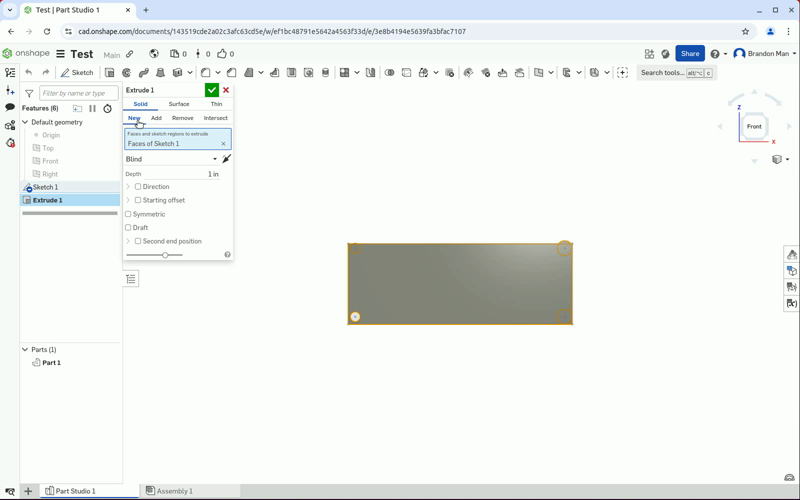
key(tab, 4)
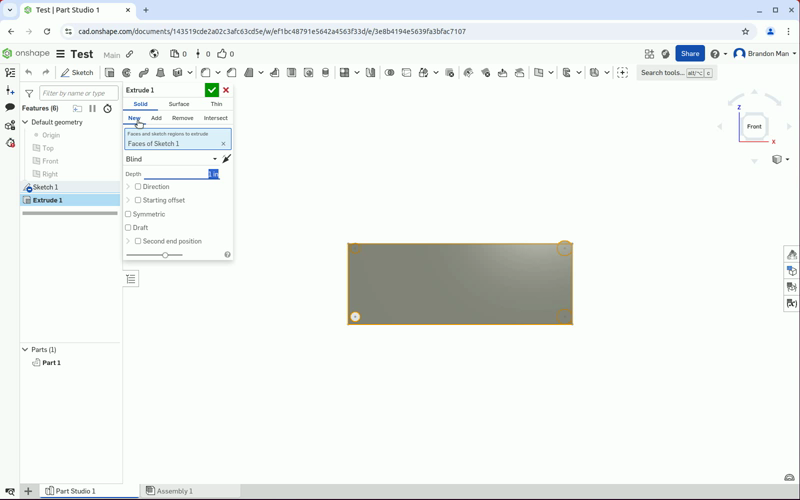
text(-0.722)
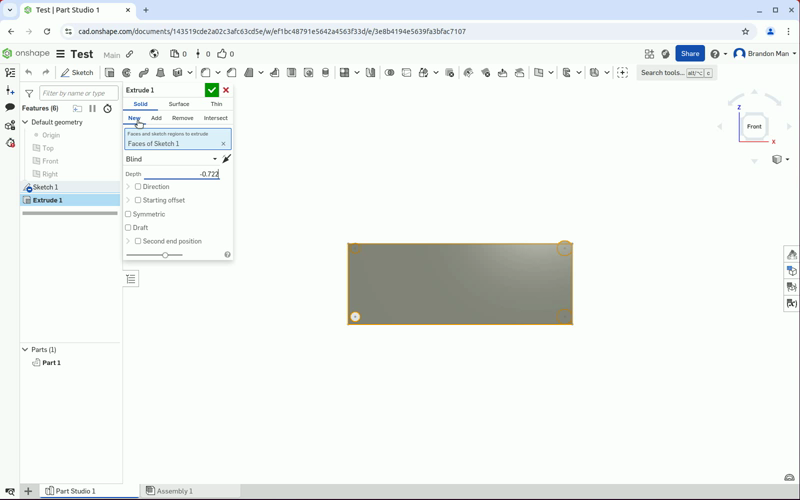
key(enter)
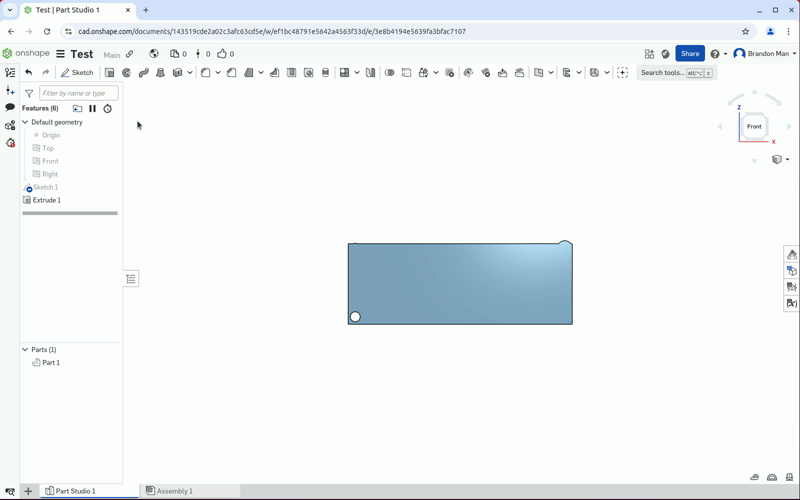
key(shift+h)
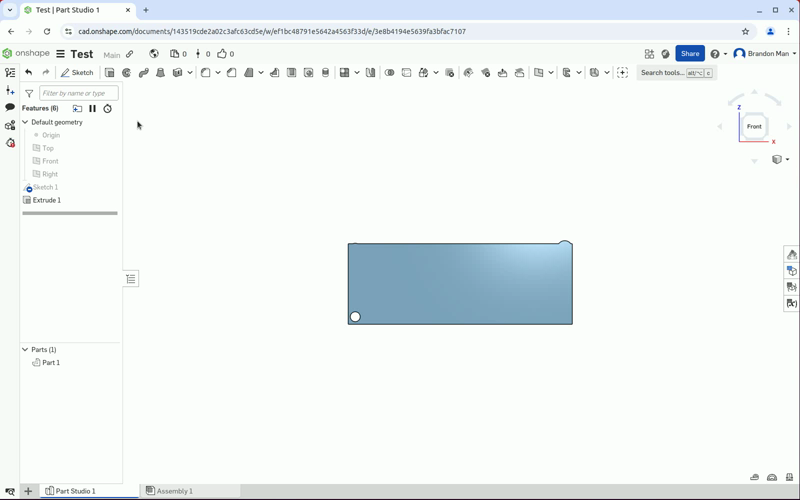
key(shift+h)
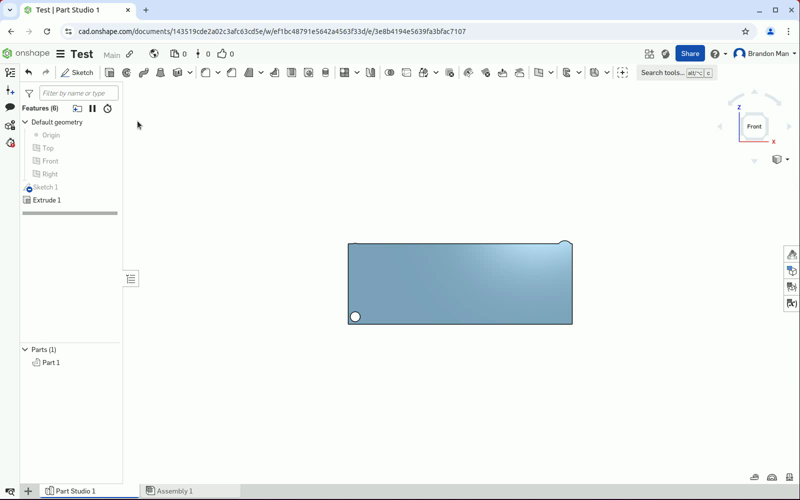
mouse_move(73, 189)
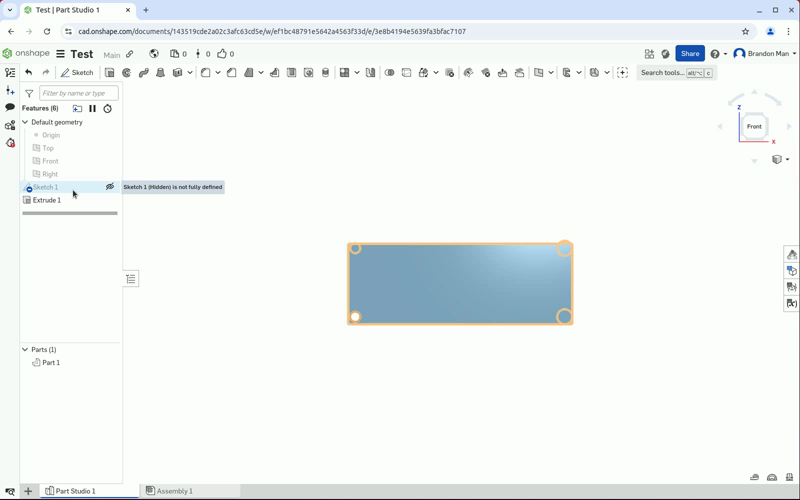
click(73, 189)
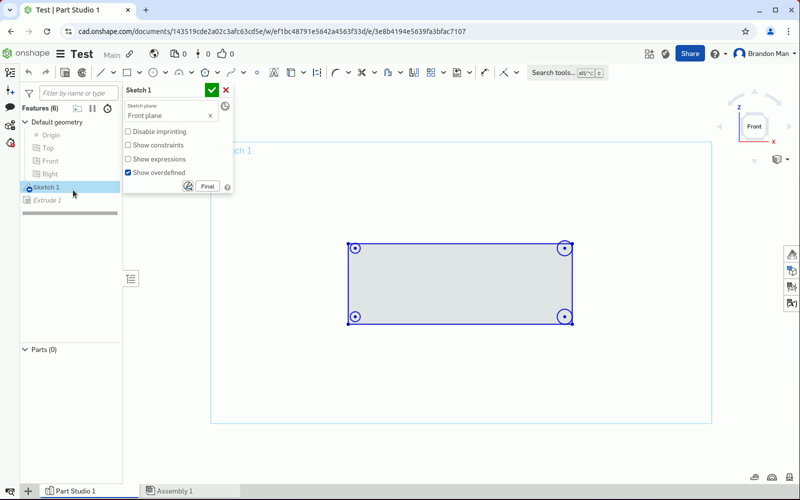
mouse_move(229, 92)
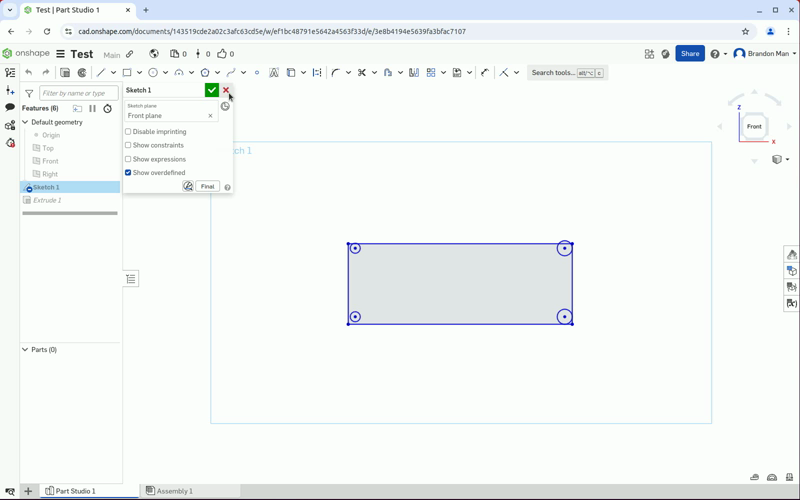
click(229, 92)
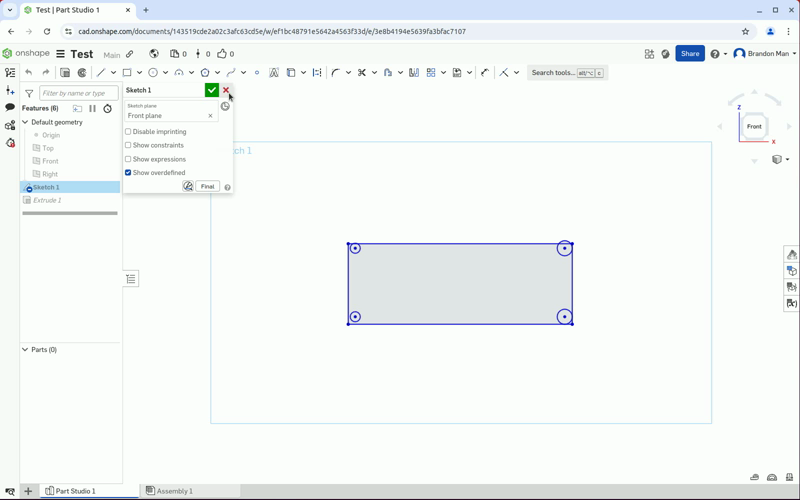
key(shift+s)
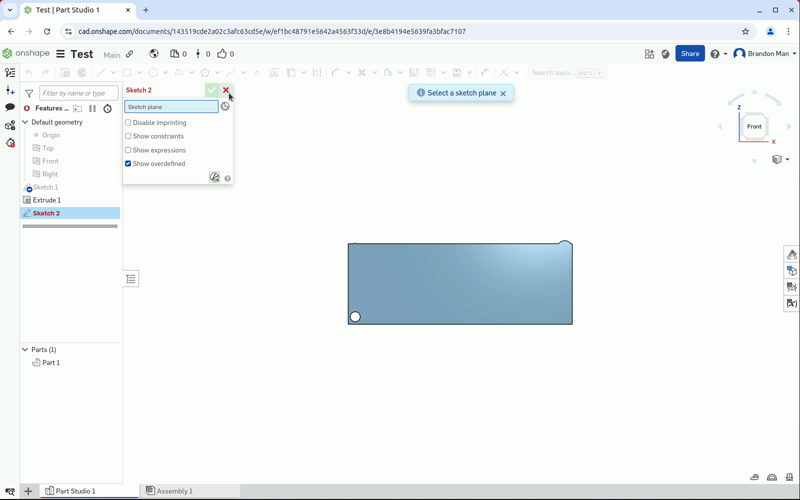
mouse_move(73, 163)
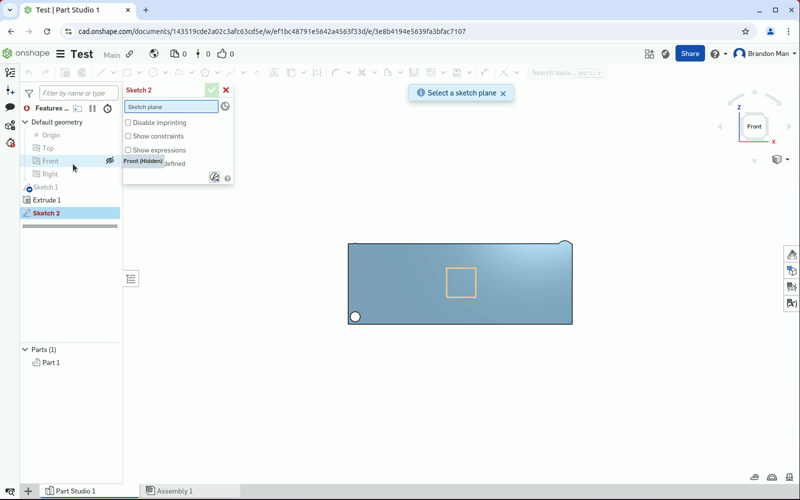
click(73, 163)
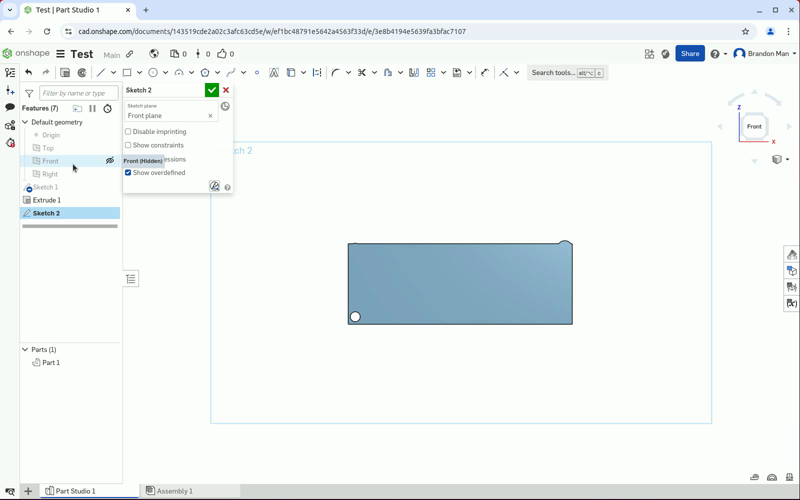
mouse_move(73, 352)
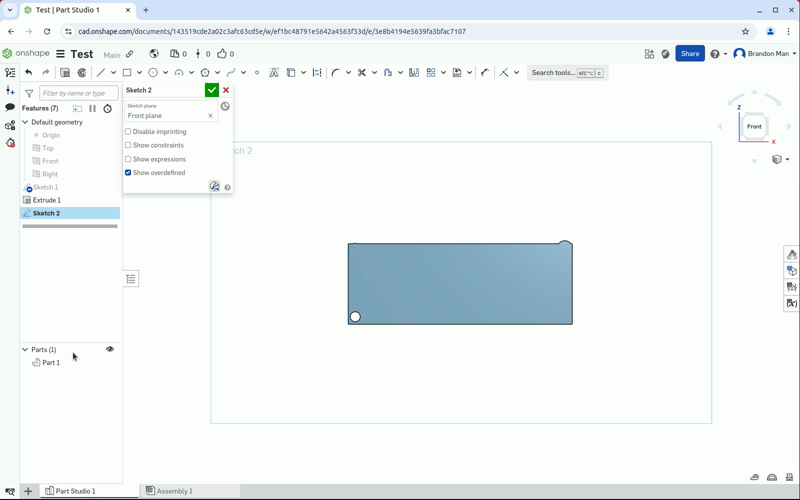
key(y)
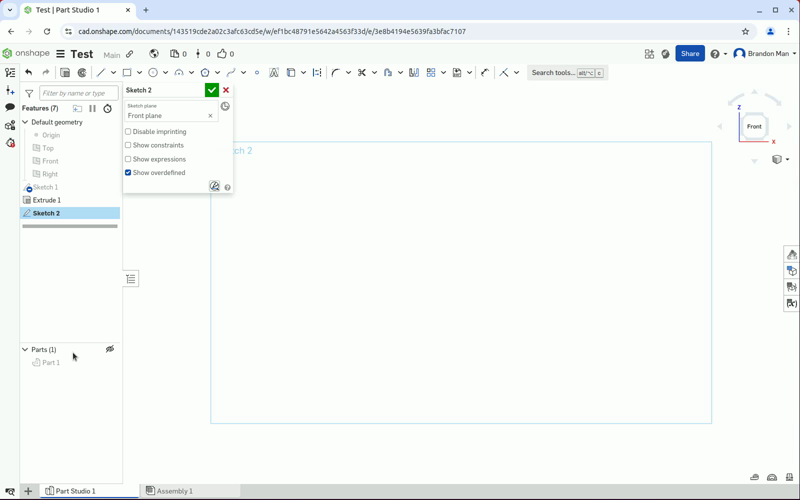
key(l)
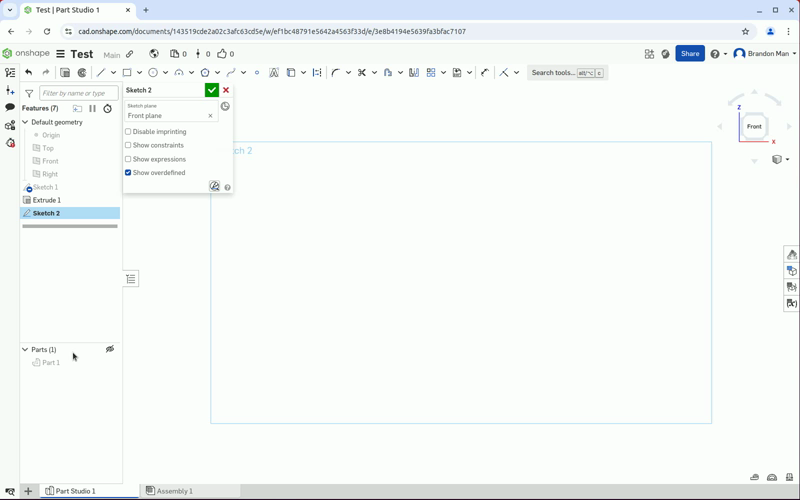
key_down(shift)
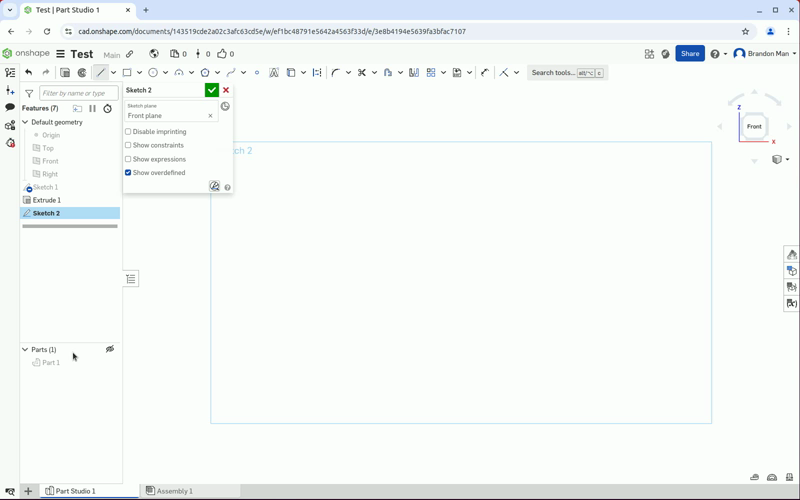
mouse_move(363, 311)
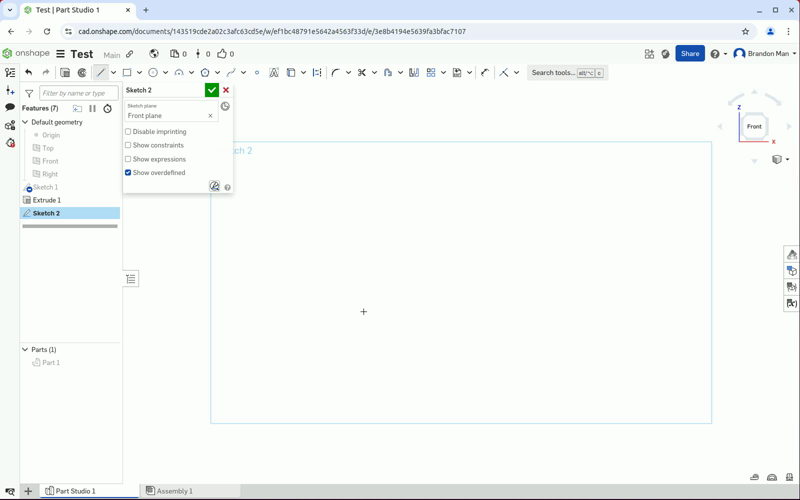
click(363, 311)
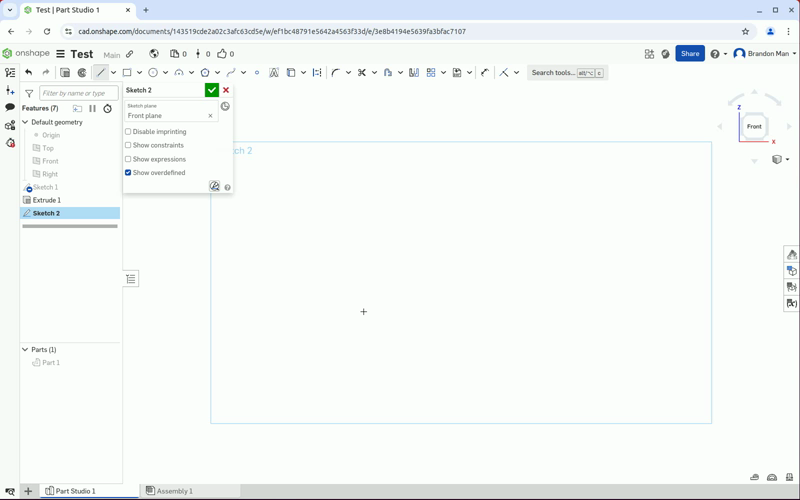
key_up(shift)
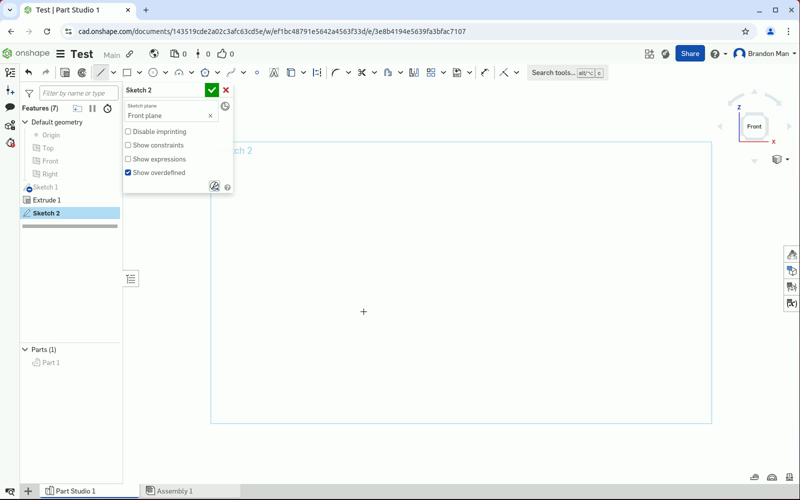
key_down(shift)
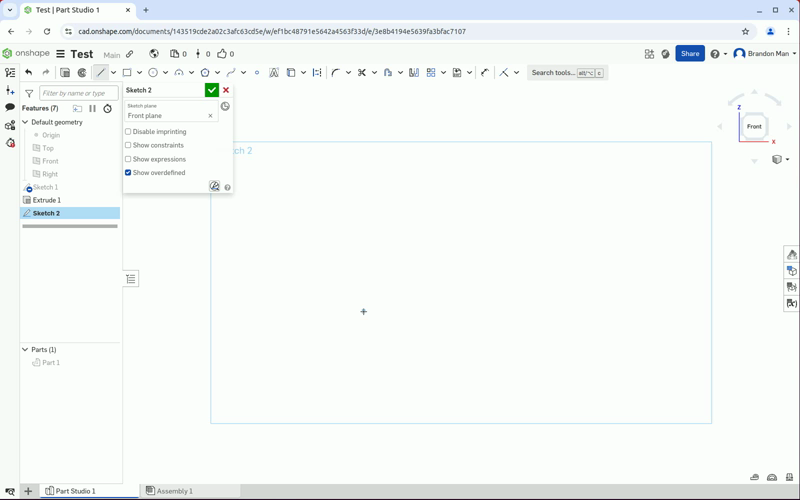
mouse_move(558, 311)
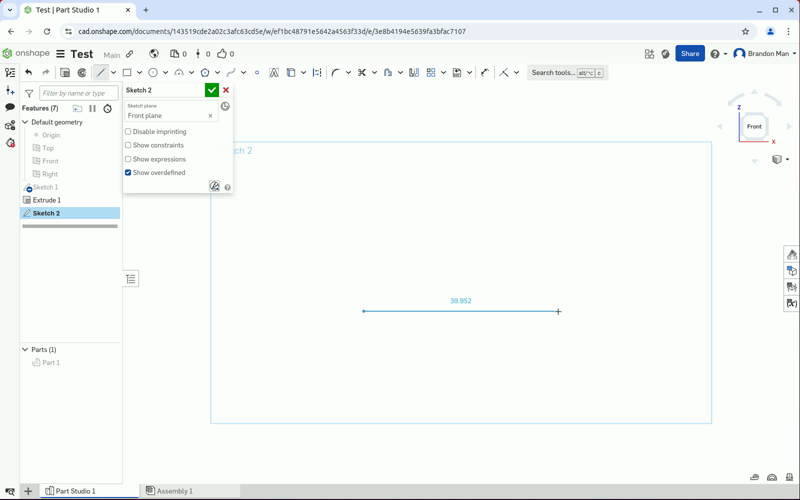
click(558, 311)
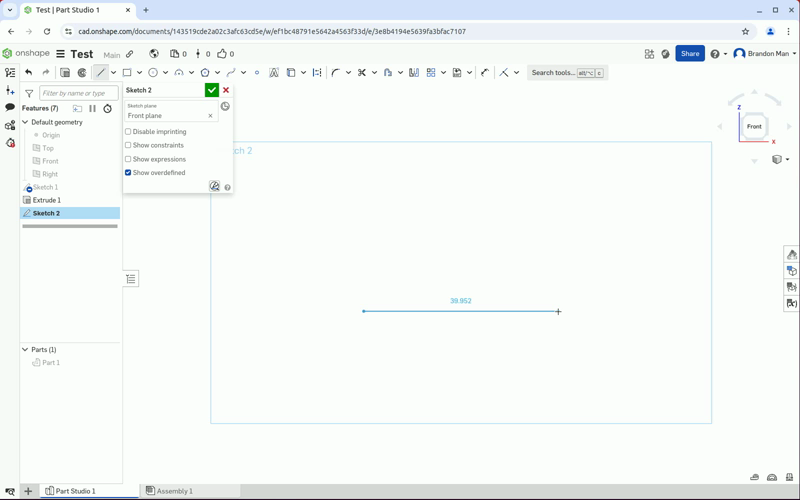
key_up(shift)
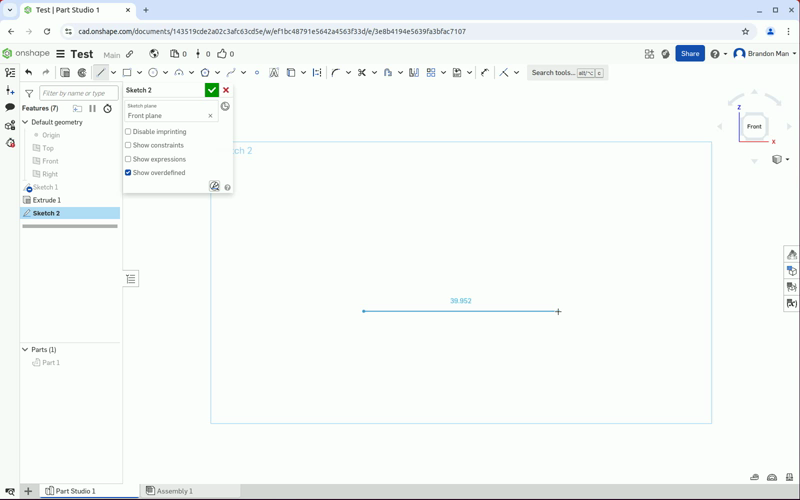
key_down(shift)
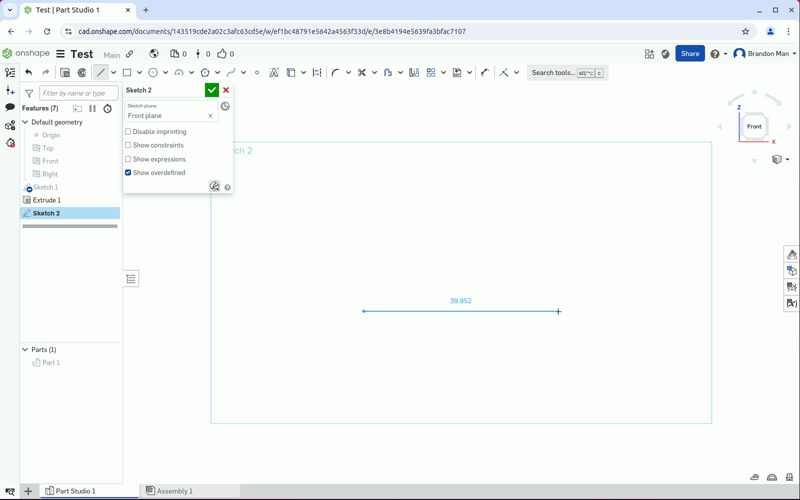
mouse_move(558, 247)
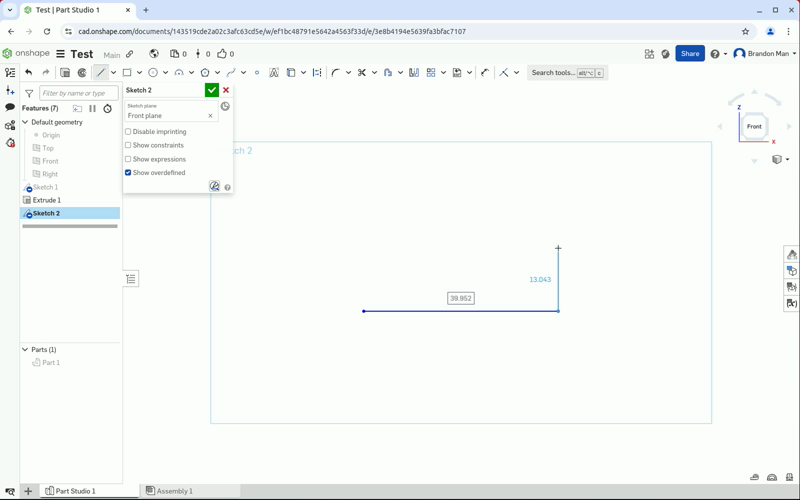
click(558, 247)
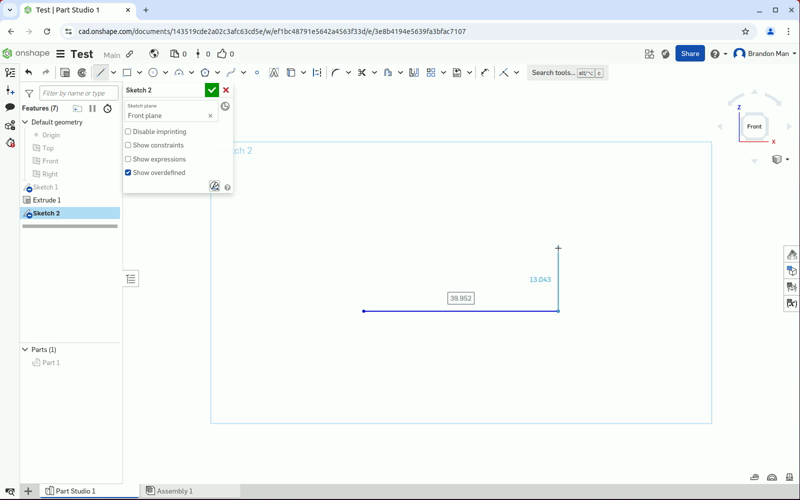
key_up(shift)
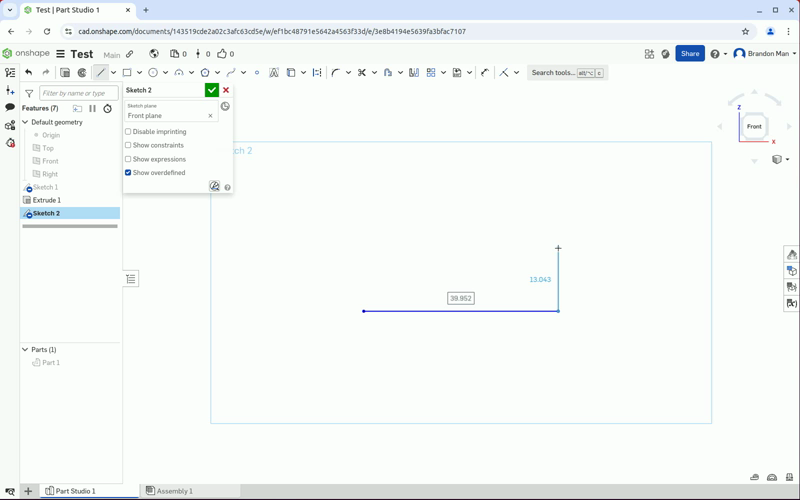
key_down(shift)
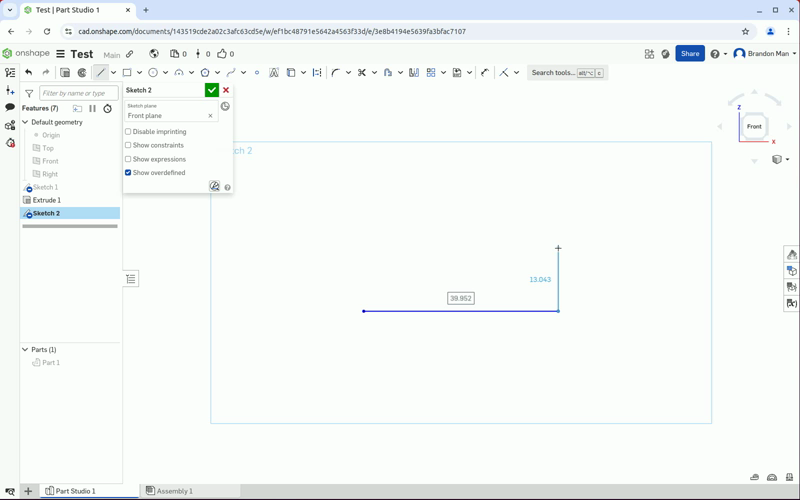
mouse_move(363, 247)
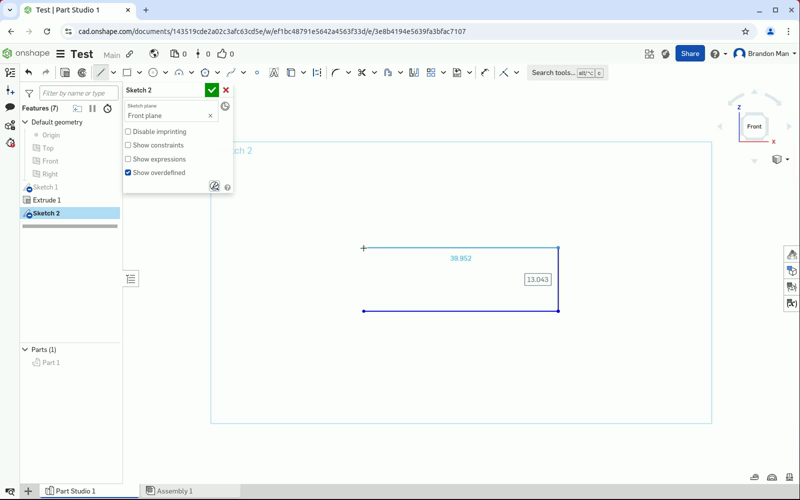
click(363, 247)
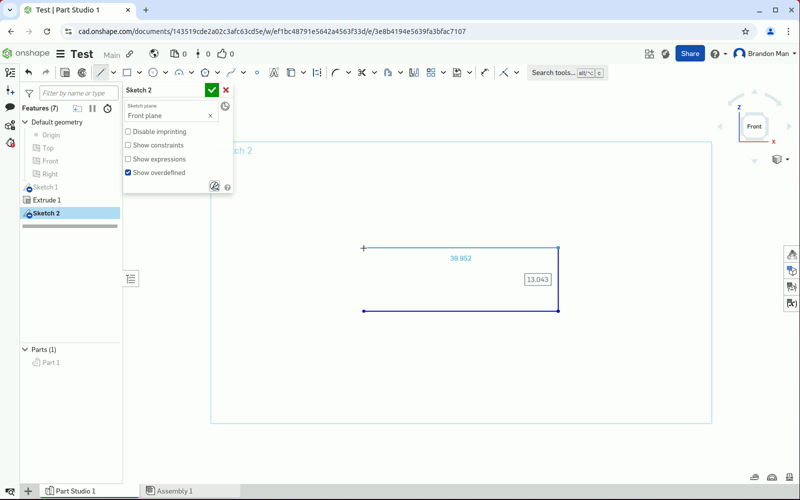
key_up(shift)
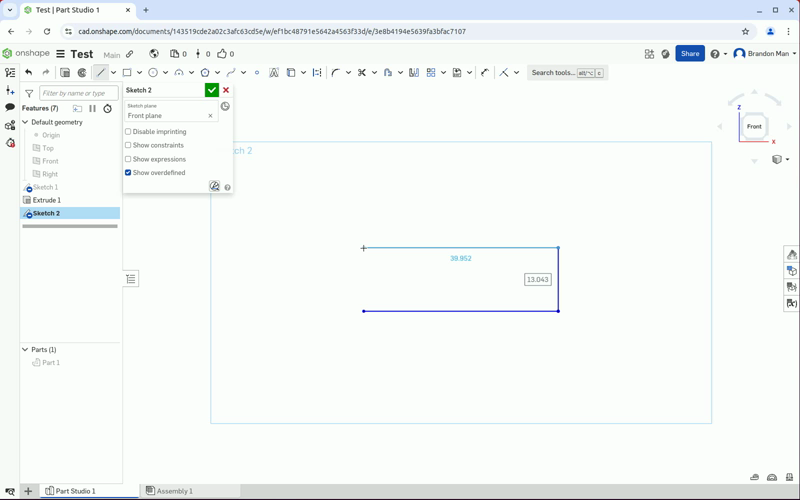
key_down(shift)
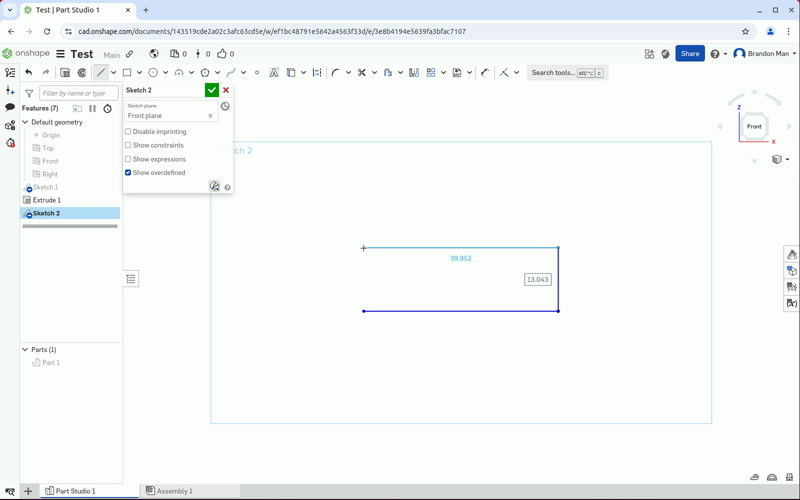
mouse_move(363, 311)
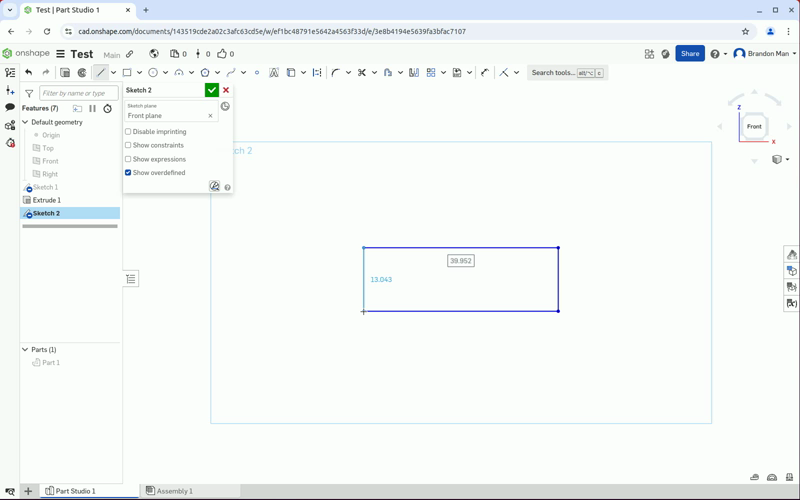
key_up(shift)
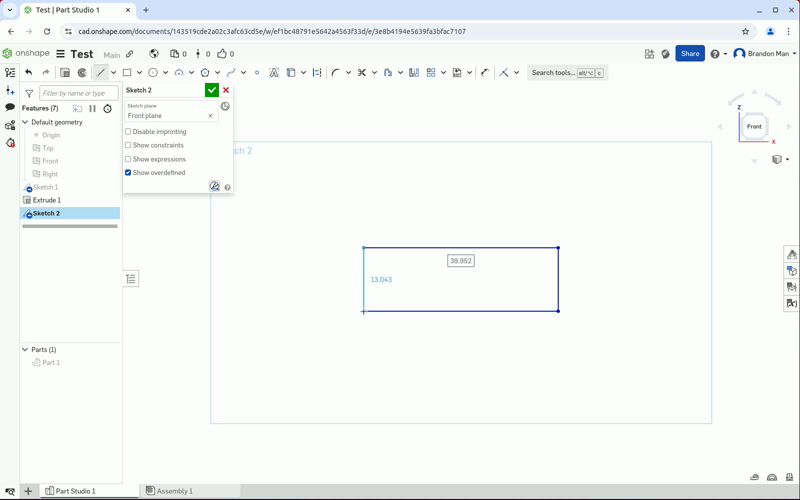
click(363, 311)
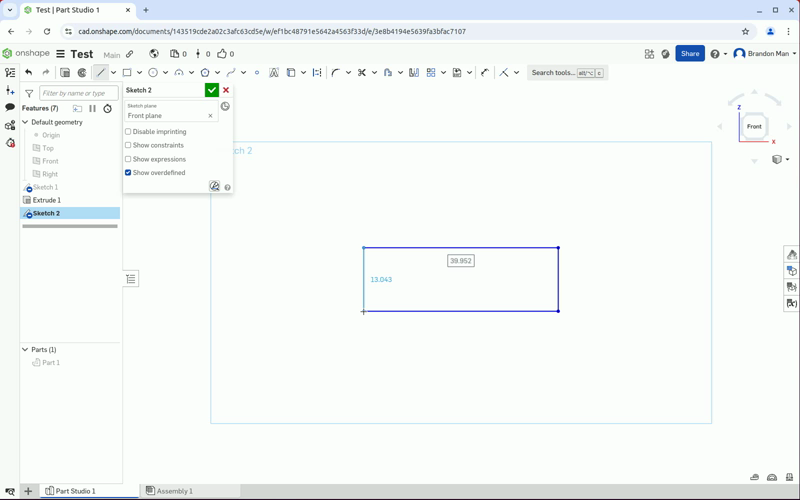
key(esc)
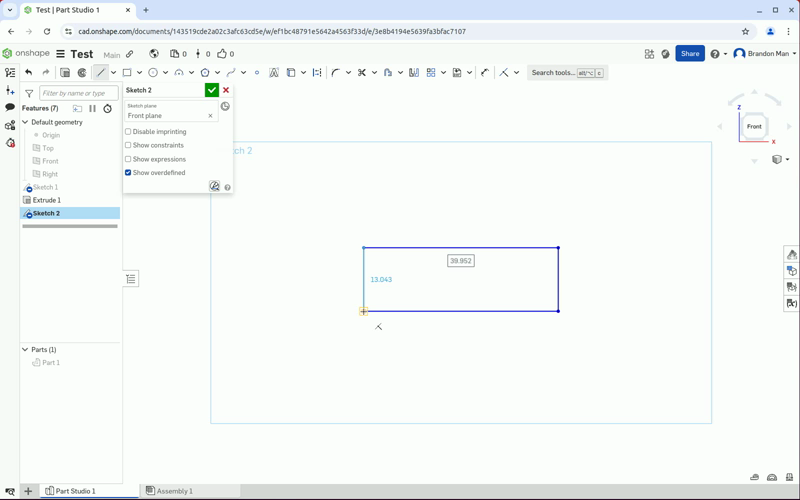
mouse_move(510, 269)
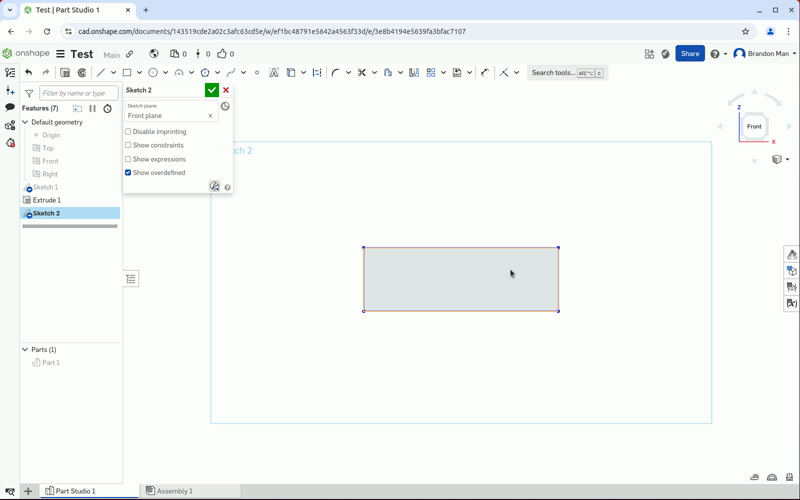
click(510, 269)
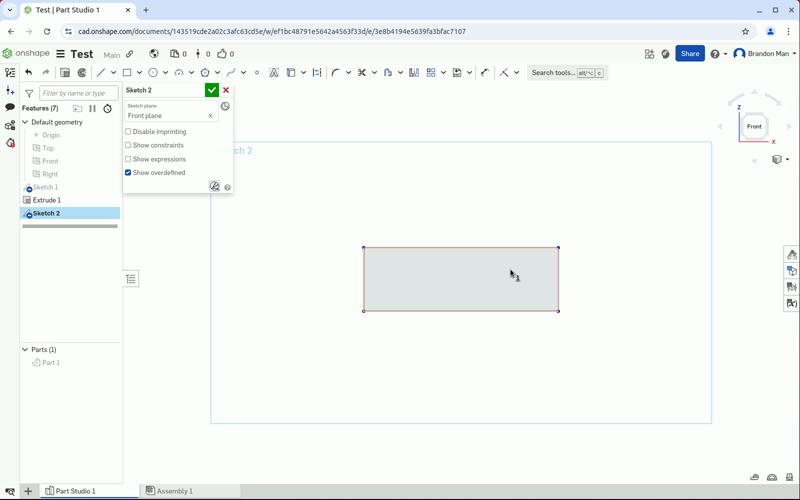
mouse_move(73, 352)
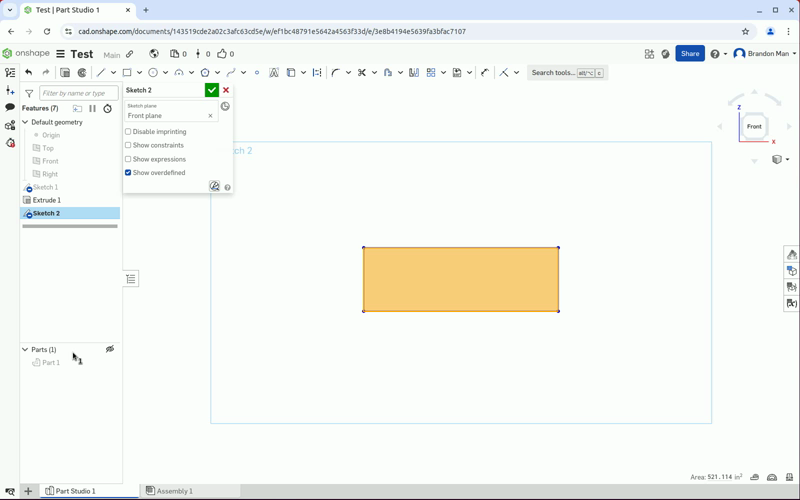
key(shift+y)
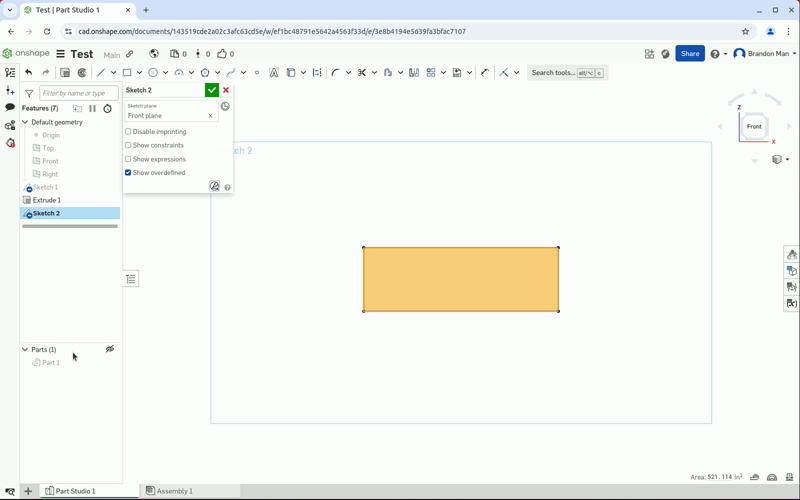
key(shift+e)
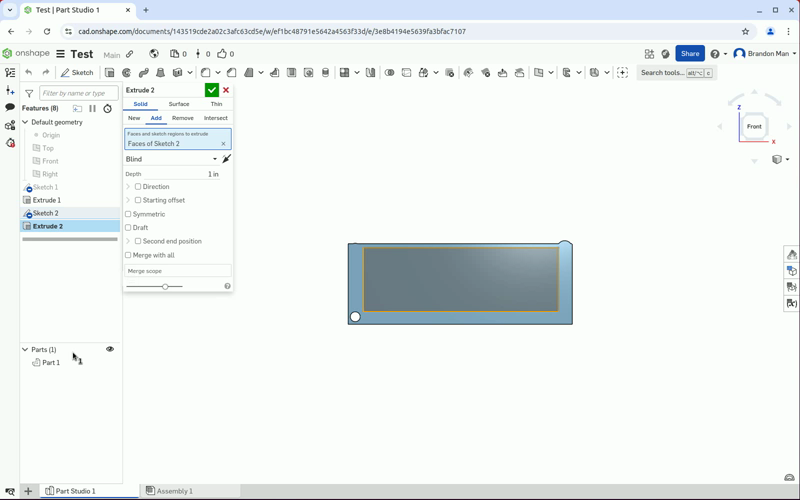
mouse_move(143, 106)
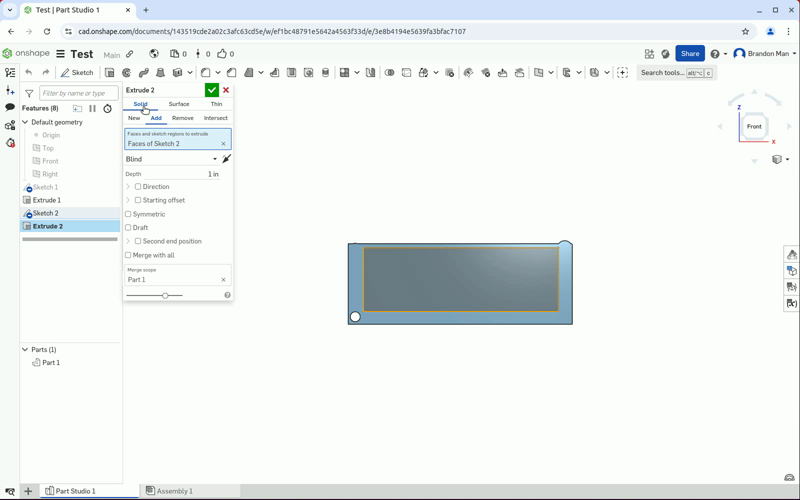
click(143, 106)
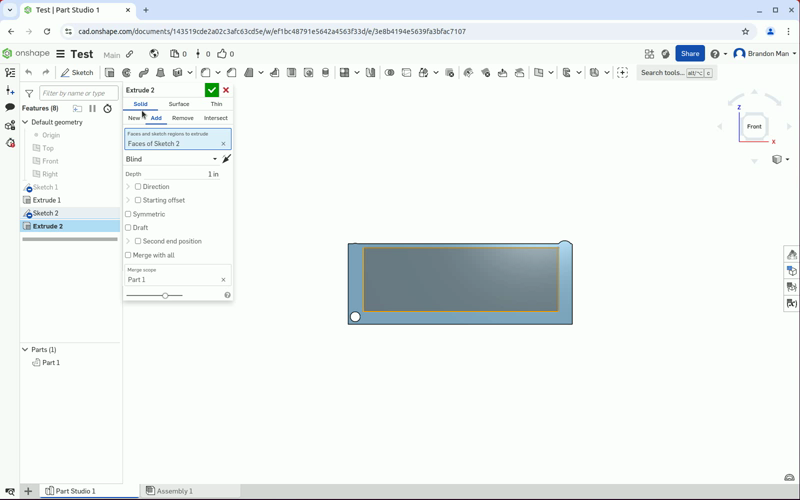
mouse_move(137, 120)
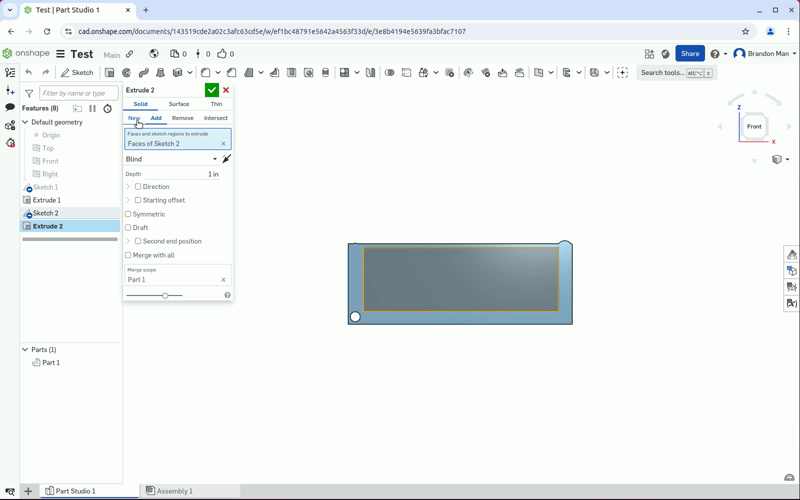
click(137, 120)
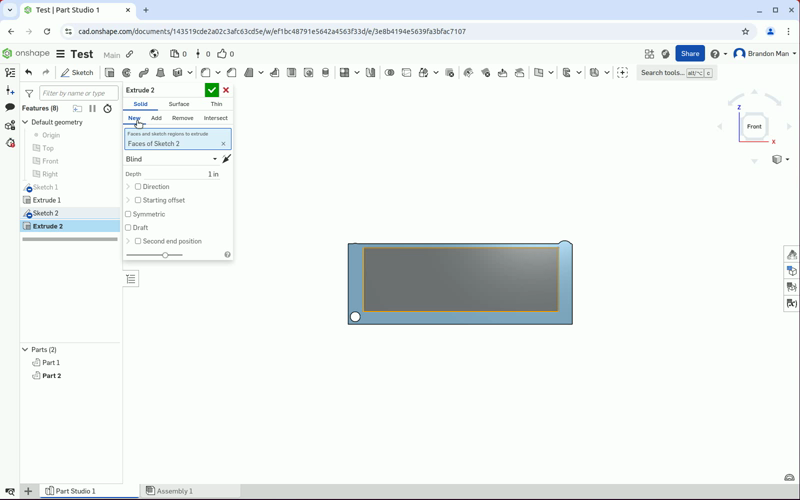
key(tab, 4)
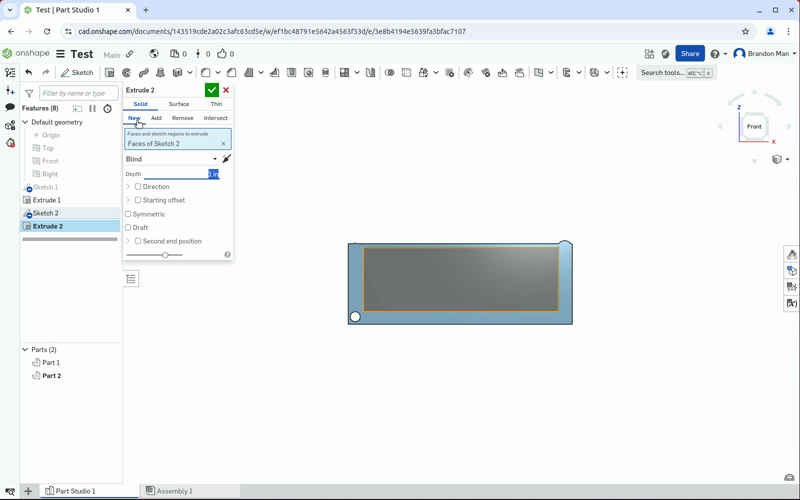
text(3.129)
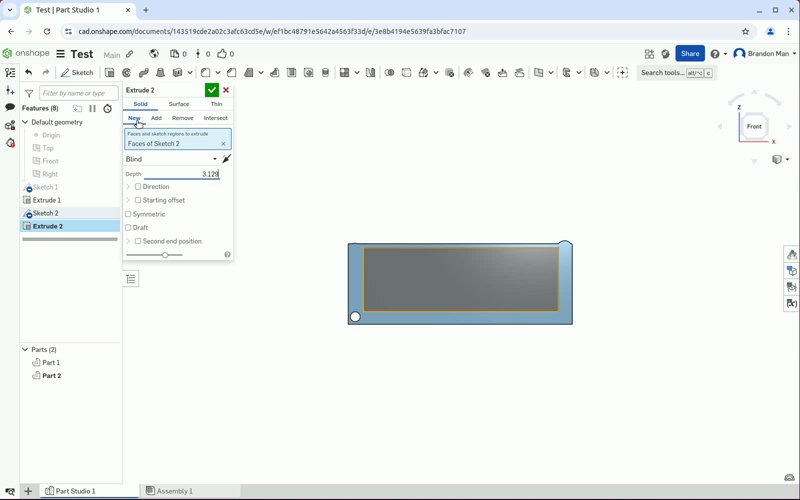
key(enter)
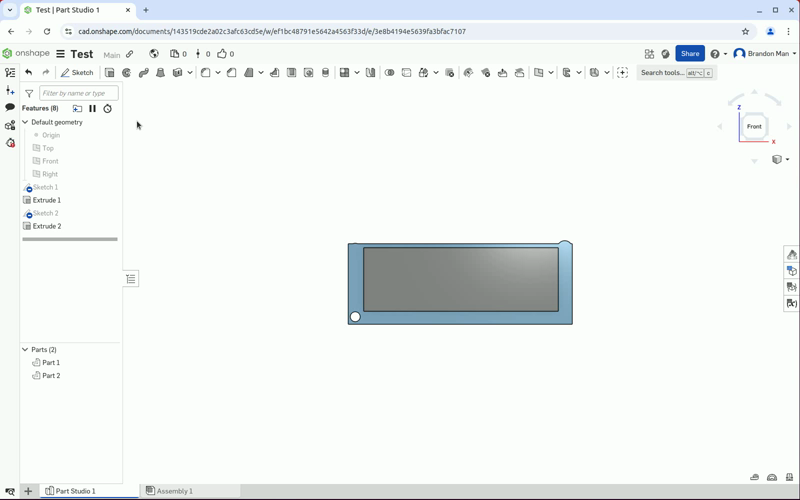
key(shift+h)
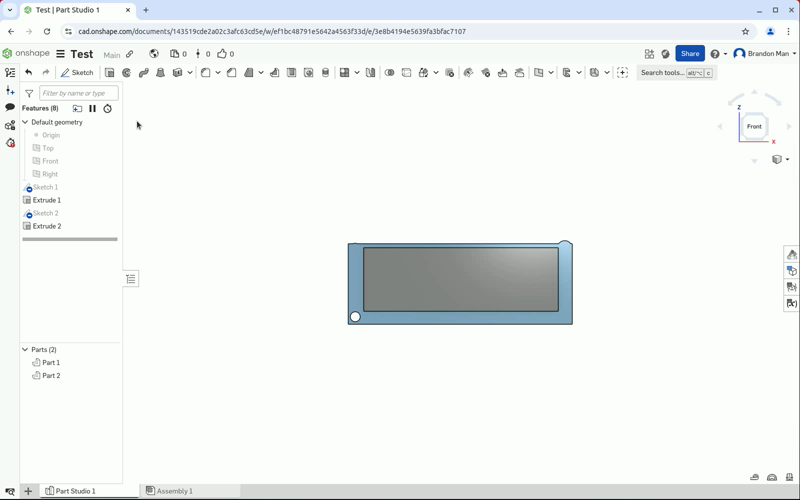
key(shift+h)
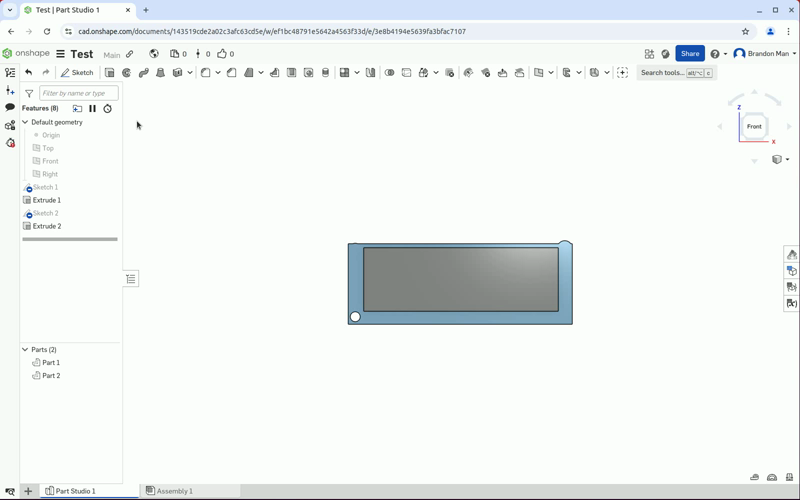
mouse_move(73, 189)
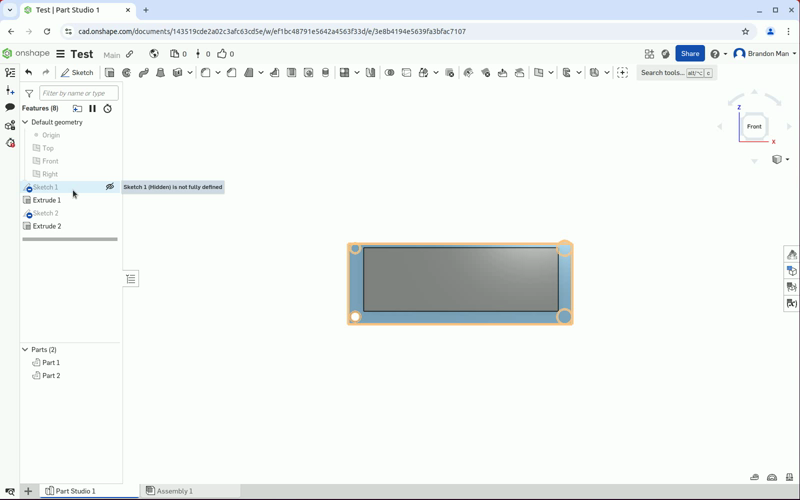
click(73, 189)
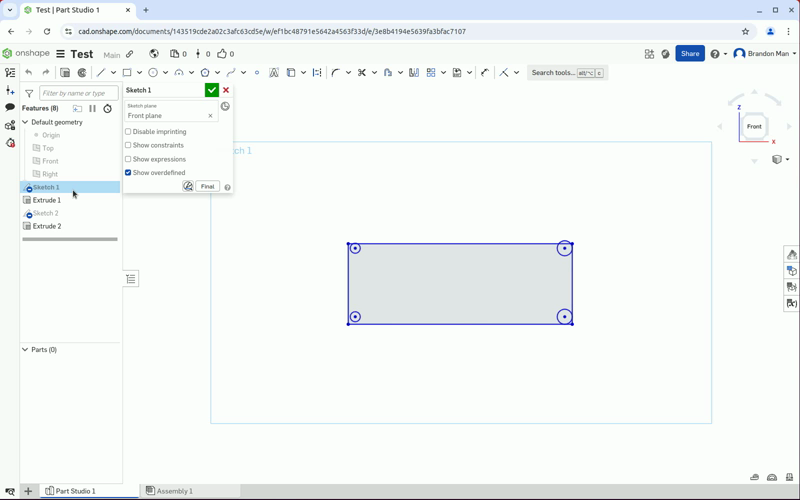
mouse_move(229, 92)
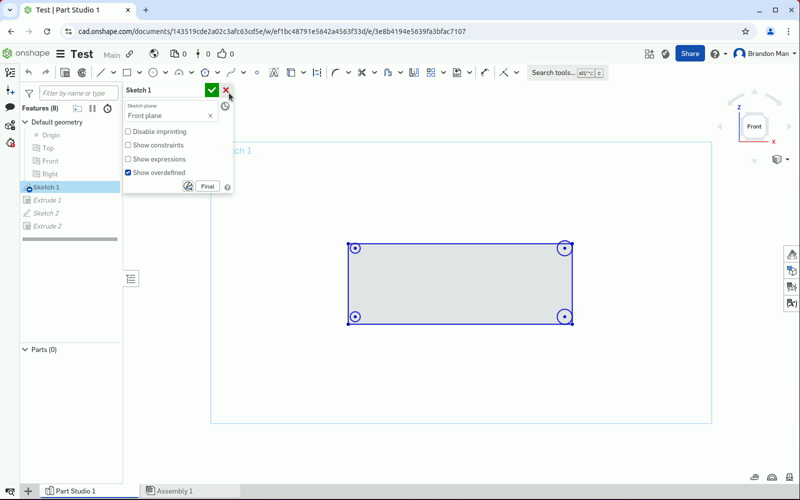
click(229, 92)
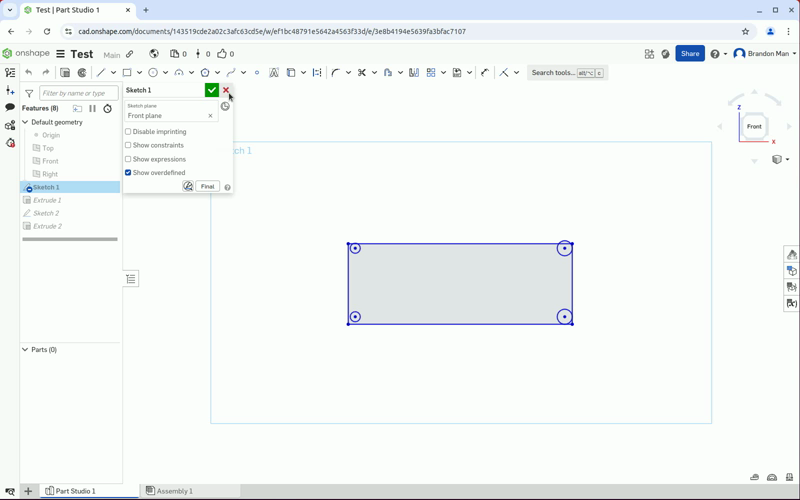
key(shift+s)
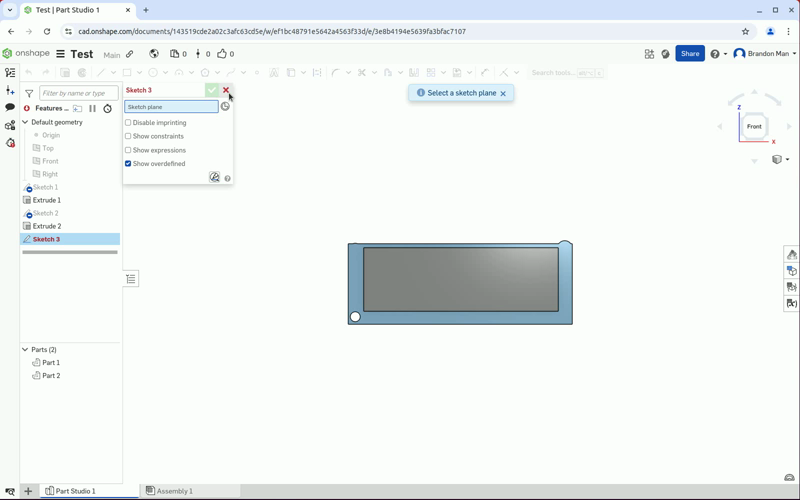
mouse_move(73, 163)
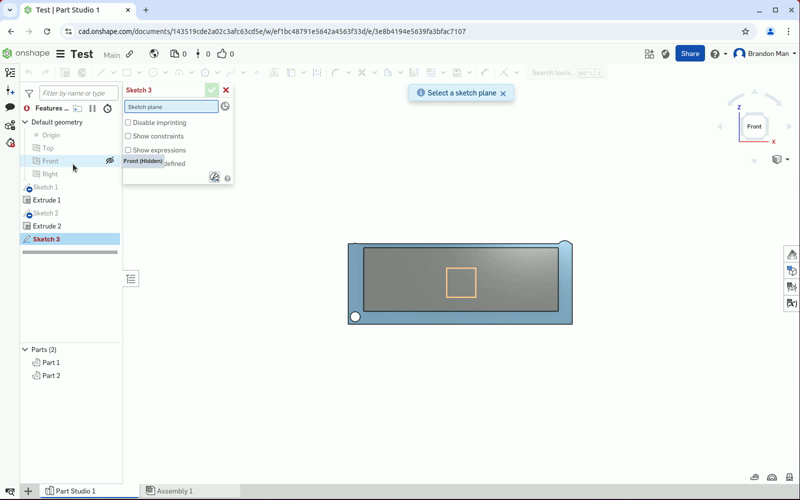
click(73, 163)
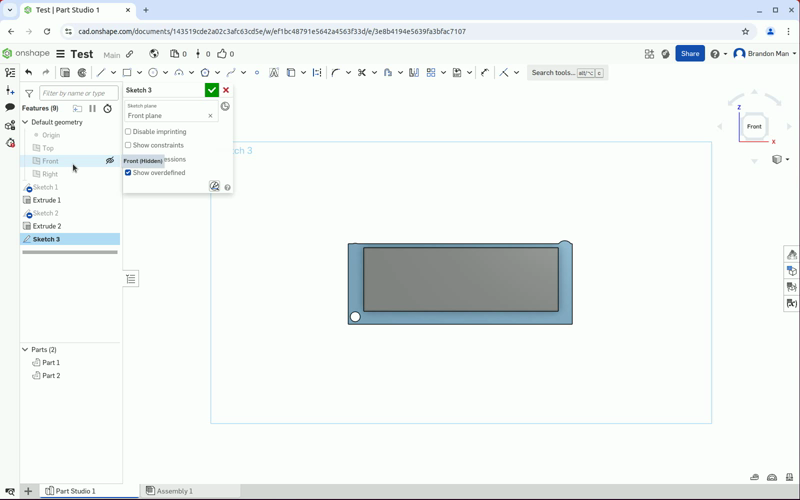
mouse_move(73, 352)
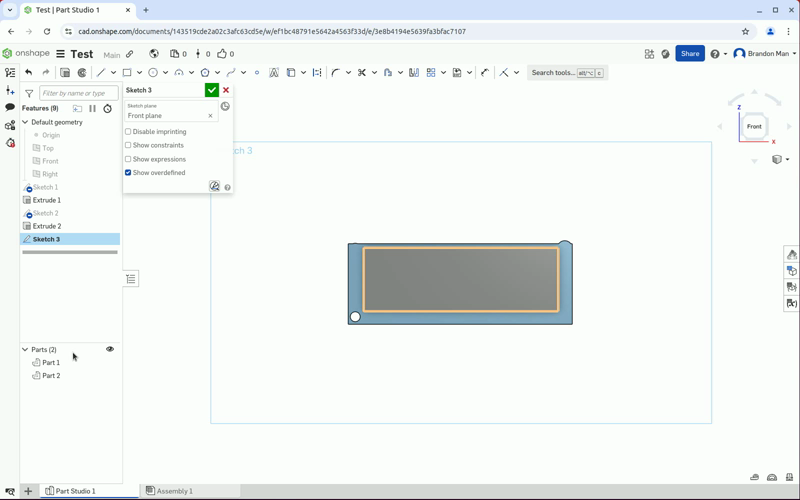
key(y)
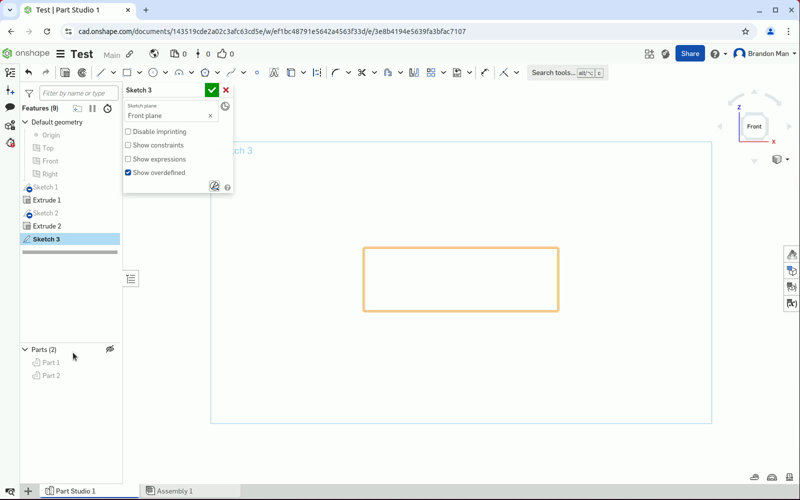
key(l)
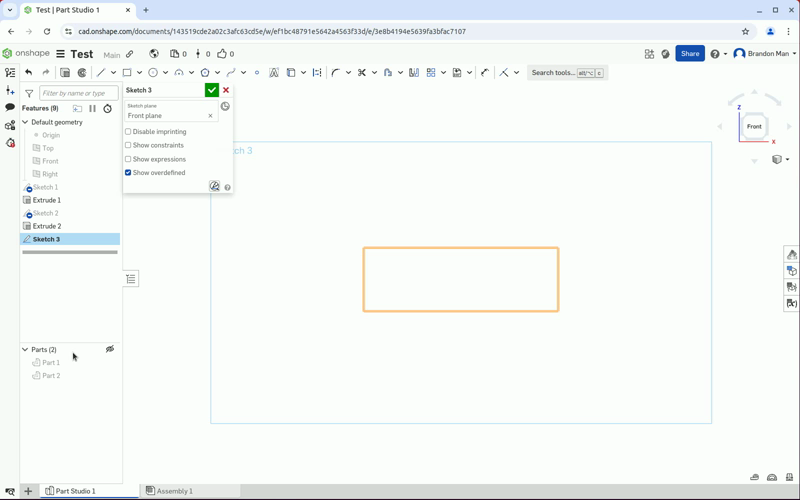
key_down(shift)
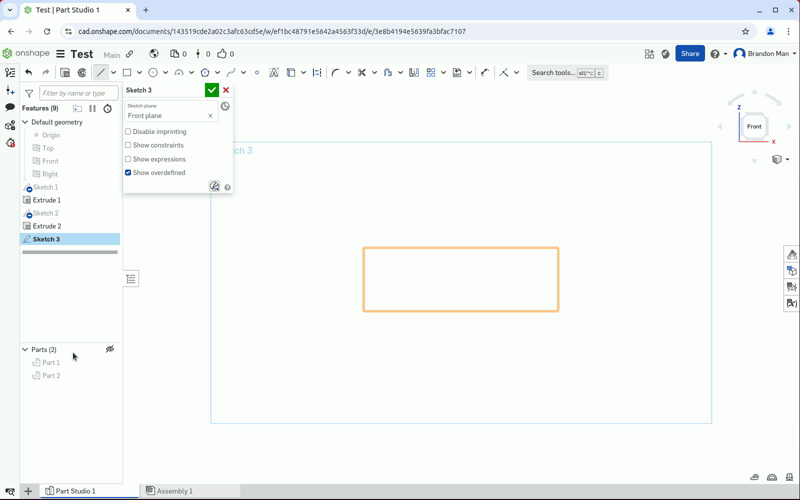
mouse_move(558, 308)
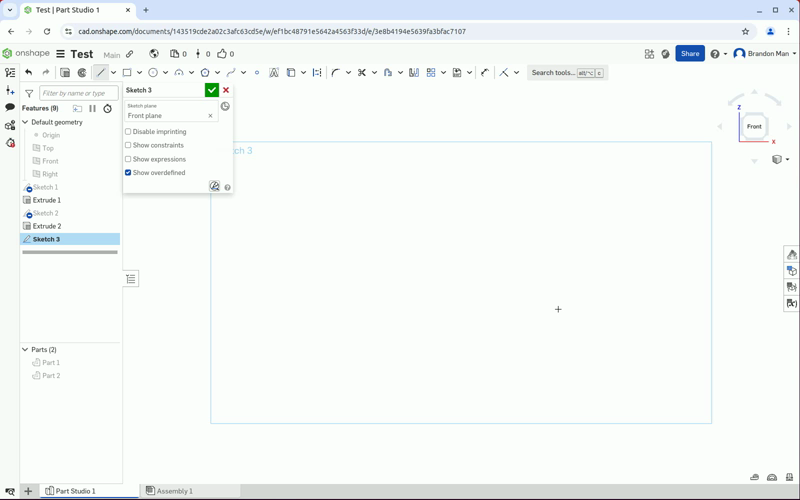
click(558, 308)
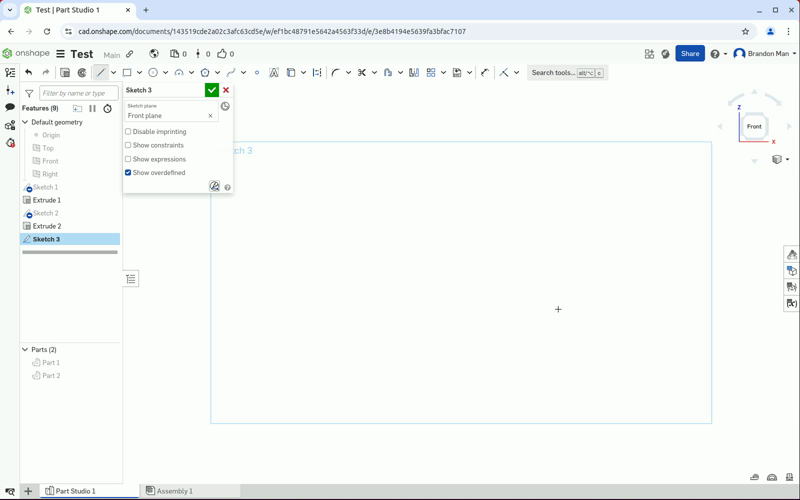
key_up(shift)
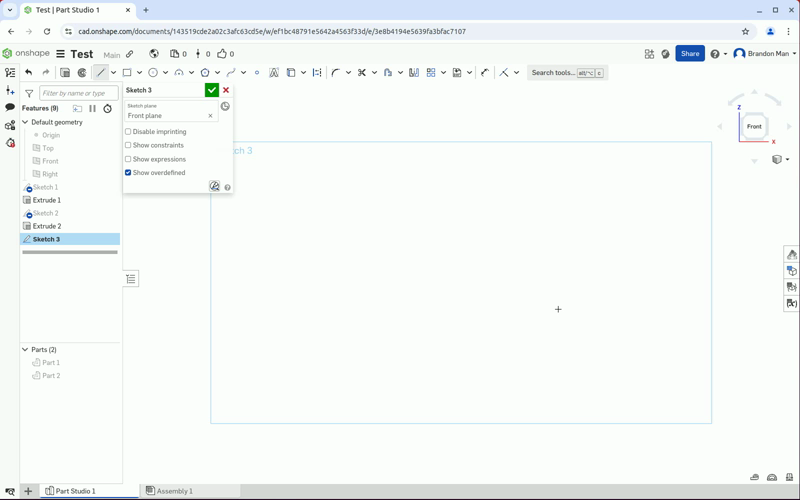
key_down(shift)
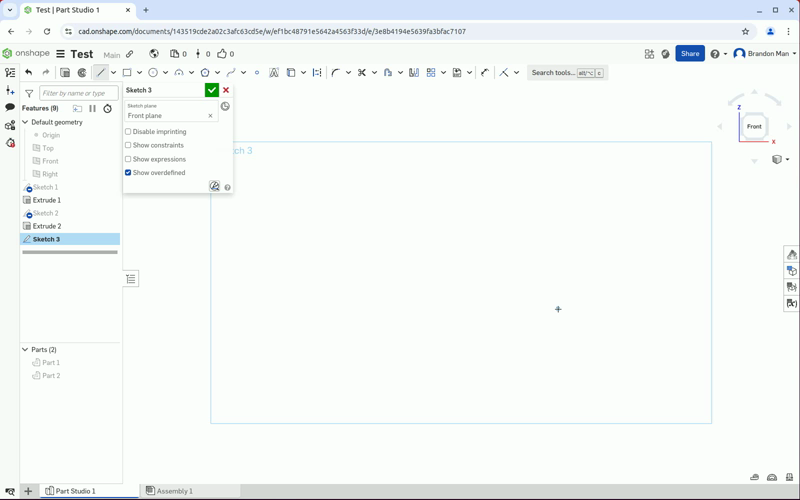
mouse_move(588, 308)
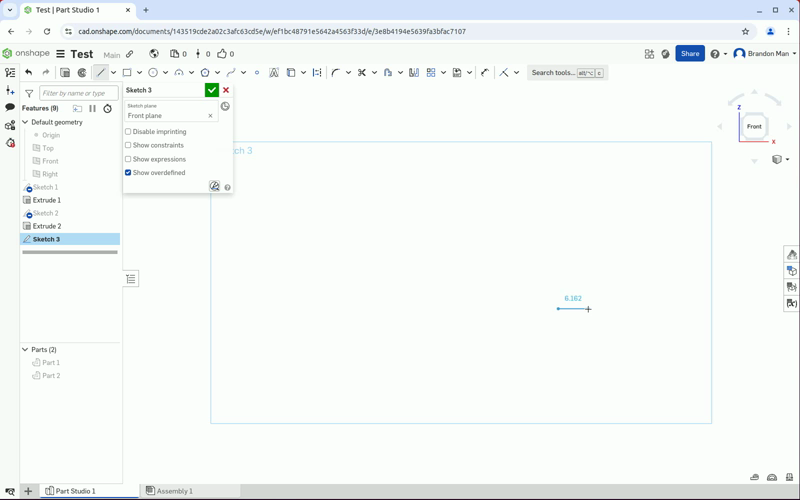
mouse_move(567, 299)
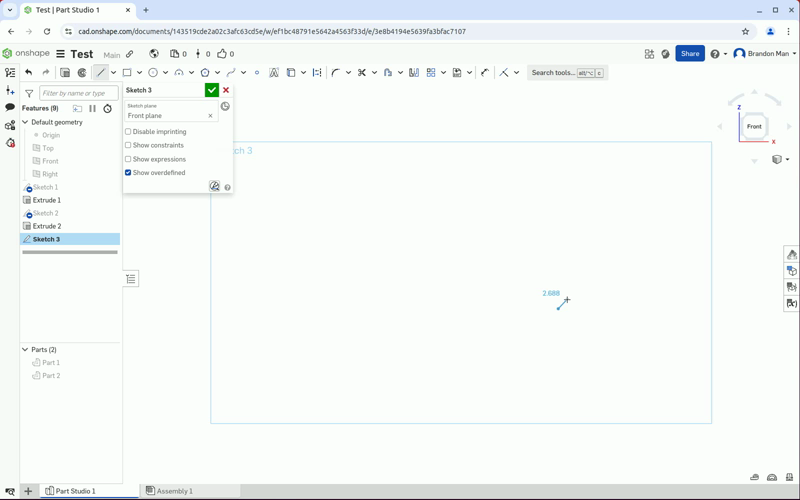
click(567, 299)
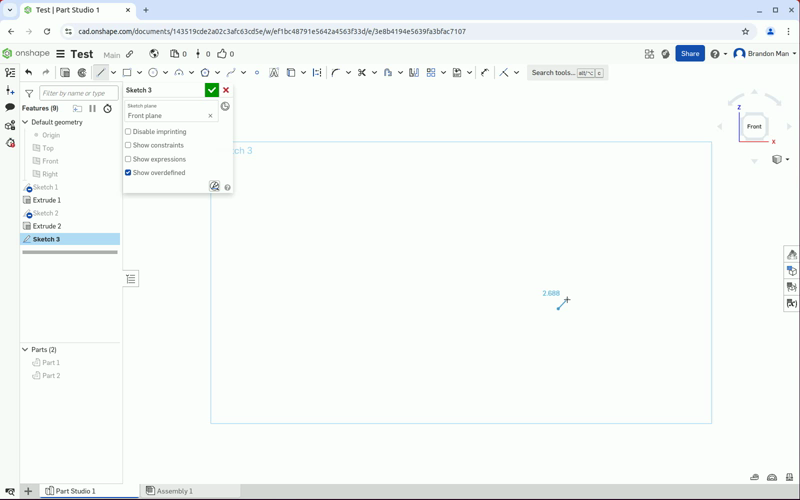
key_up(shift)
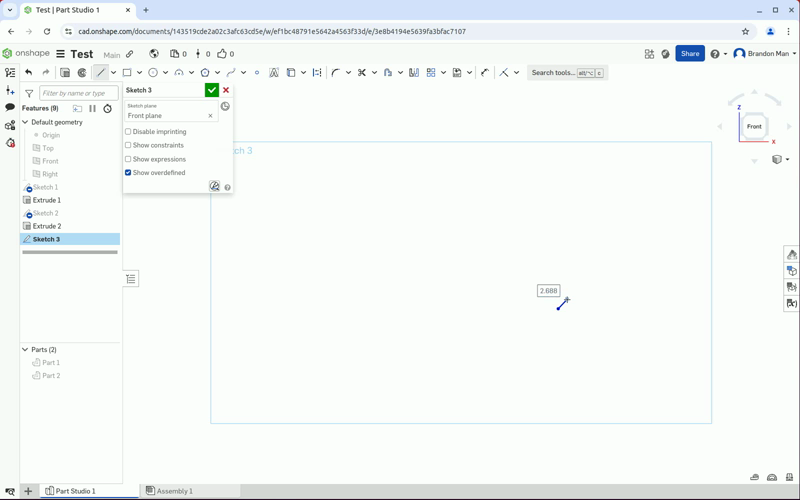
key_down(shift)
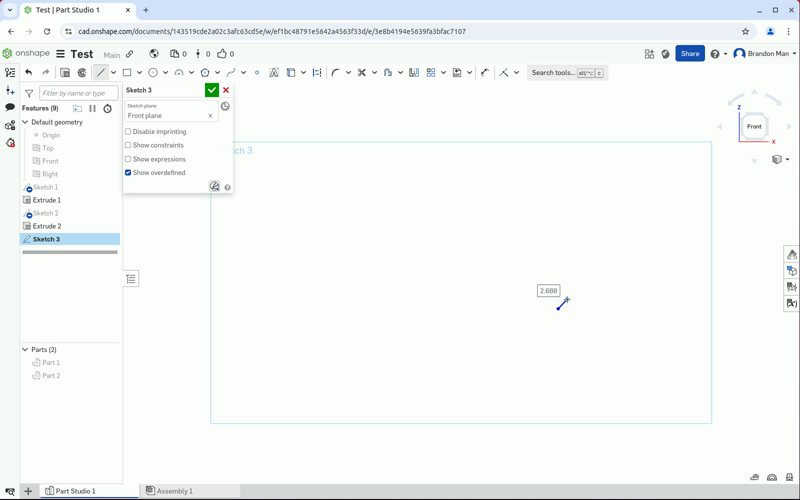
mouse_move(589, 299)
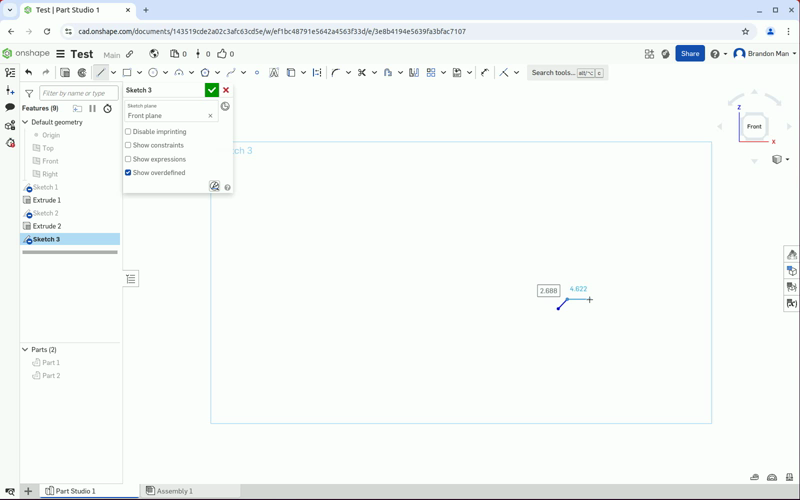
mouse_move(567, 263)
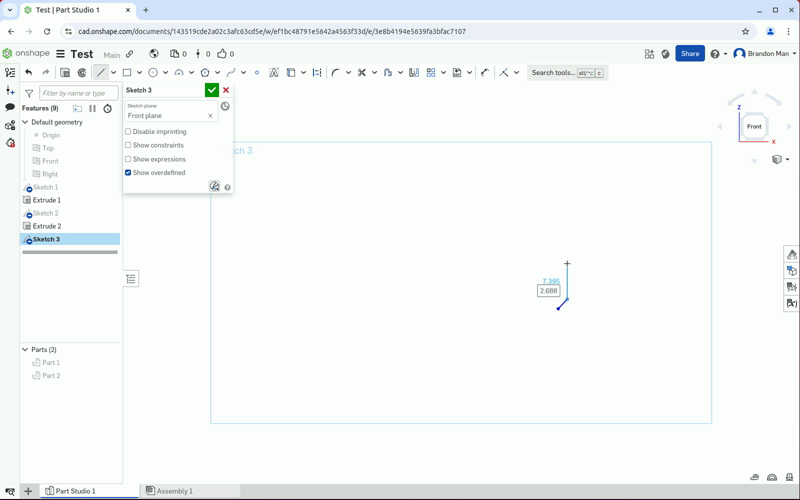
click(567, 263)
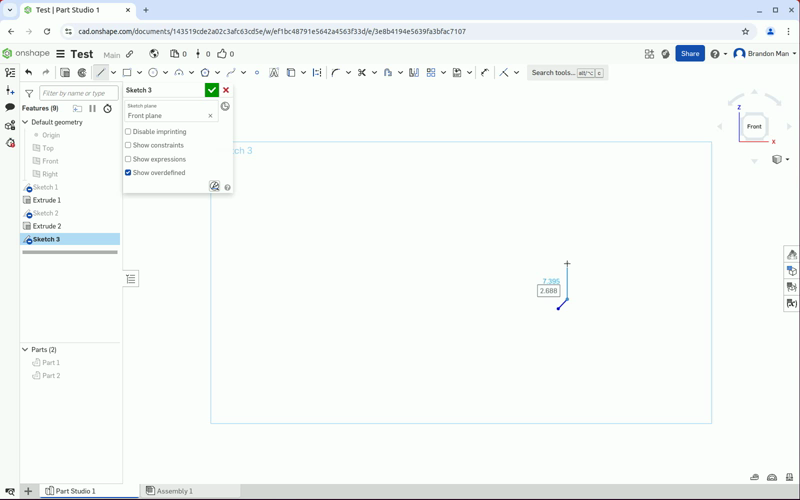
key_up(shift)
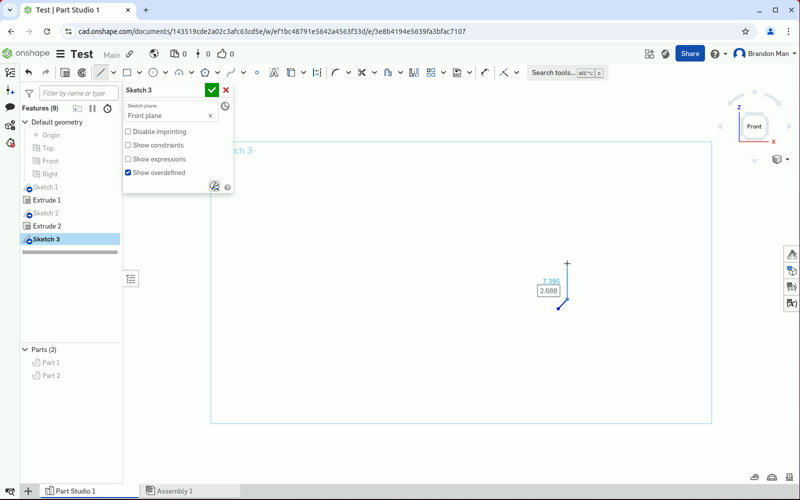
key_down(shift)
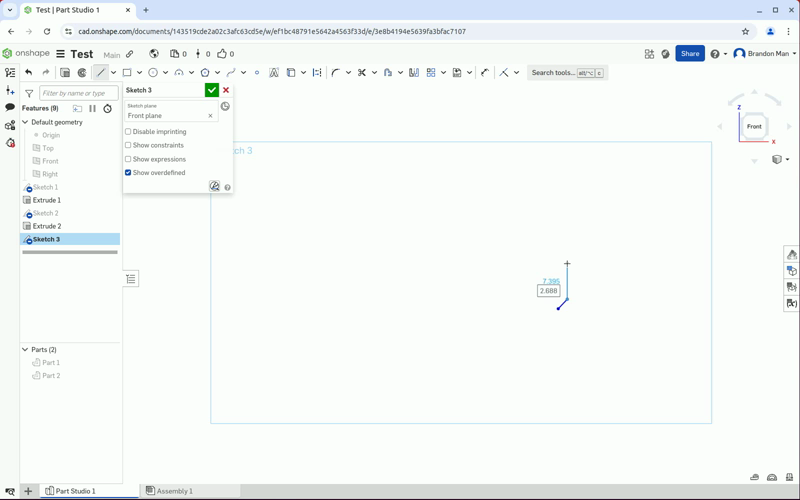
mouse_move(589, 263)
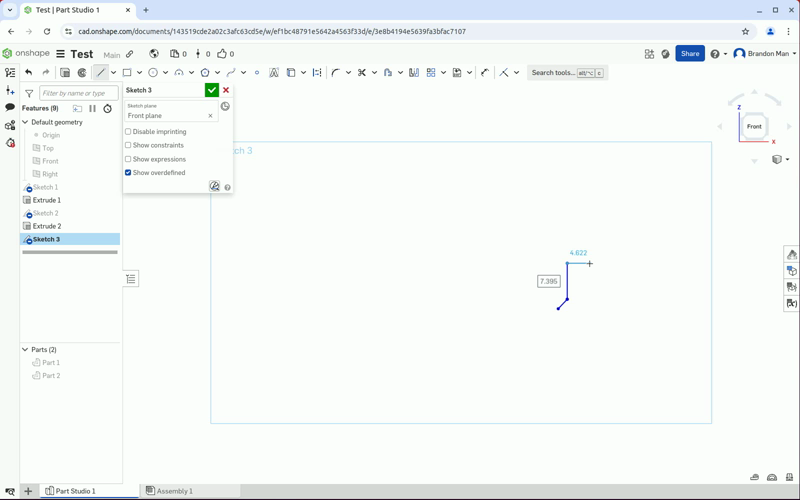
mouse_move(558, 254)
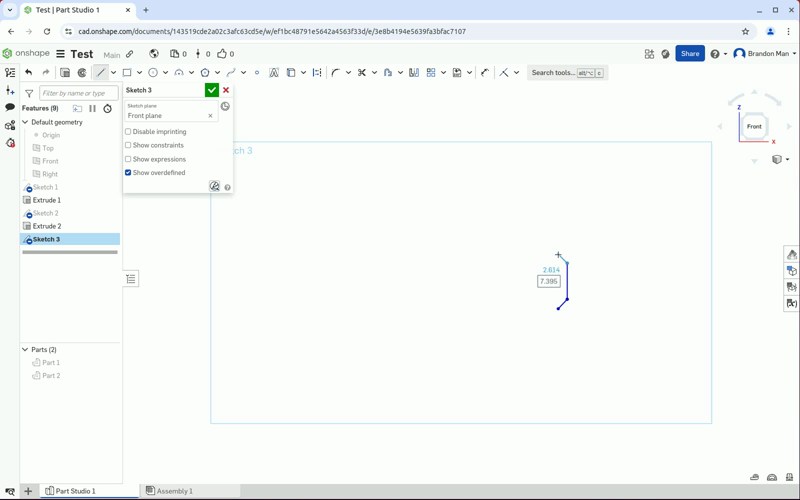
click(558, 254)
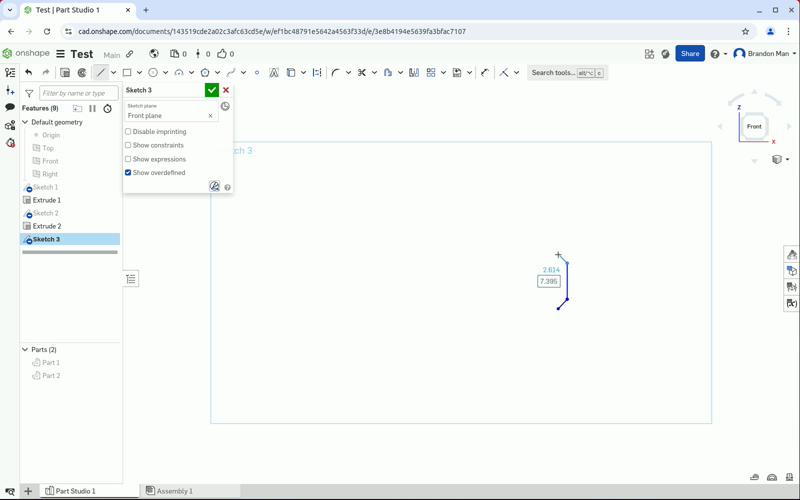
key_up(shift)
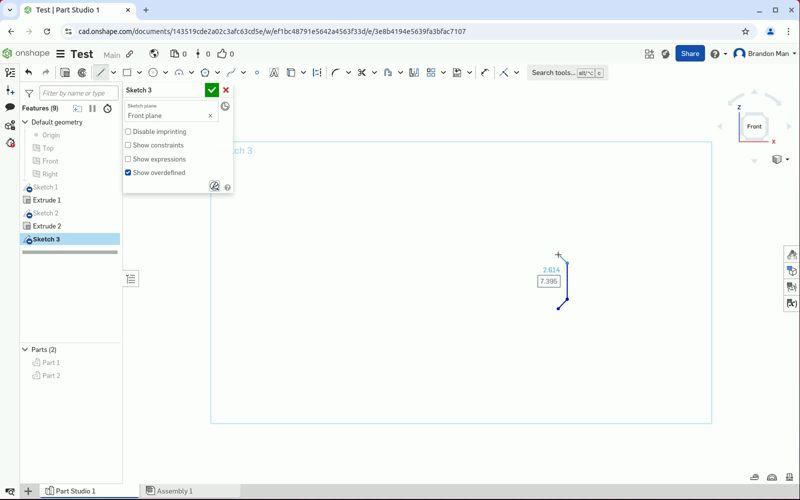
mouse_move(588, 254)
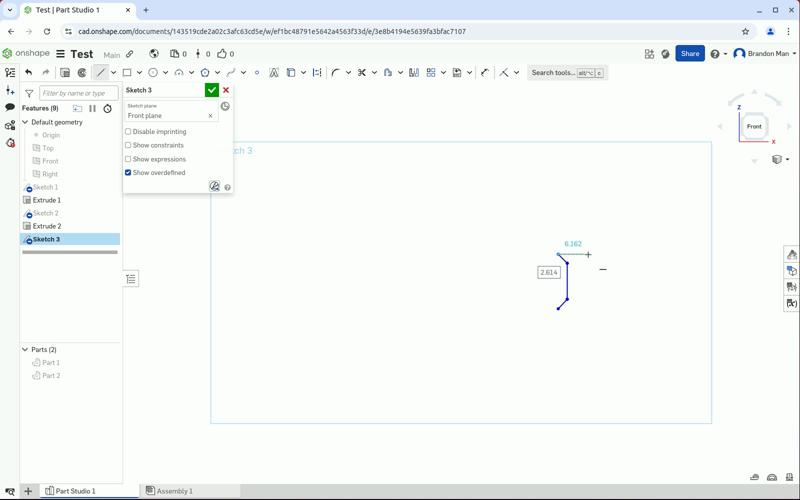
key_down(shift)
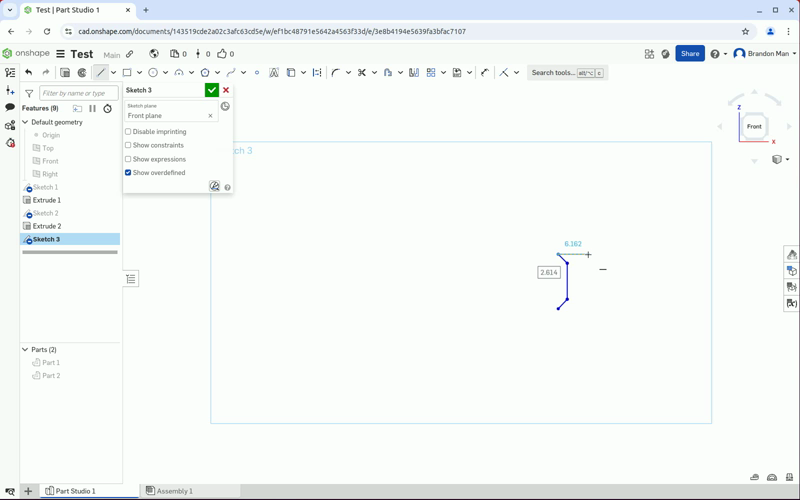
mouse_move(558, 308)
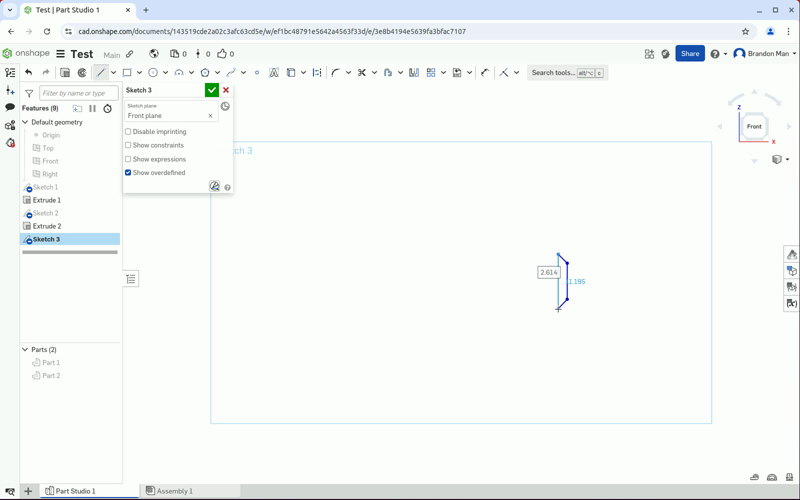
key_up(shift)
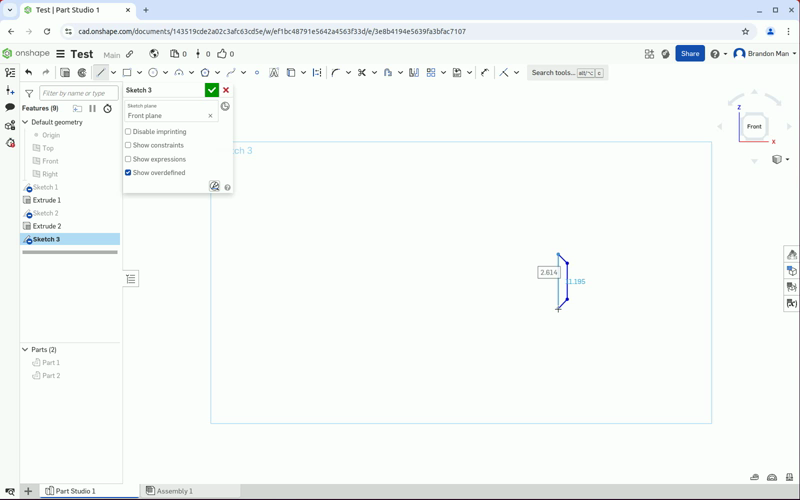
click(558, 308)
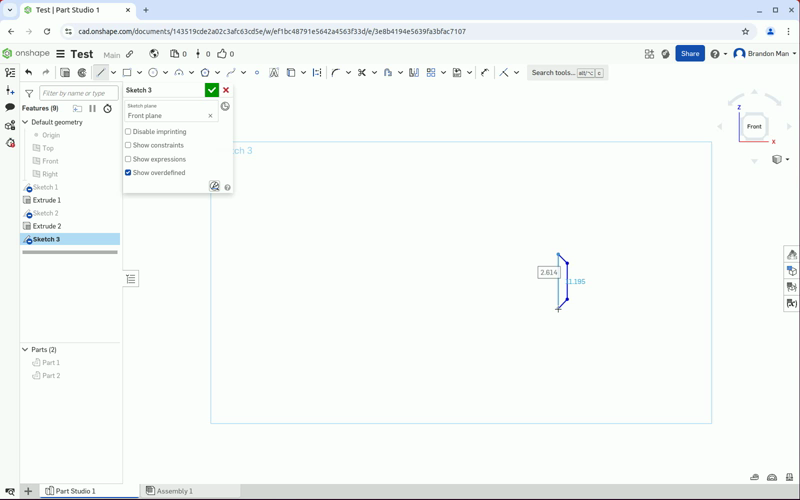
key(esc)
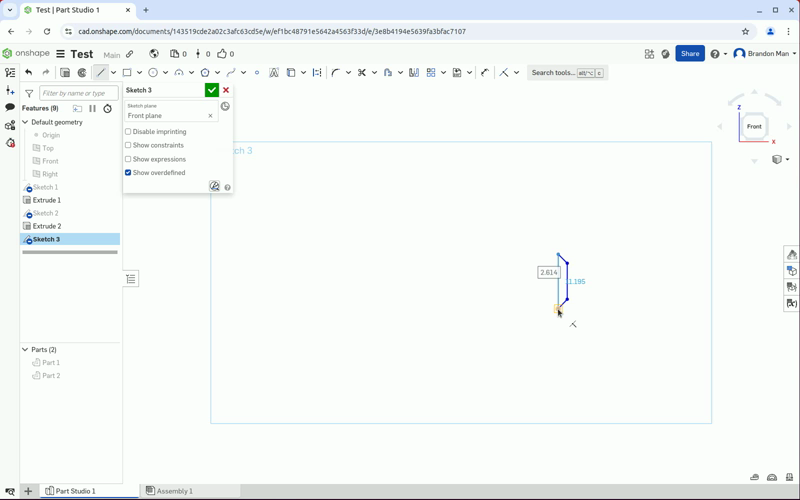
mouse_move(564, 283)
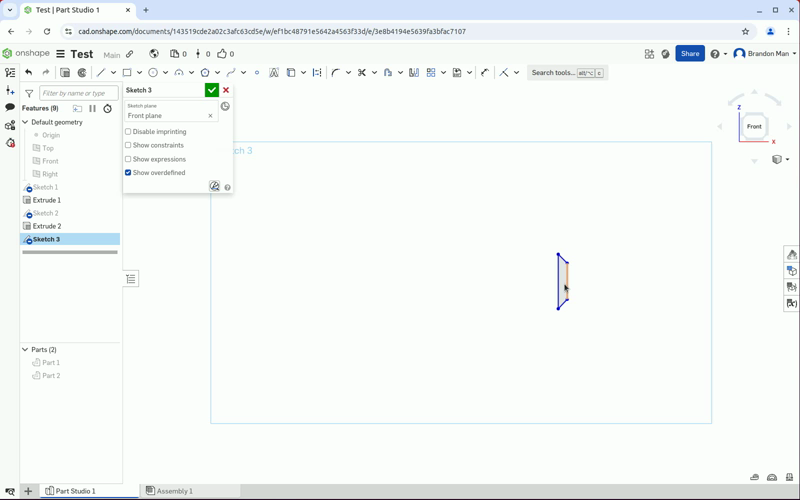
scroll(6)
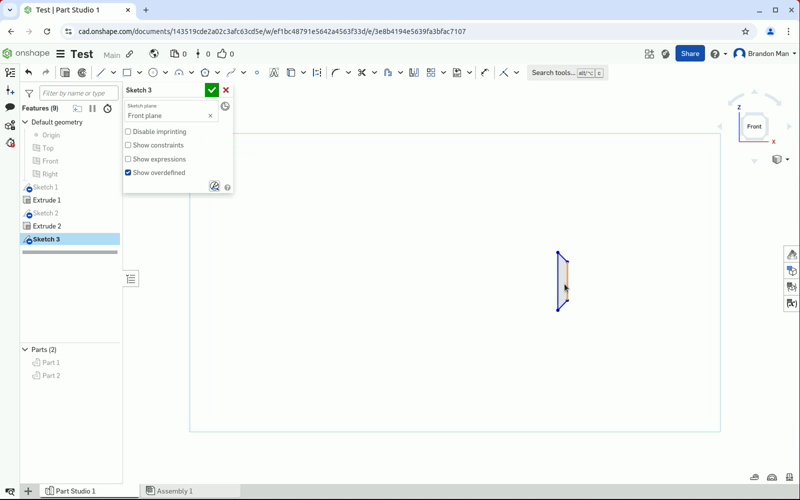
scroll(6)
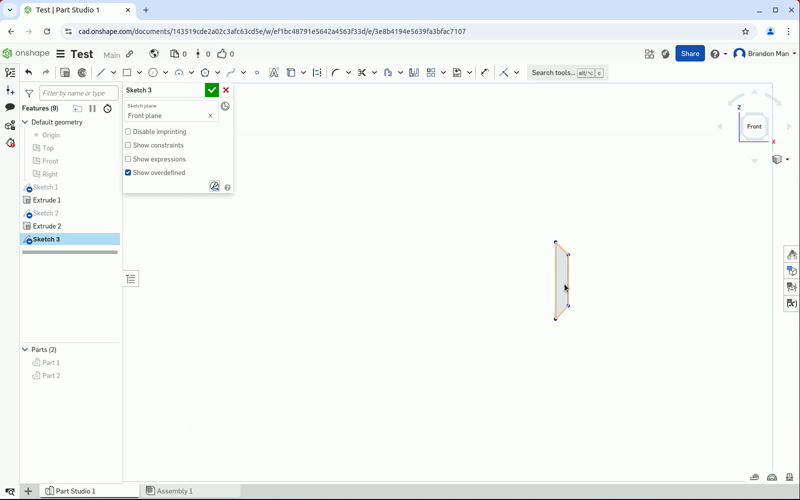
scroll(6)
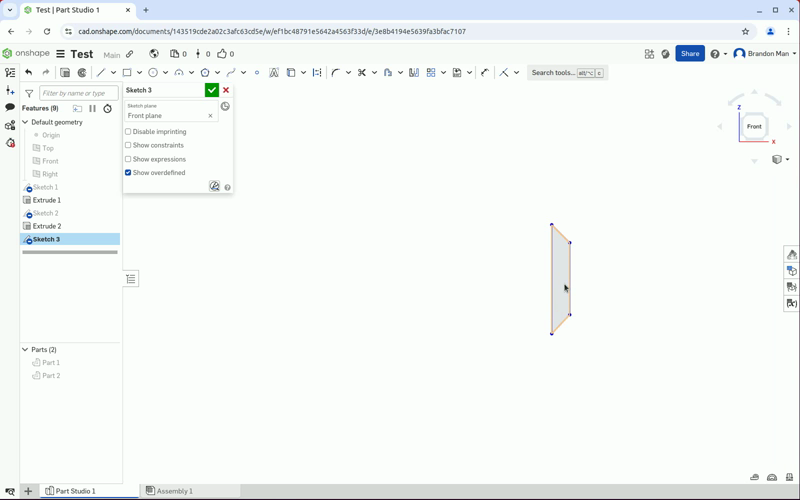
scroll(6)
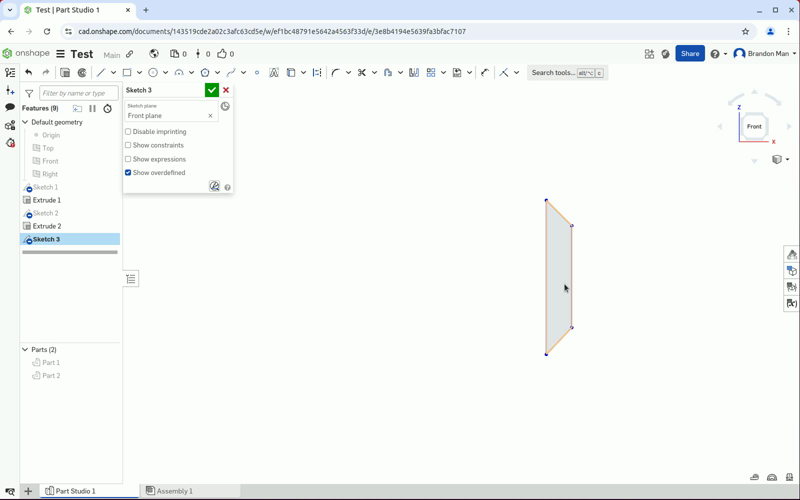
scroll(6)
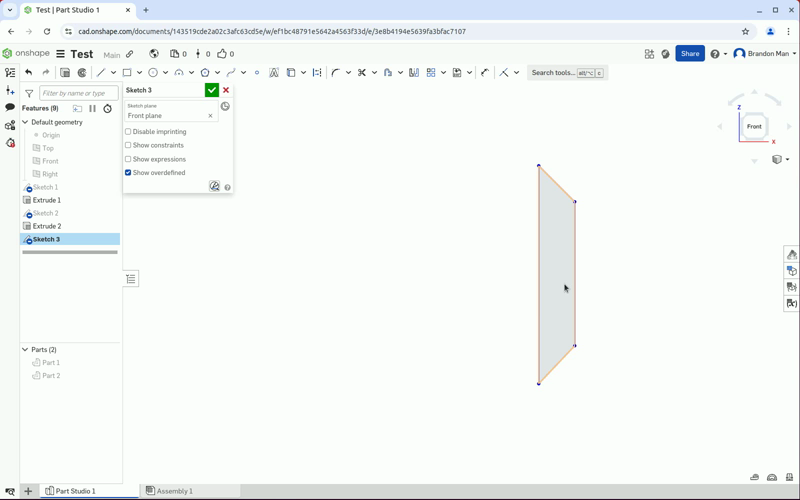
scroll(6)
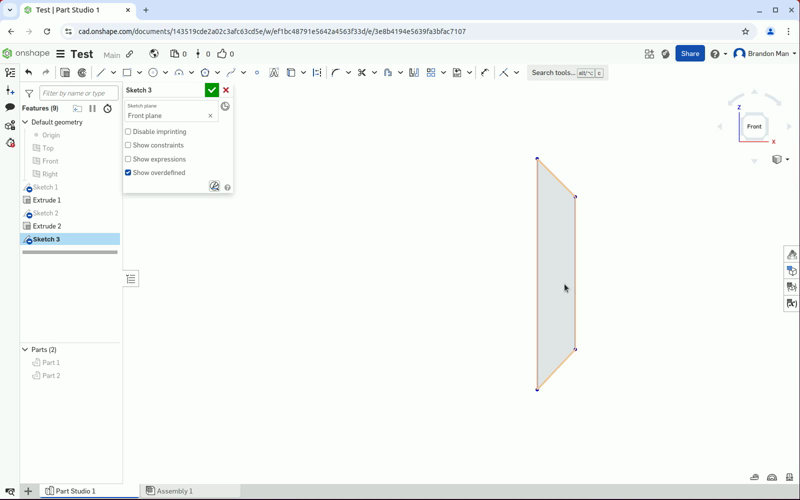
scroll(6)
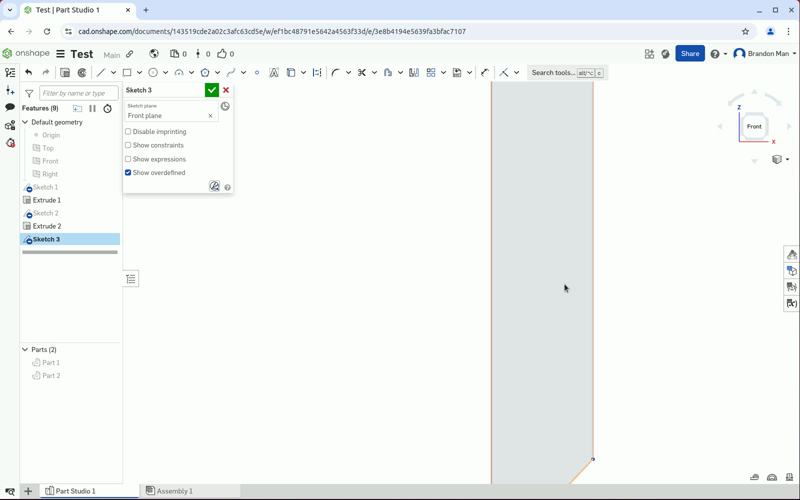
click(564, 283)
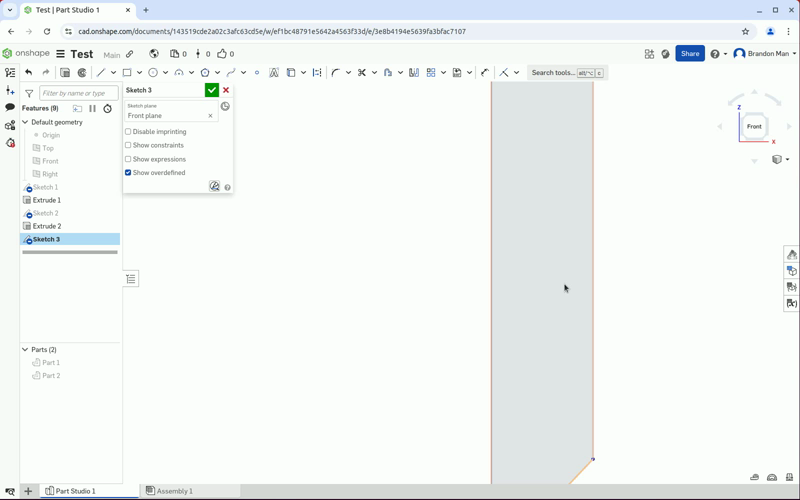
scroll(-6)
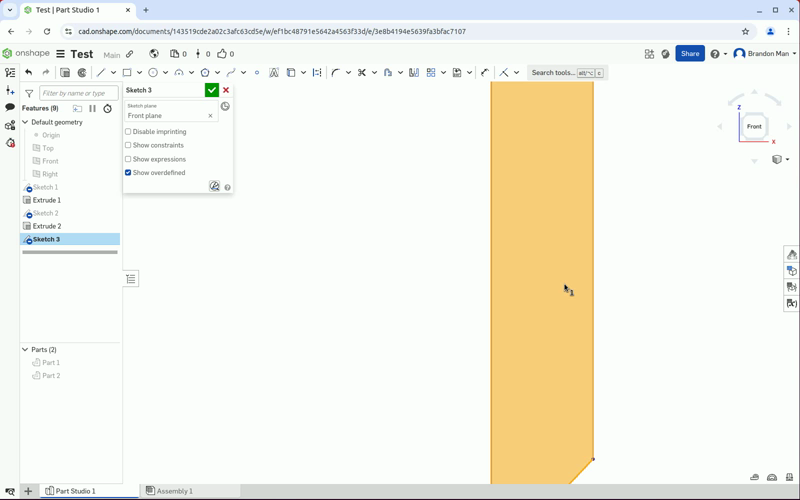
scroll(-6)
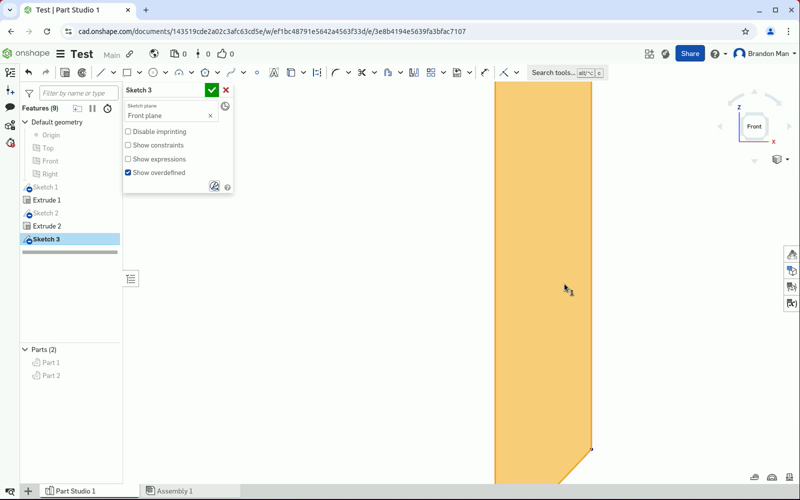
scroll(-6)
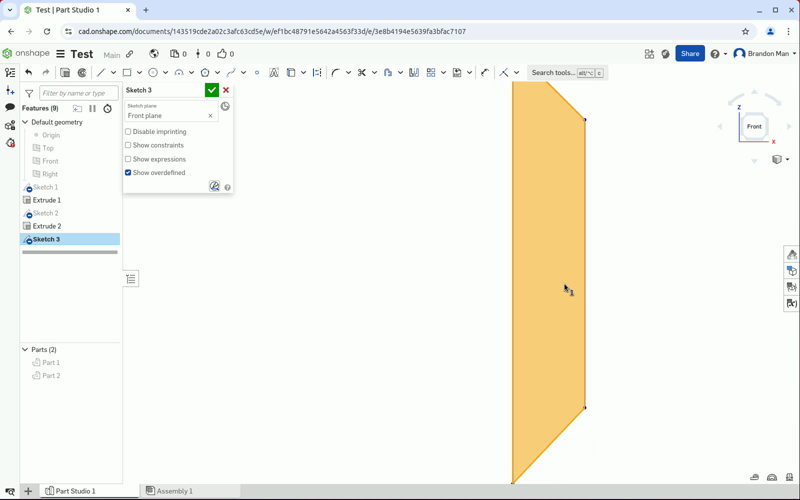
scroll(-6)
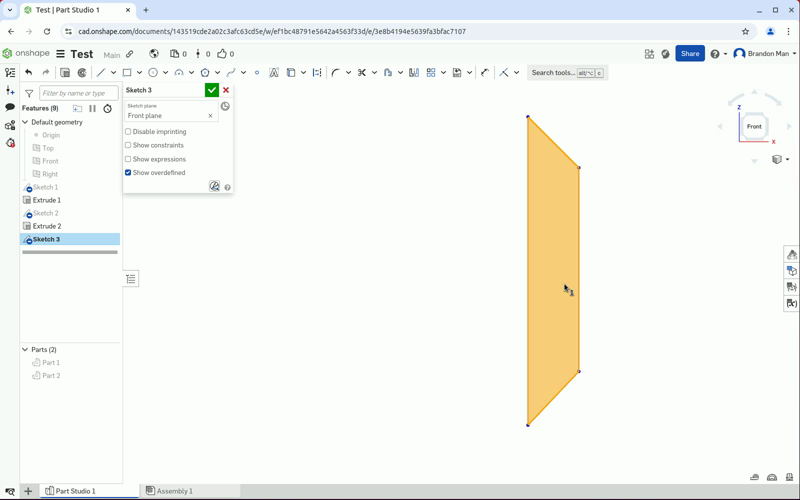
scroll(-6)
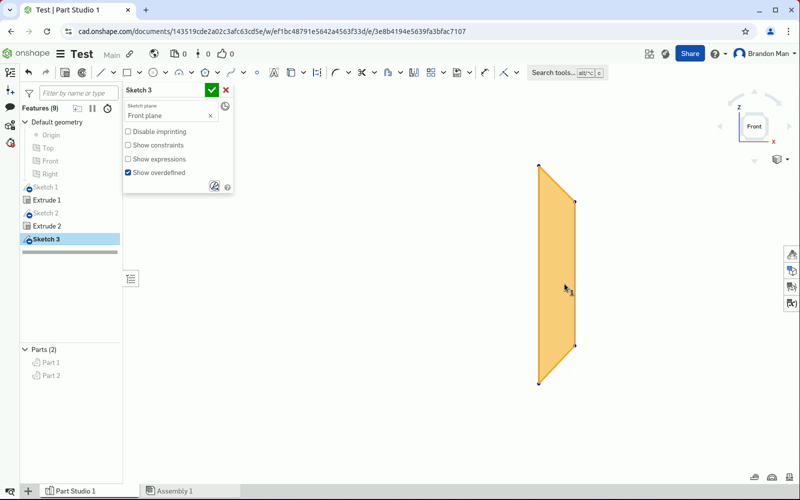
scroll(-6)
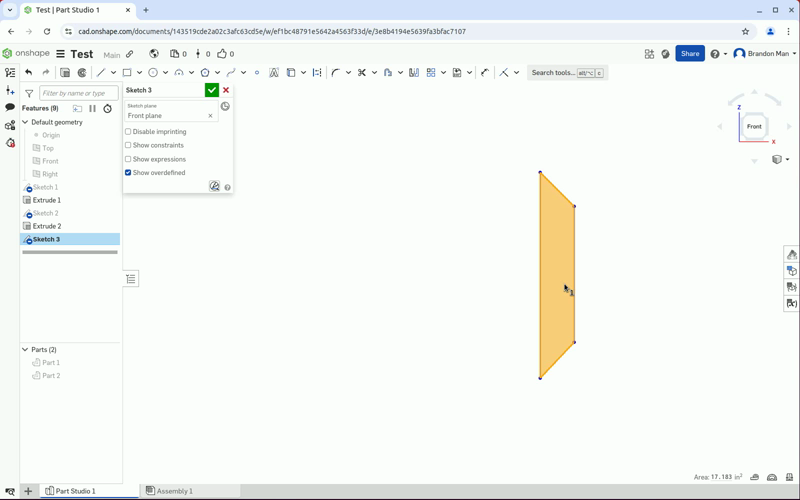
scroll(-6)
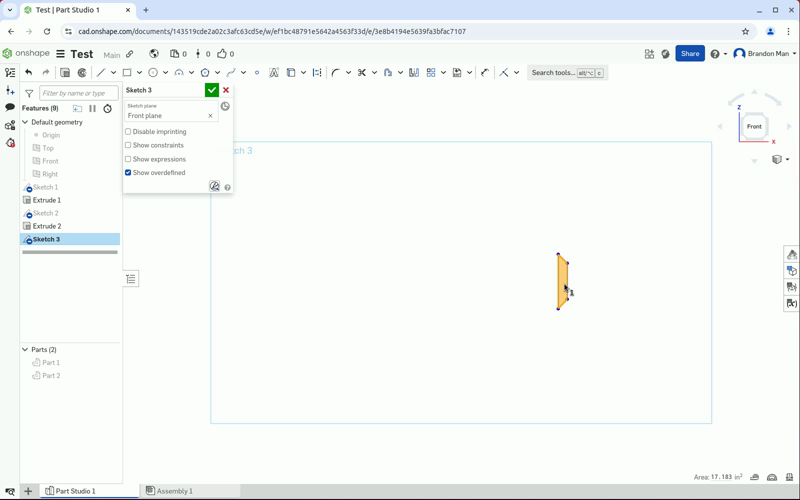
mouse_move(73, 352)
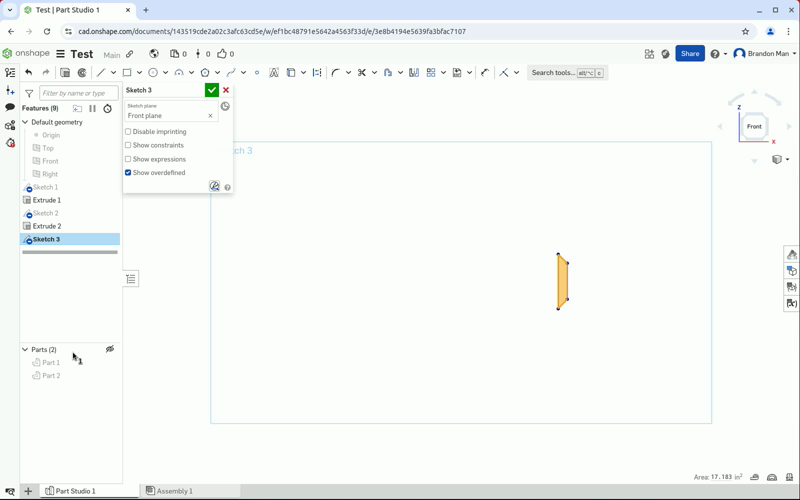
key(shift+y)
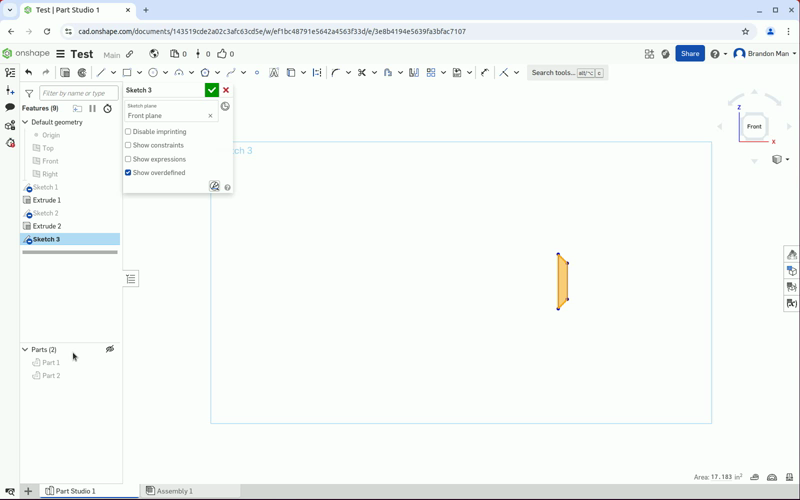
key(shift+e)
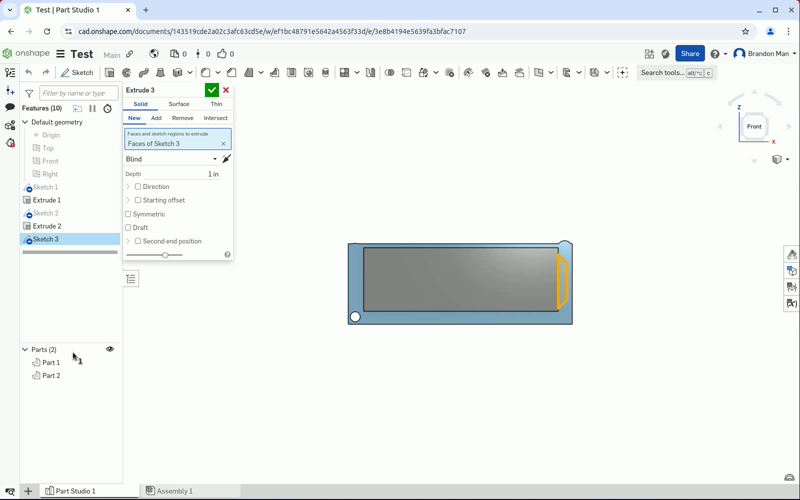
mouse_move(143, 106)
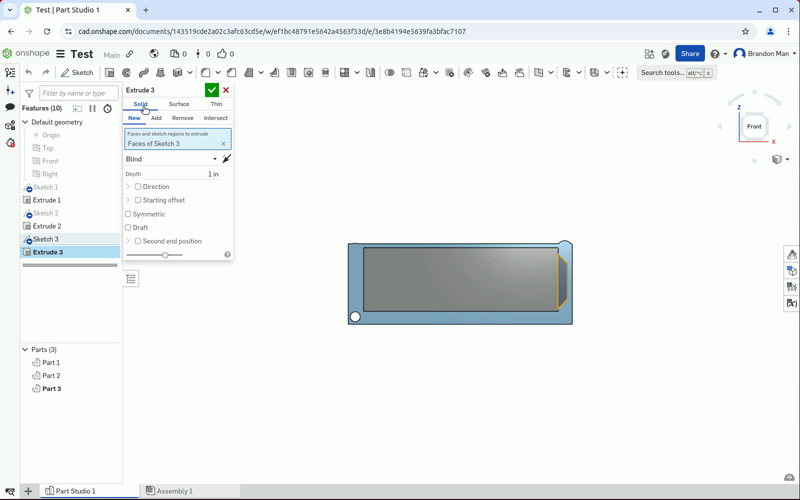
click(143, 106)
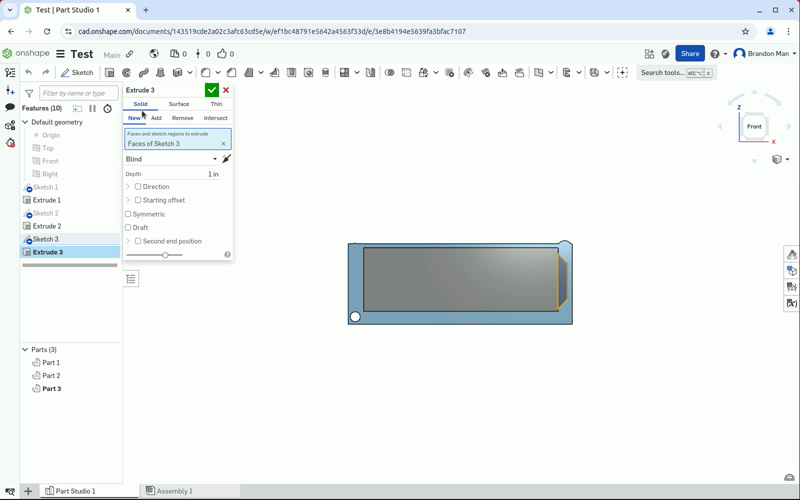
mouse_move(137, 120)
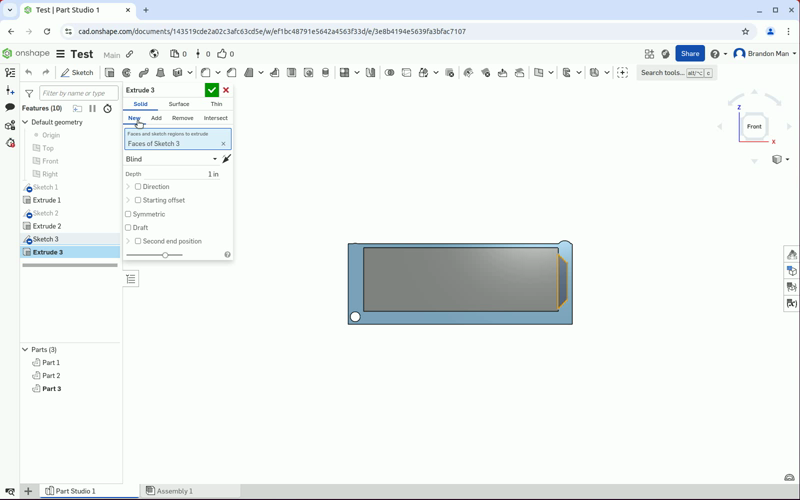
click(137, 120)
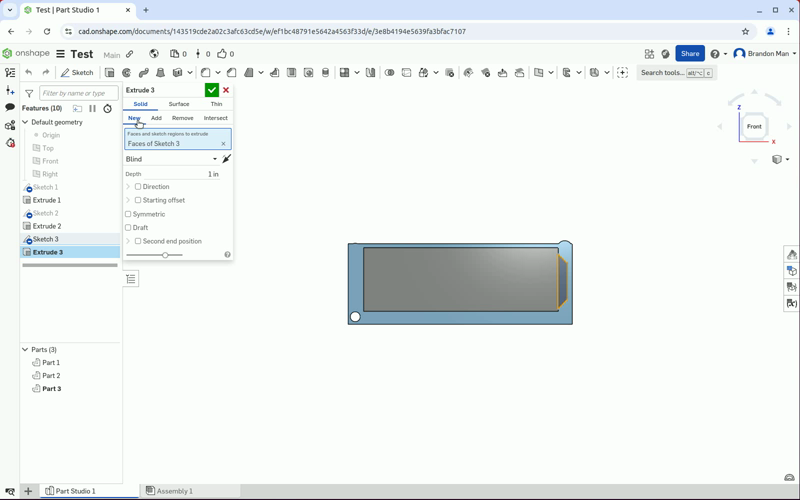
key(tab, 4)
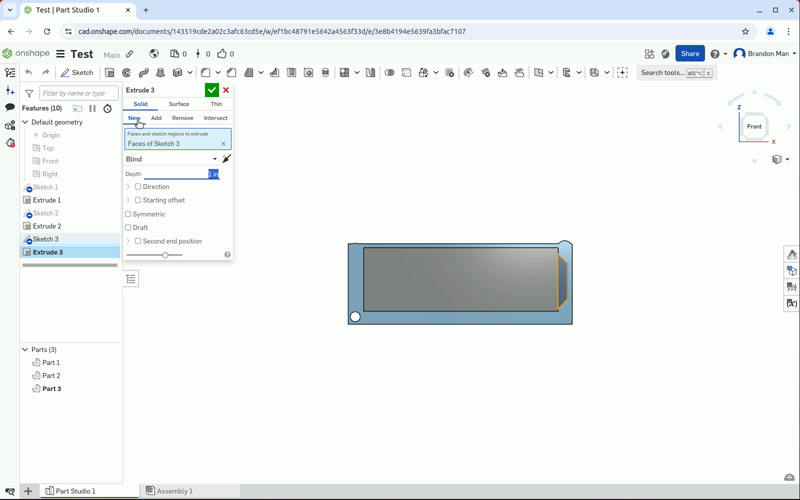
text(1.444)
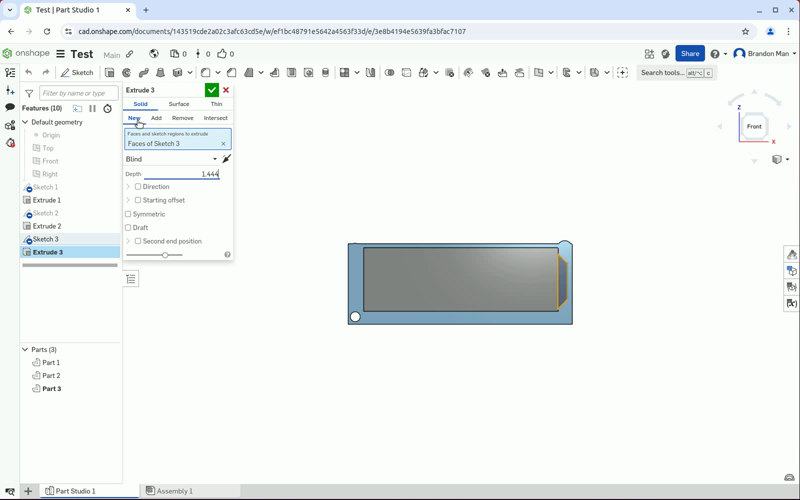
key(enter)
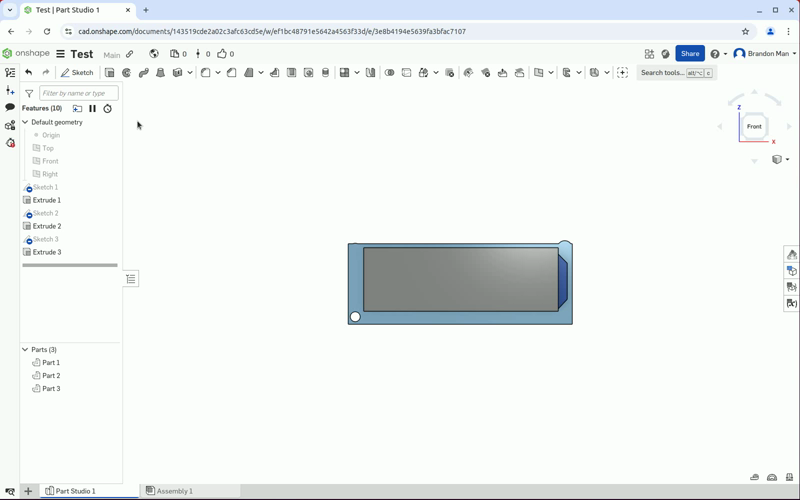
key(shift+h)
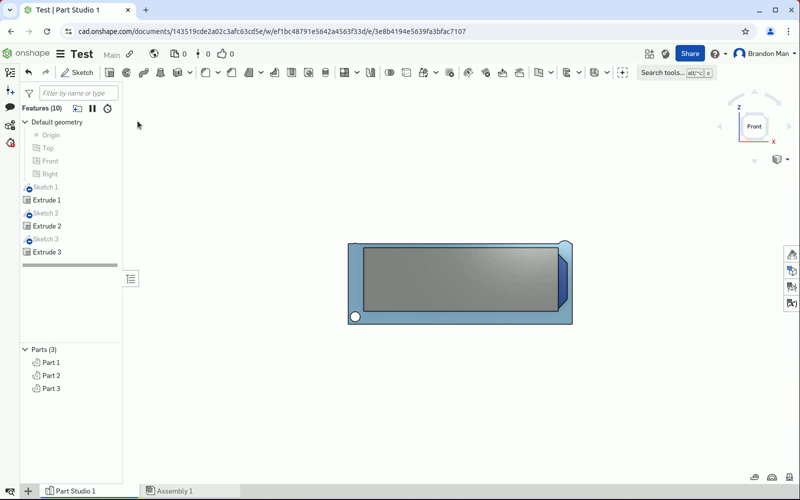
key(shift+h)
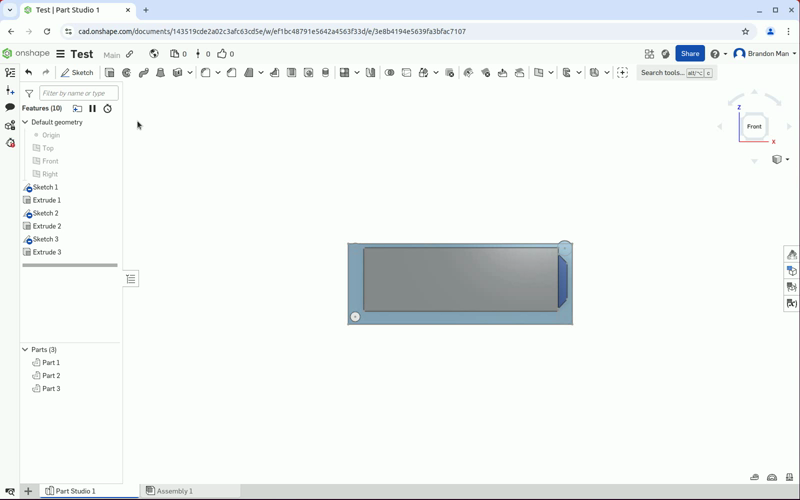
key(shift+7)
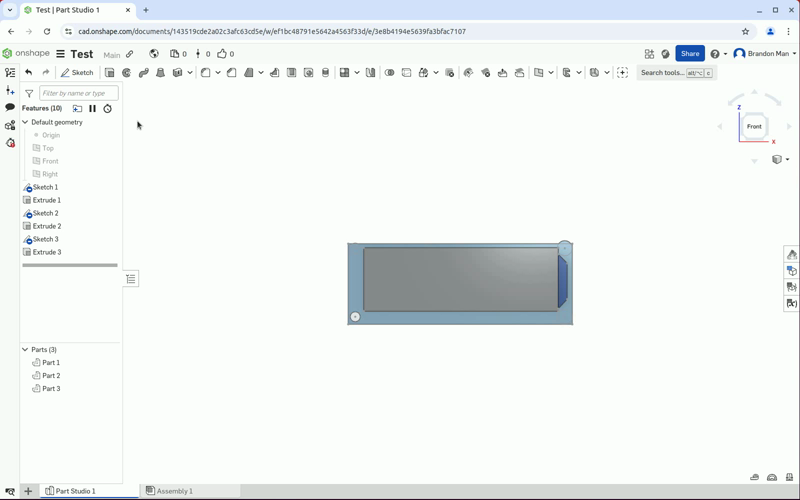
key(left, 2)
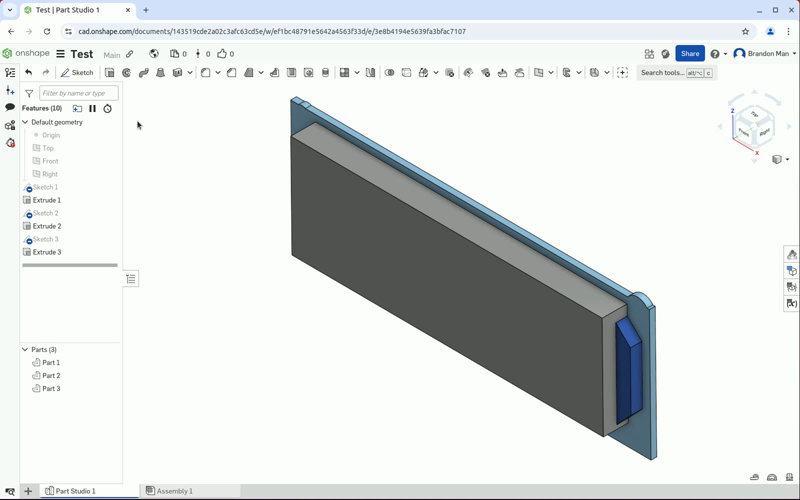
key(down, 2)
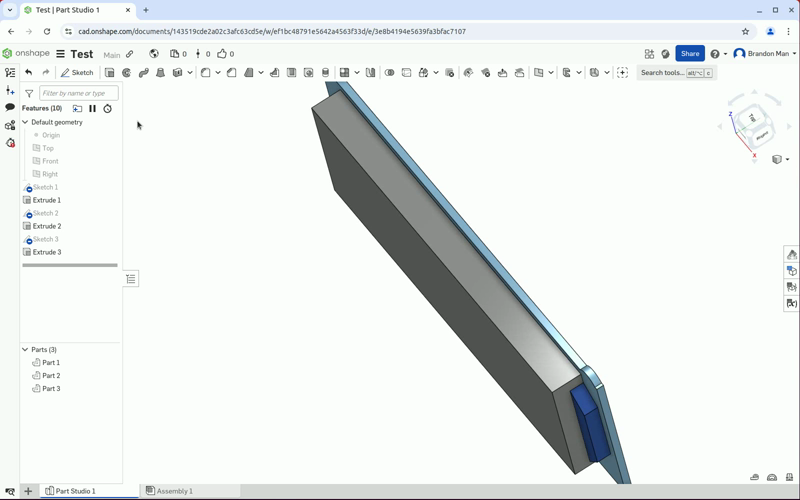
key(up, 2)
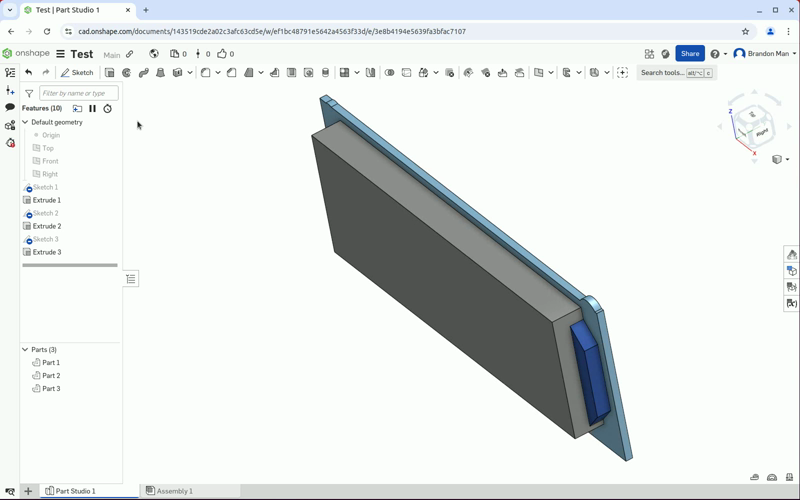
key(right, 2)
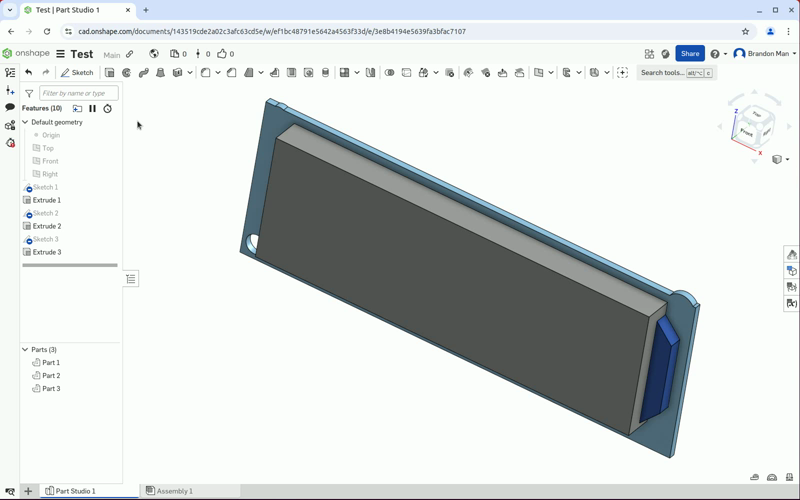
mouse_move(73, 189)
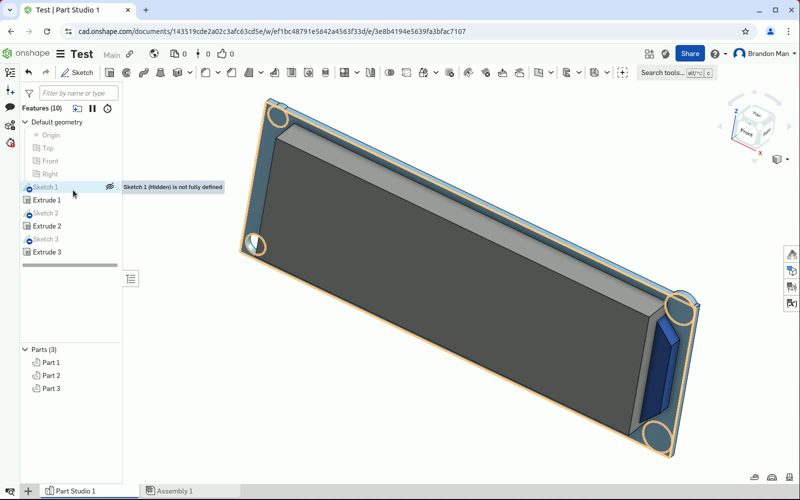
click(73, 189)